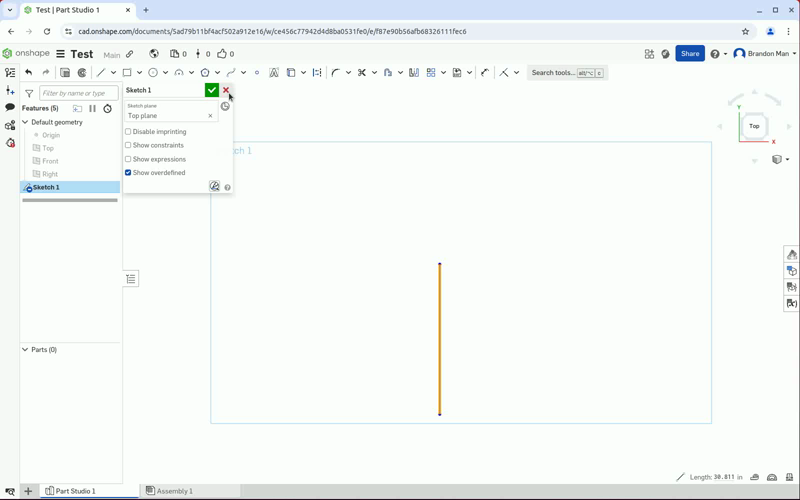
key(shift+h)
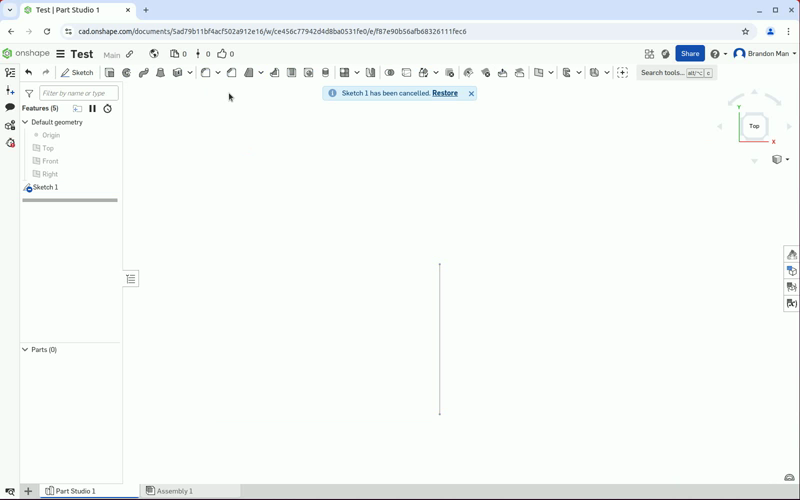
key(shift+s)
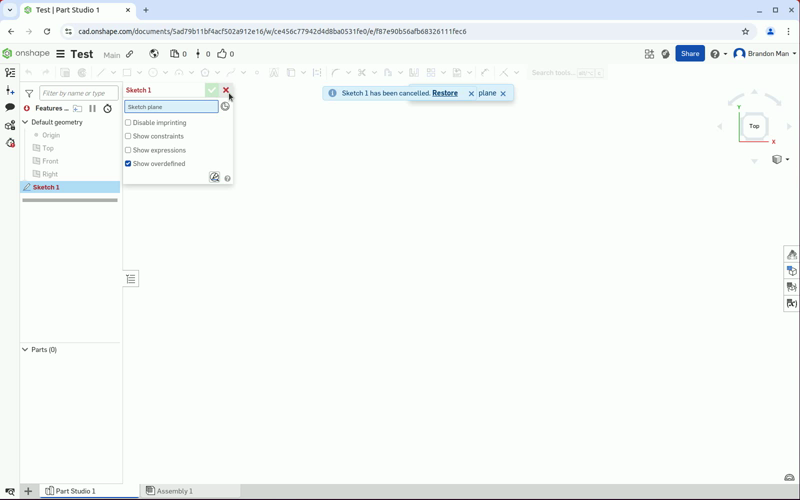
mouse_move(73, 150)
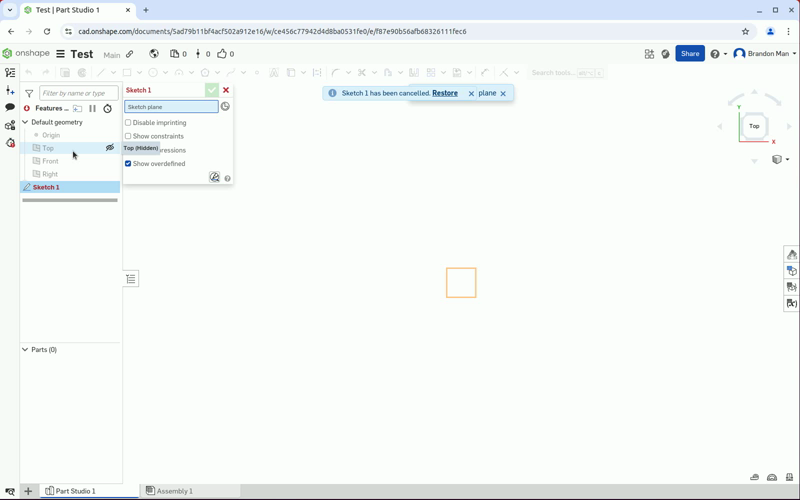
click(73, 150)
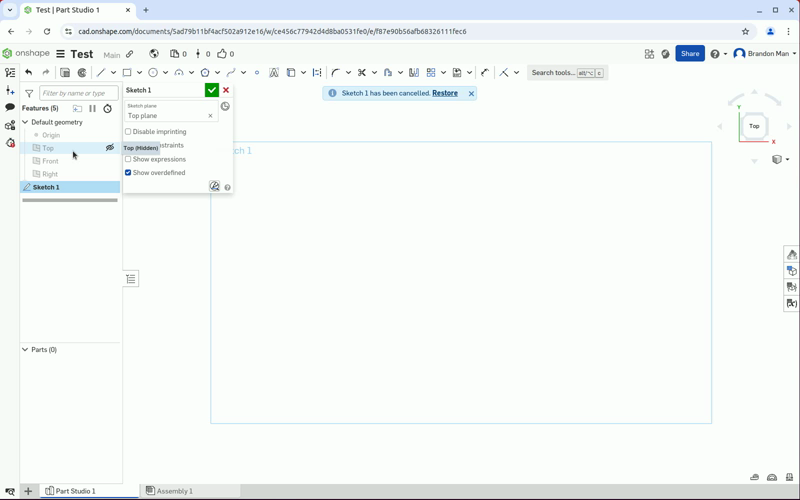
mouse_move(73, 352)
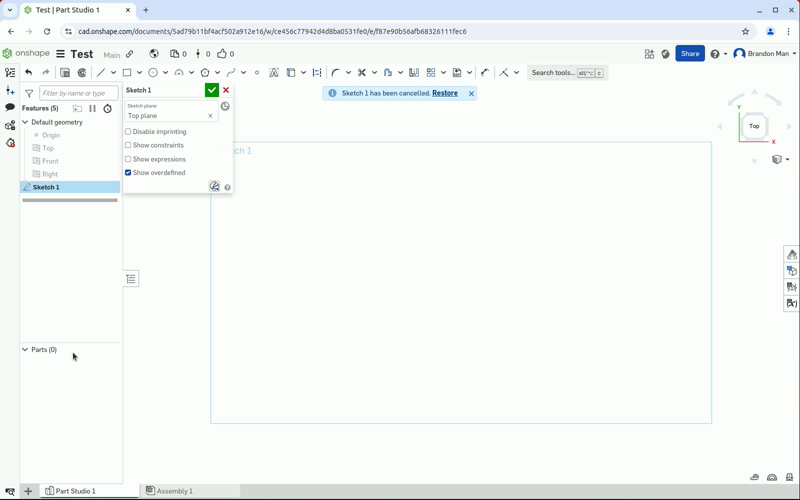
key(y)
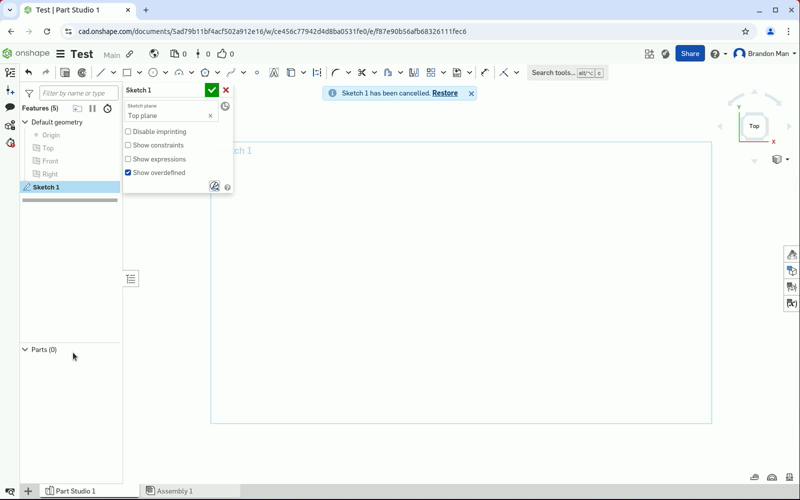
key(l)
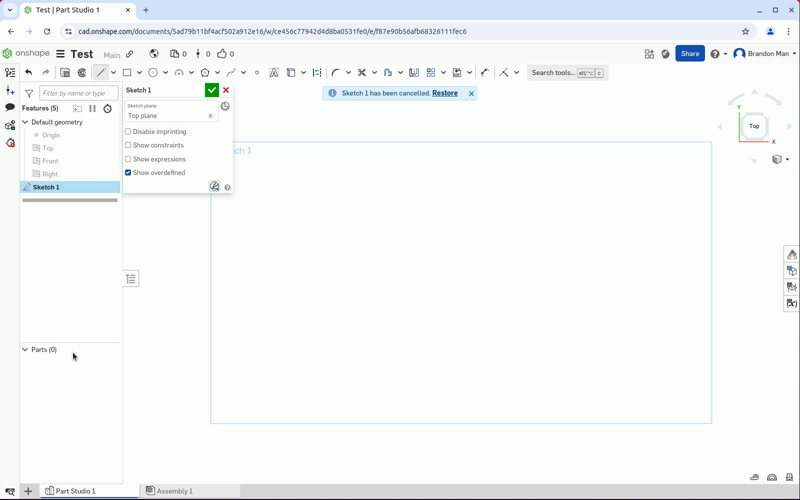
key_down(shift)
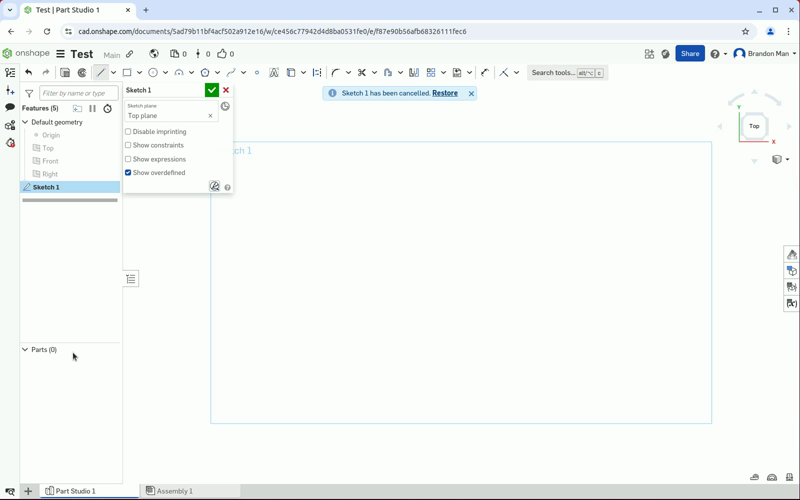
mouse_move(420, 347)
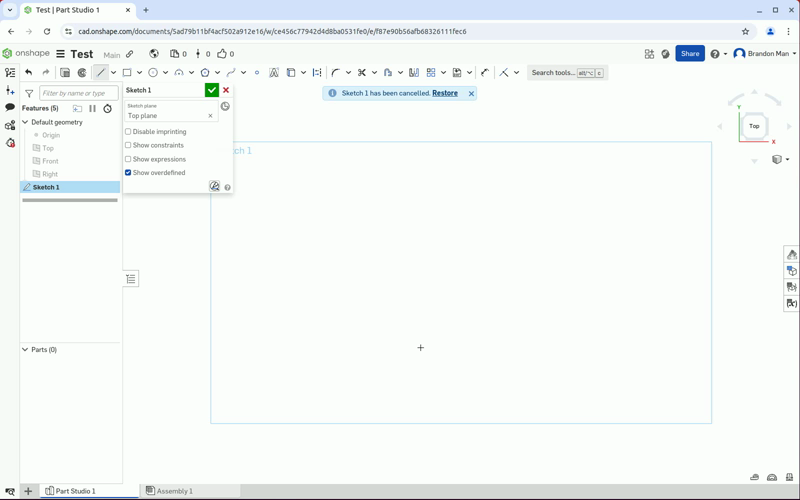
click(420, 347)
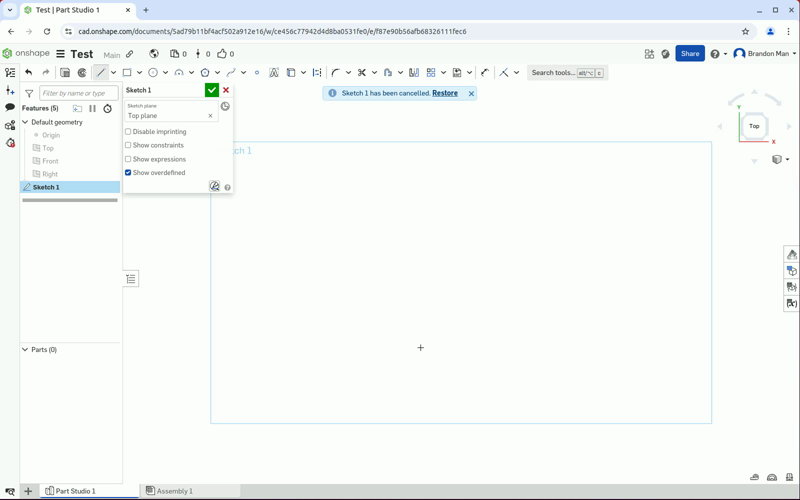
key_up(shift)
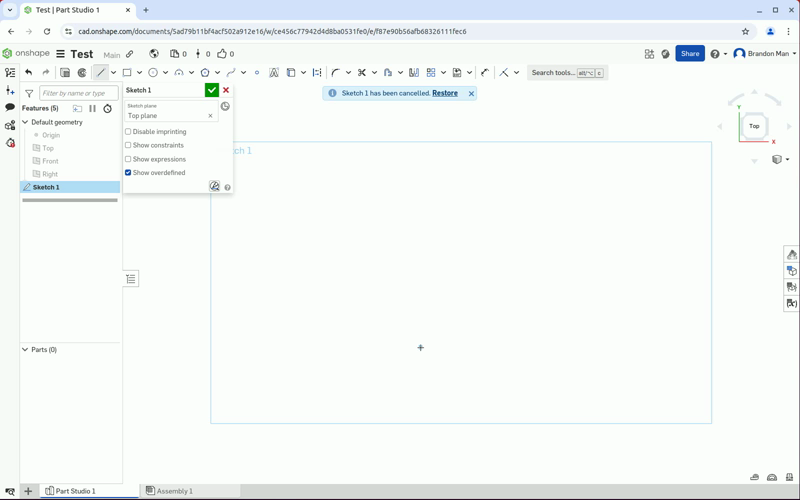
key_down(shift)
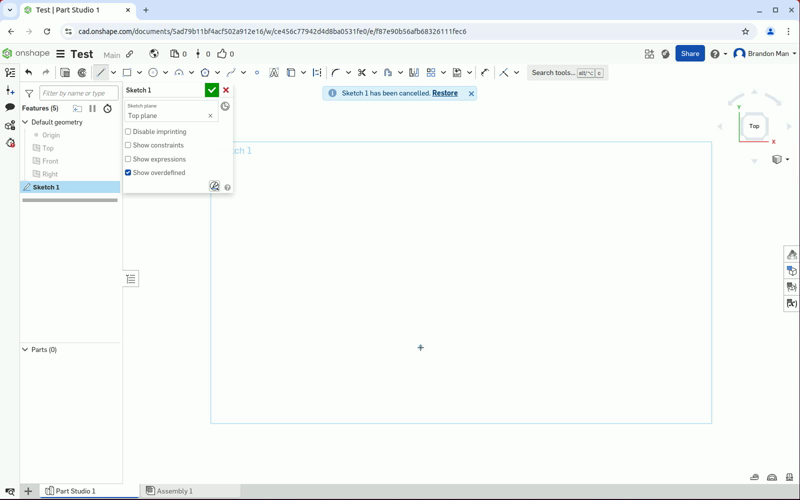
mouse_move(500, 347)
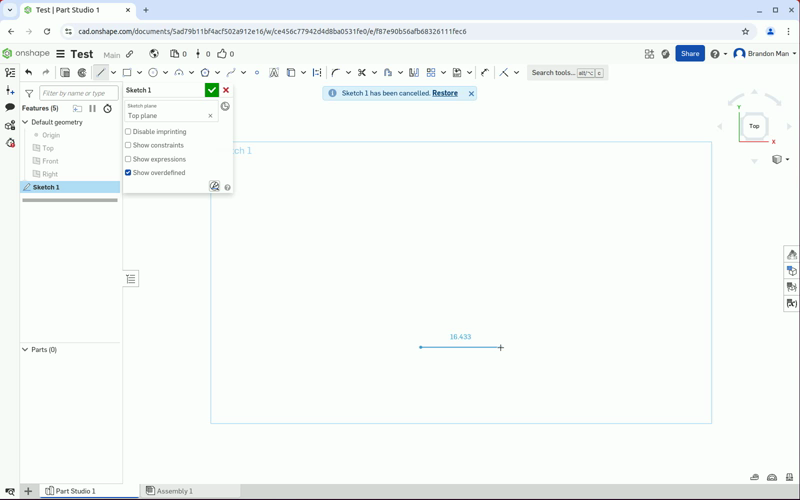
click(500, 347)
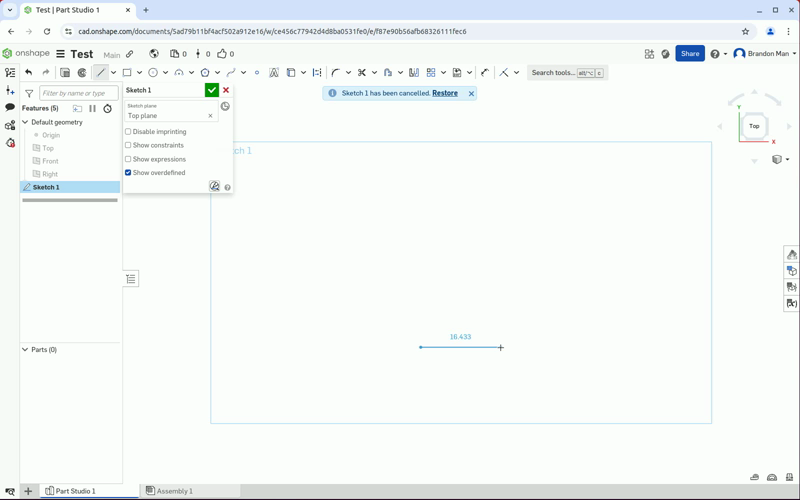
key_up(shift)
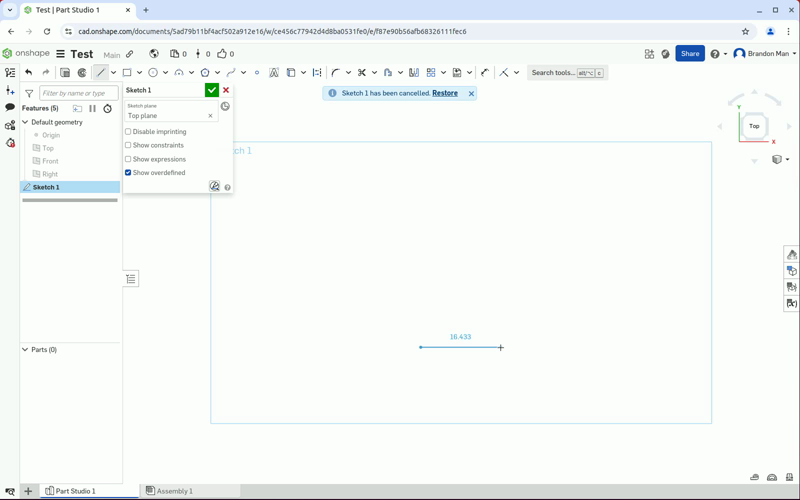
key_down(shift)
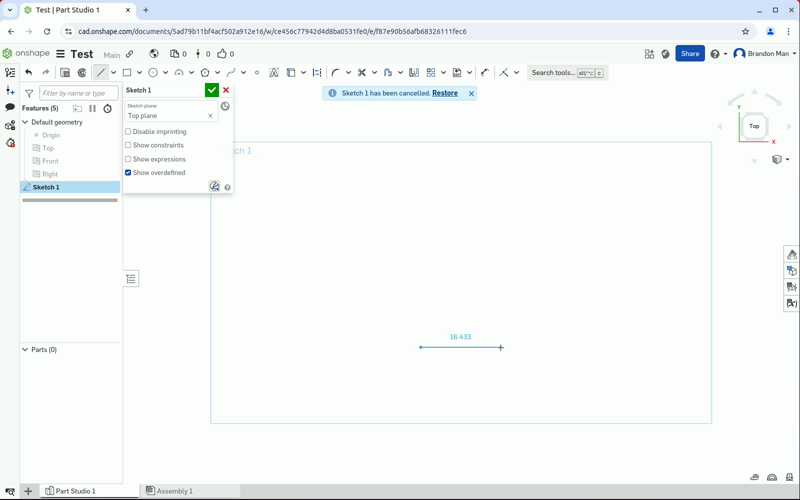
mouse_move(500, 208)
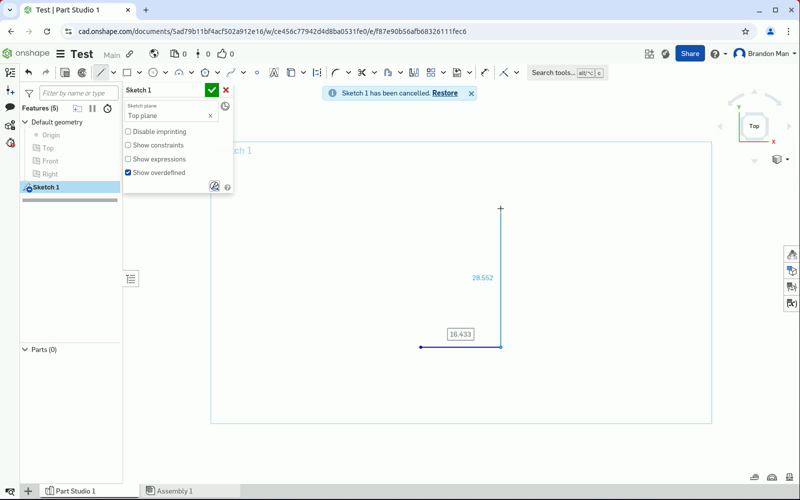
click(500, 208)
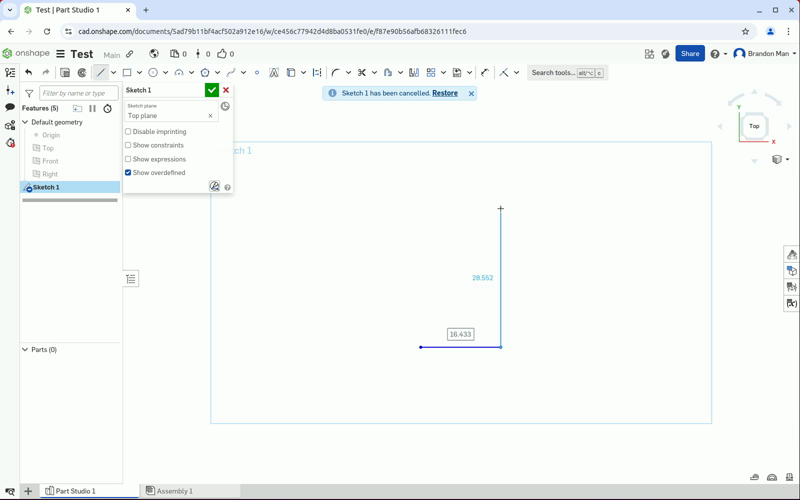
key_up(shift)
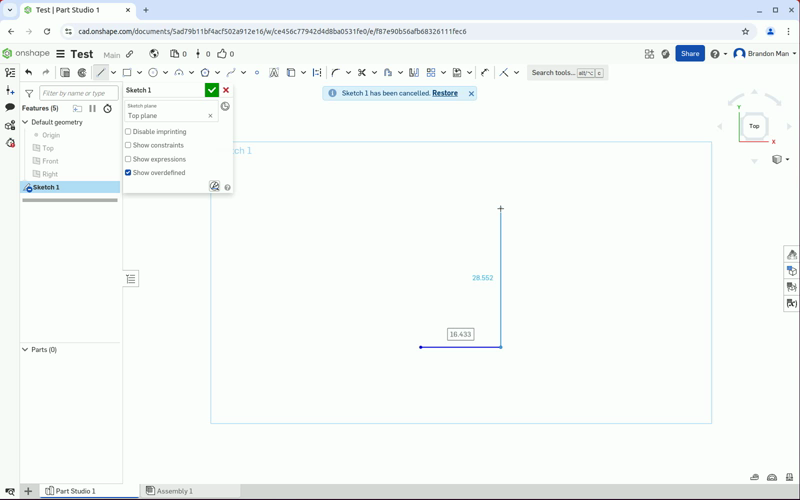
key_down(shift)
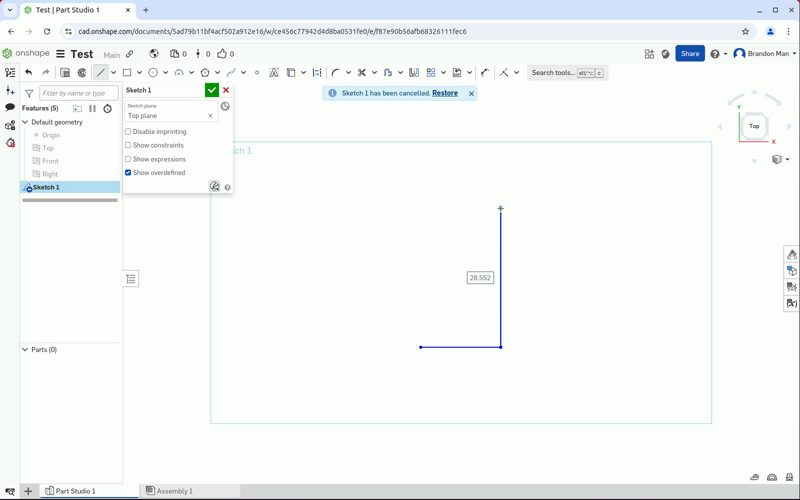
mouse_move(530, 208)
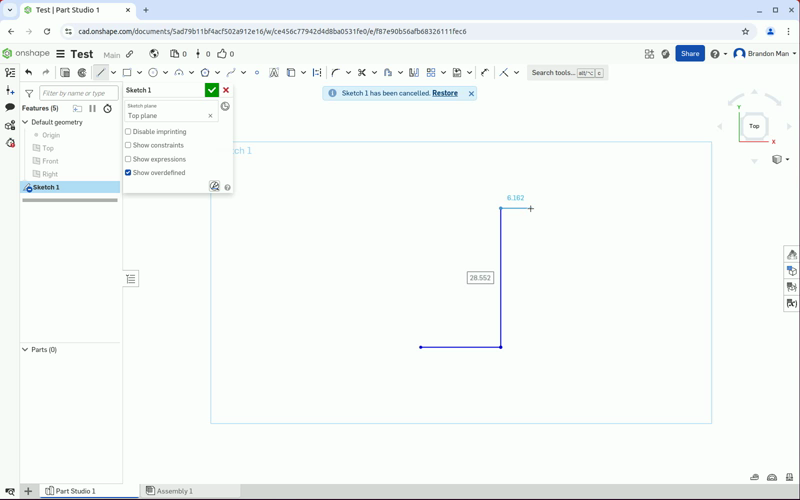
mouse_move(461, 170)
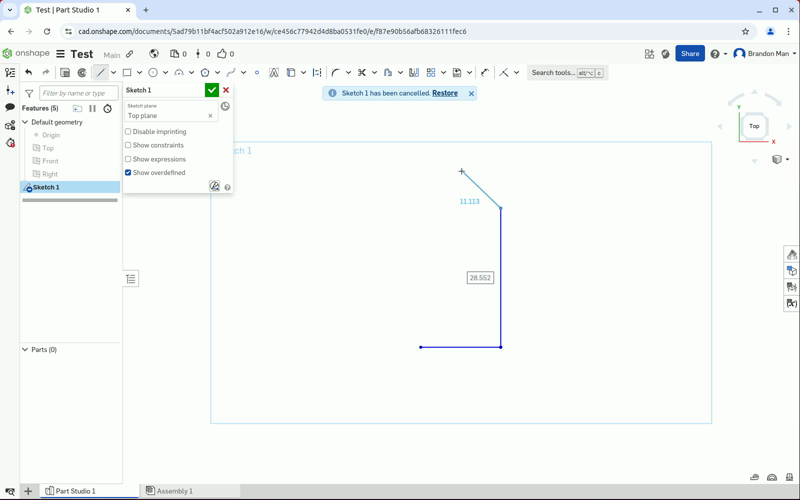
click(461, 170)
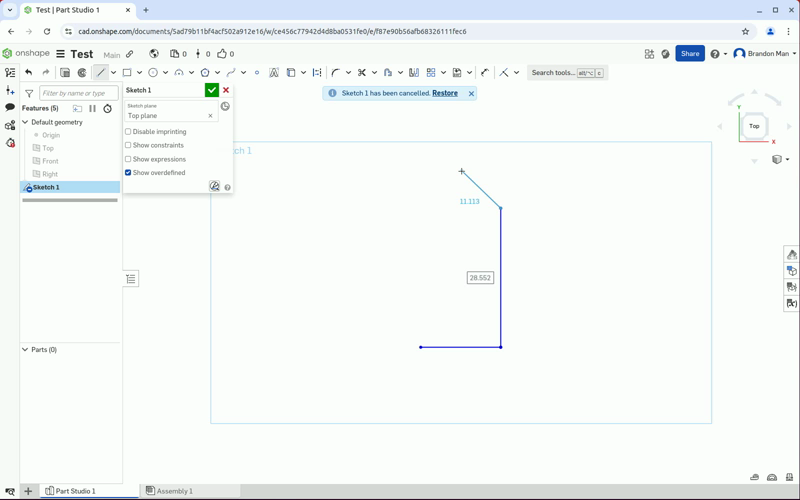
key_up(shift)
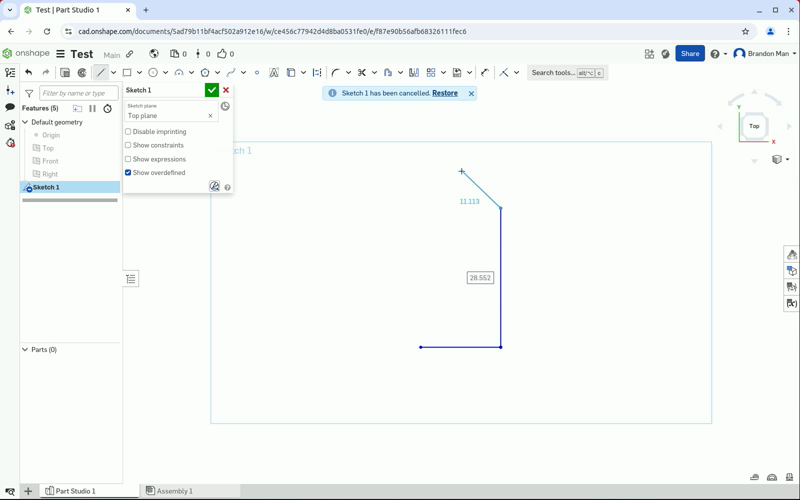
key_down(shift)
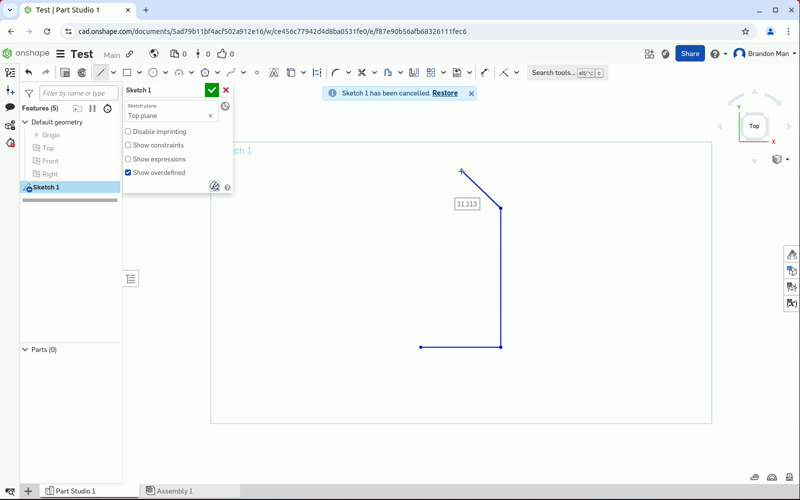
mouse_move(491, 170)
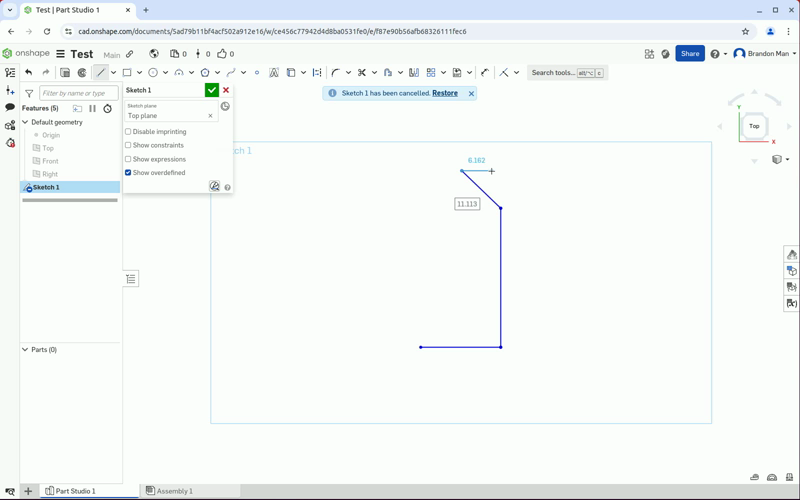
mouse_move(420, 208)
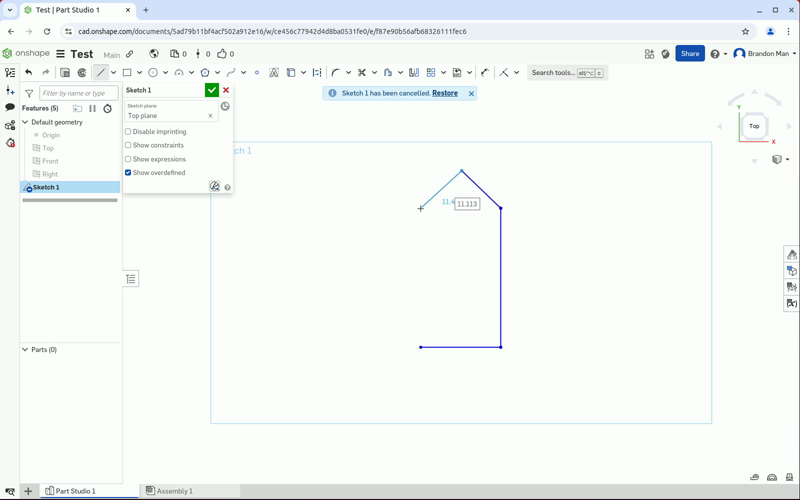
click(420, 208)
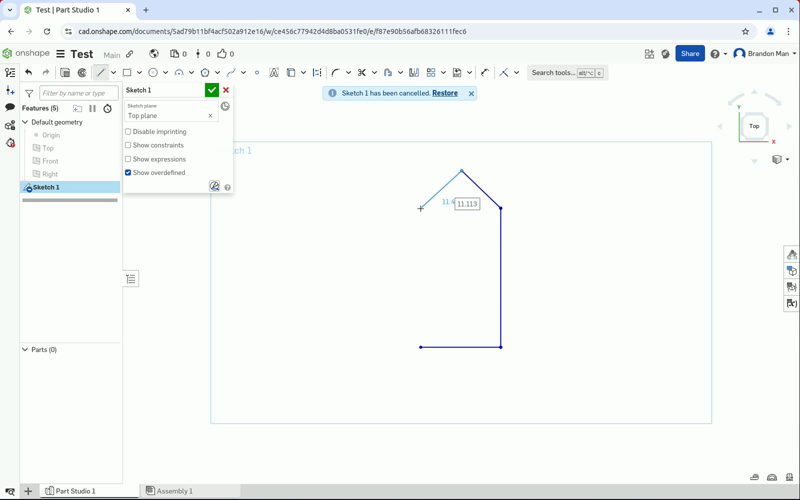
key_up(shift)
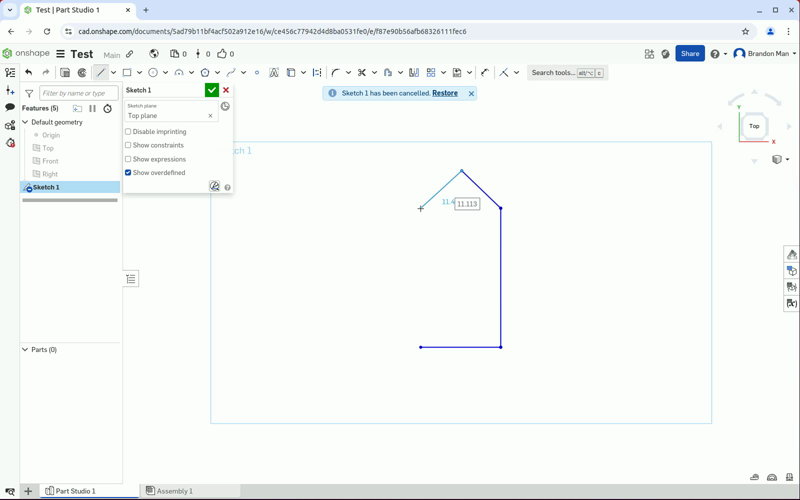
key_down(shift)
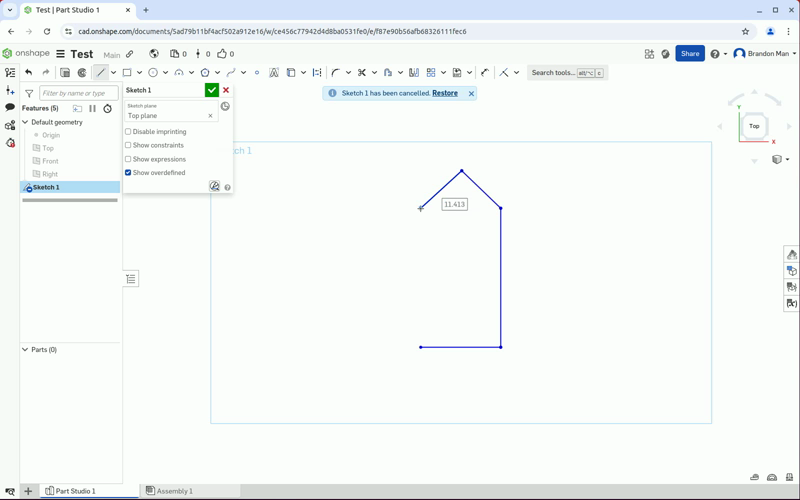
mouse_move(420, 347)
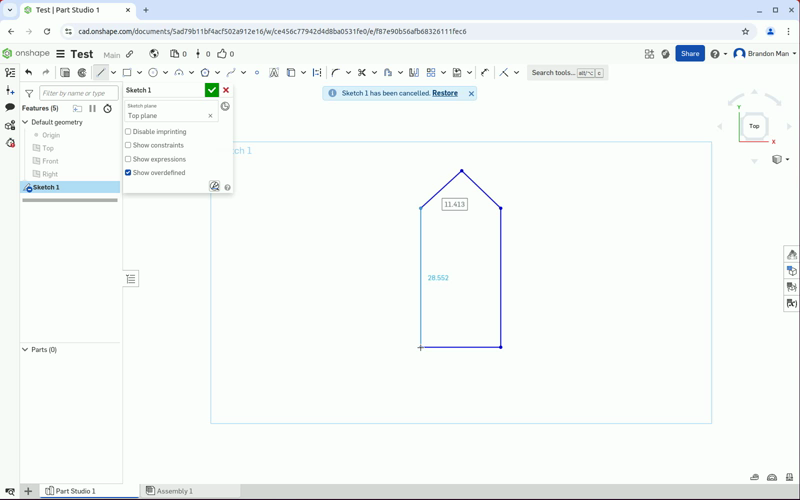
key_up(shift)
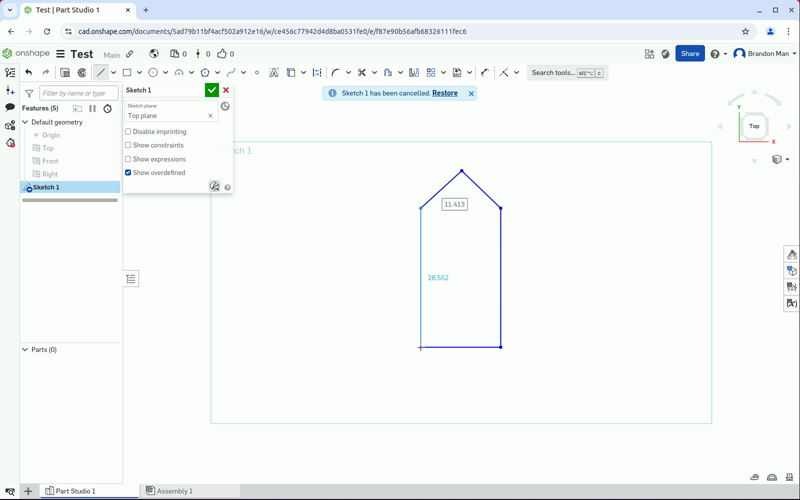
click(420, 347)
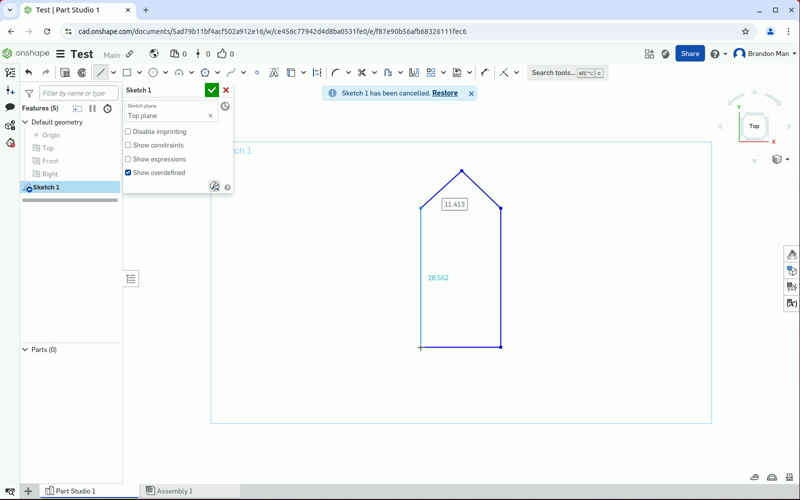
key(esc)
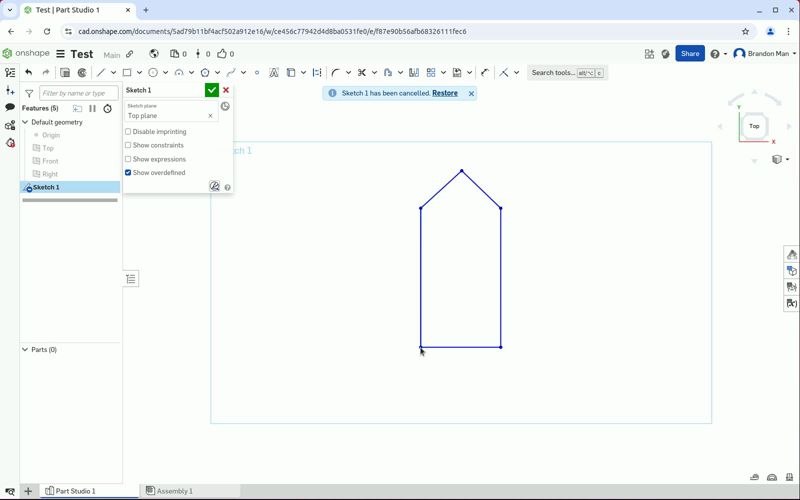
mouse_move(473, 323)
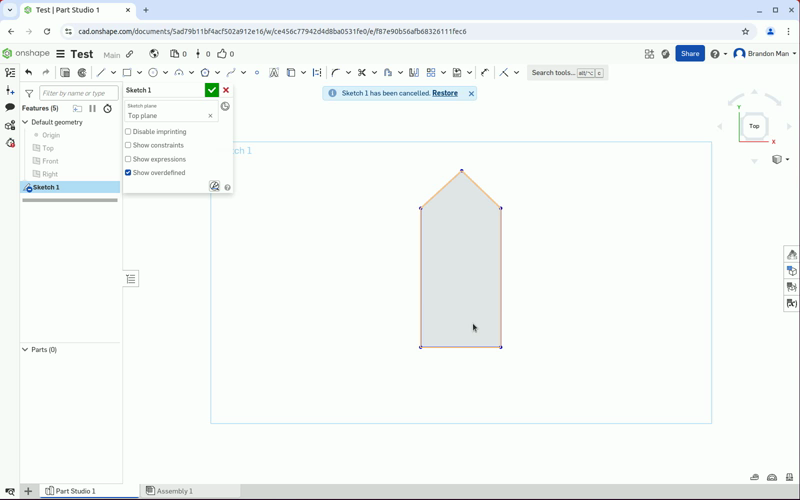
click(473, 323)
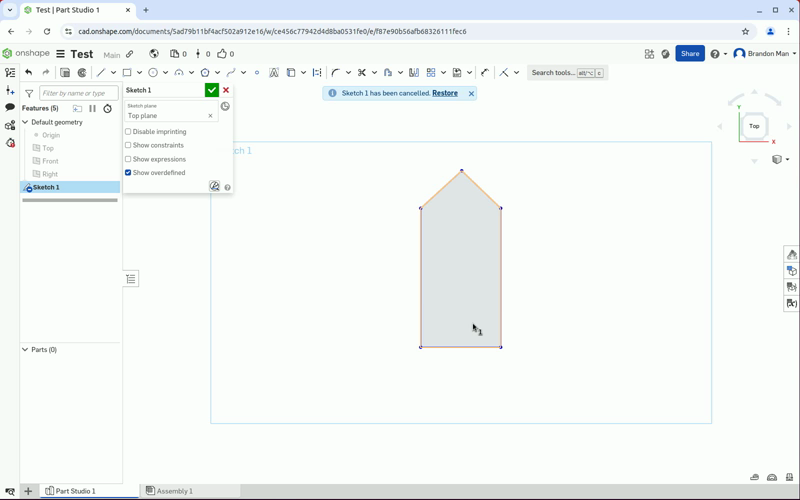
mouse_move(73, 352)
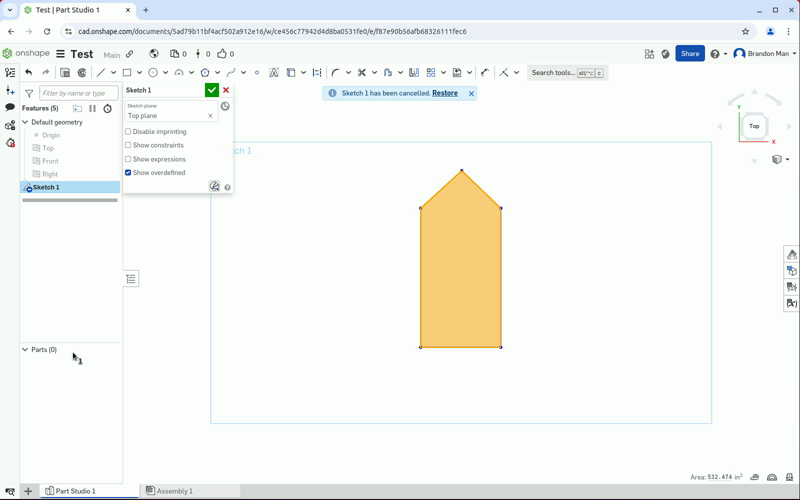
key(shift+y)
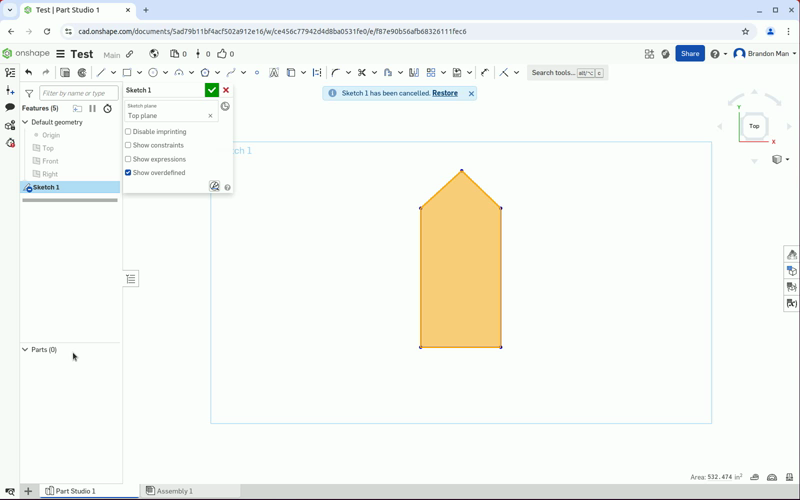
key(shift+e)
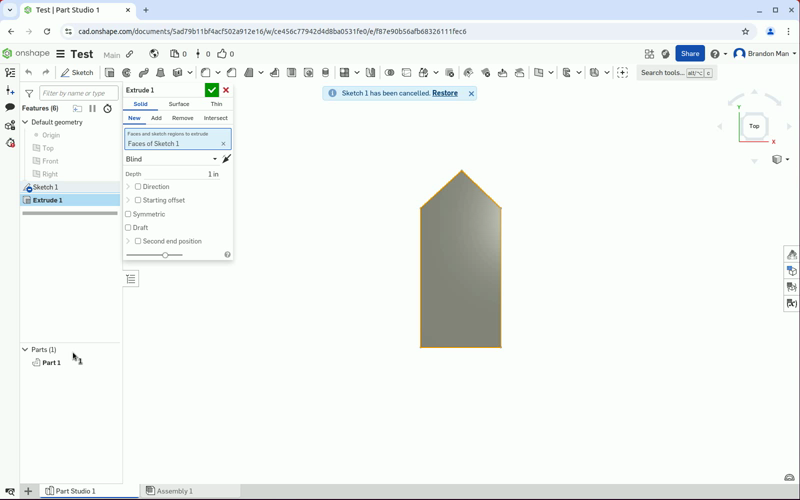
mouse_move(143, 106)
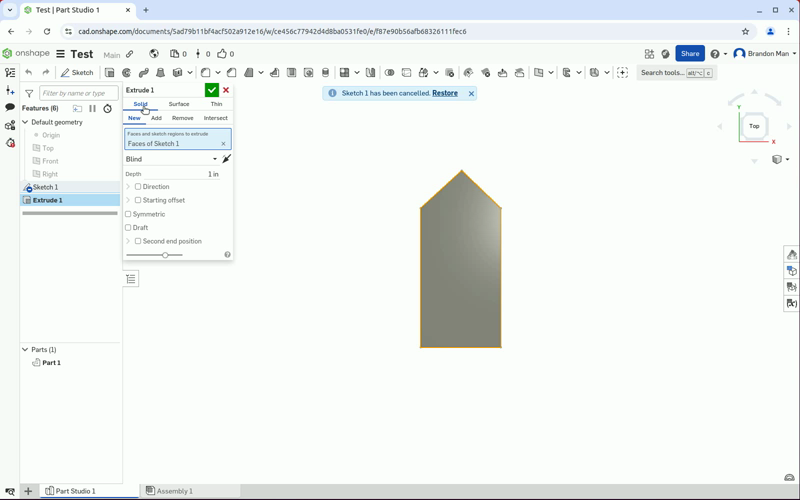
click(143, 106)
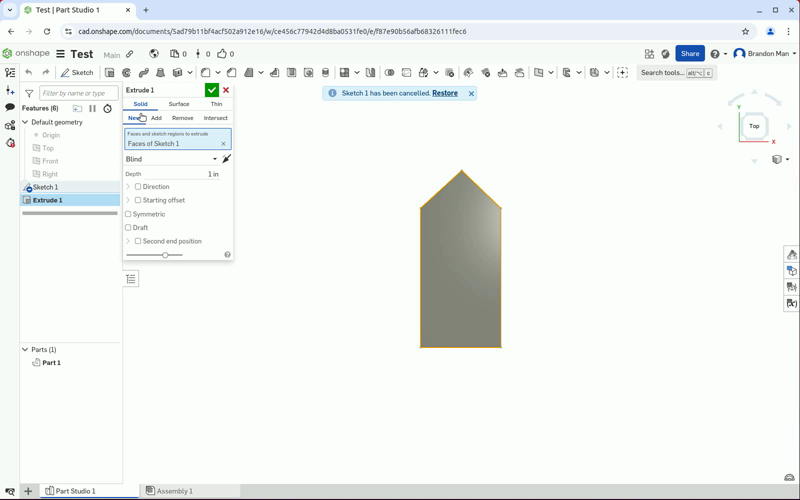
mouse_move(137, 120)
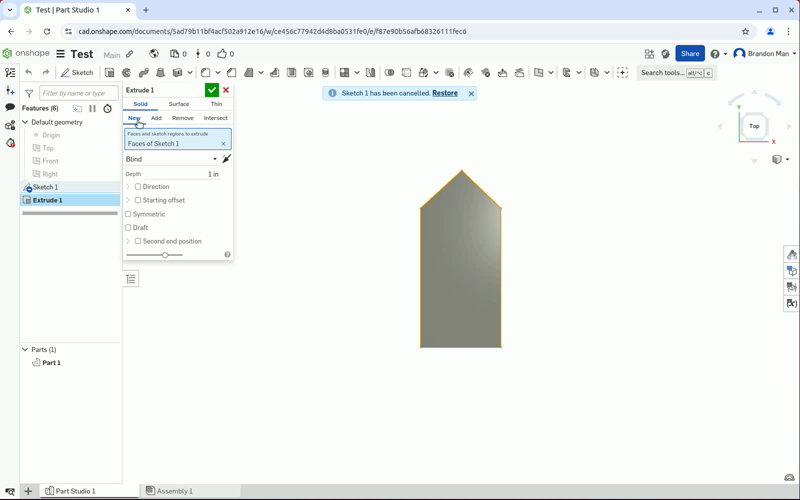
click(137, 120)
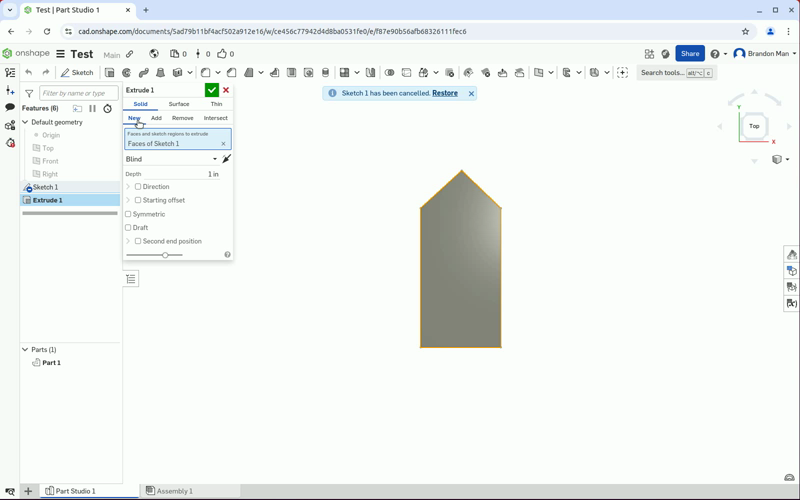
key(tab, 4)
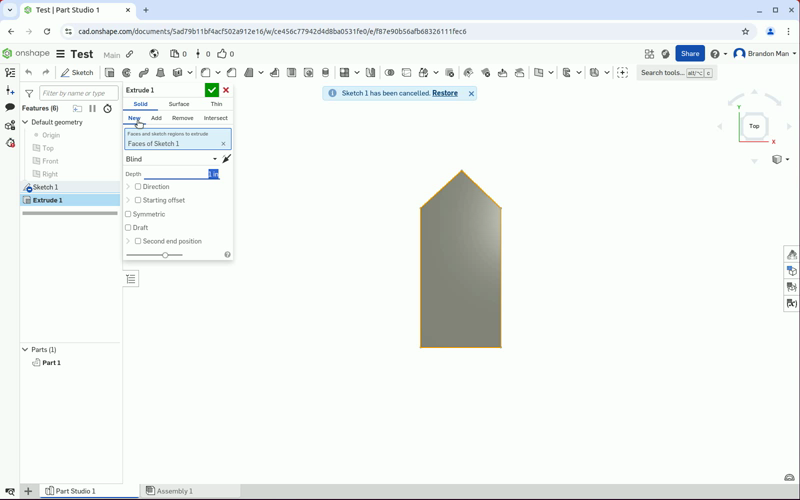
text(4.092)
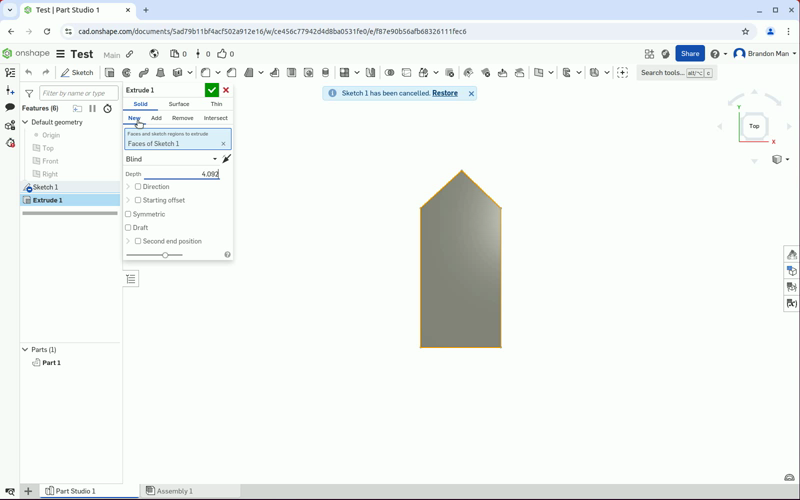
key(enter)
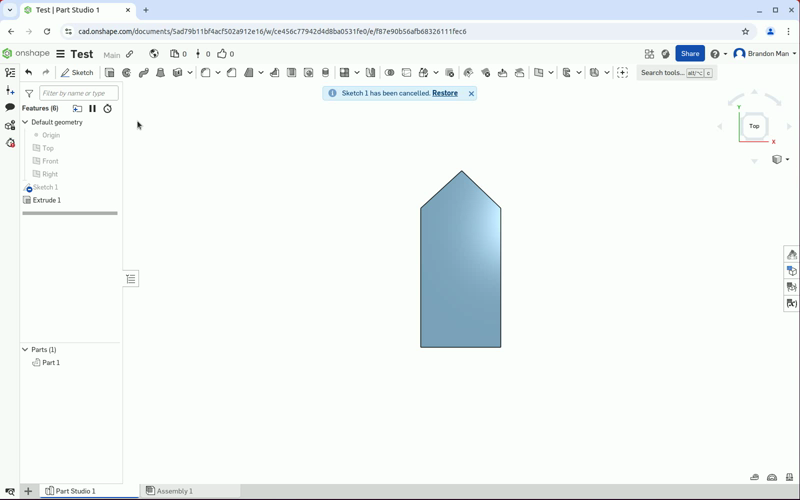
key(shift+h)
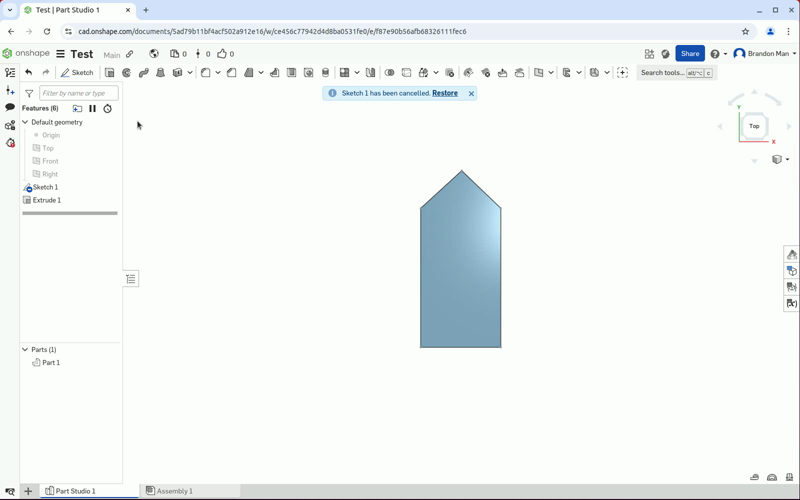
key(shift+h)
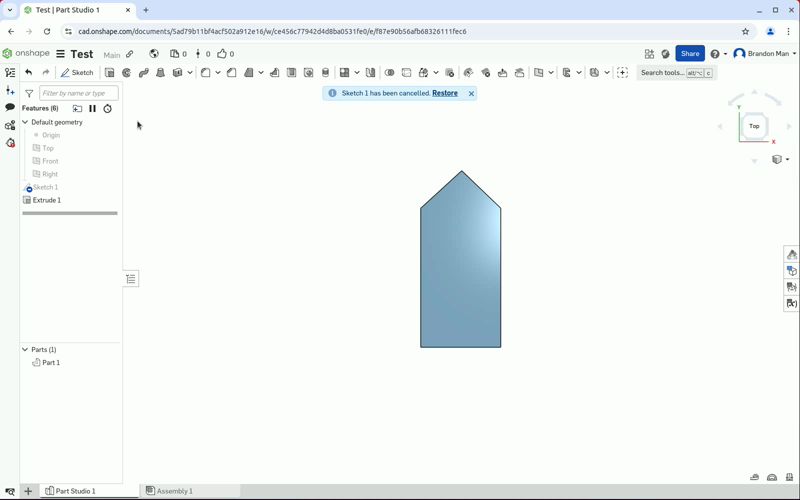
mouse_move(73, 189)
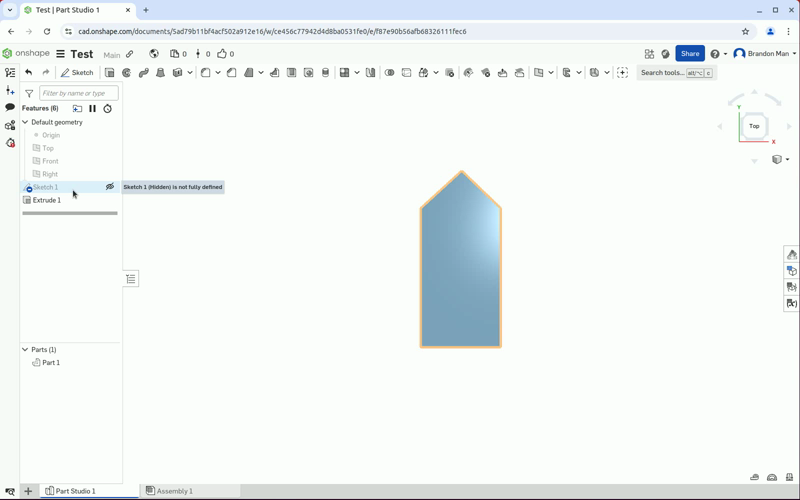
click(73, 189)
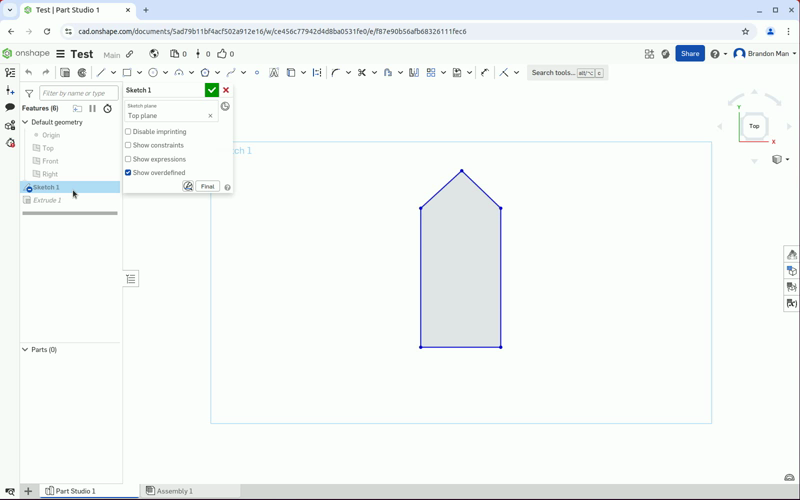
mouse_move(229, 92)
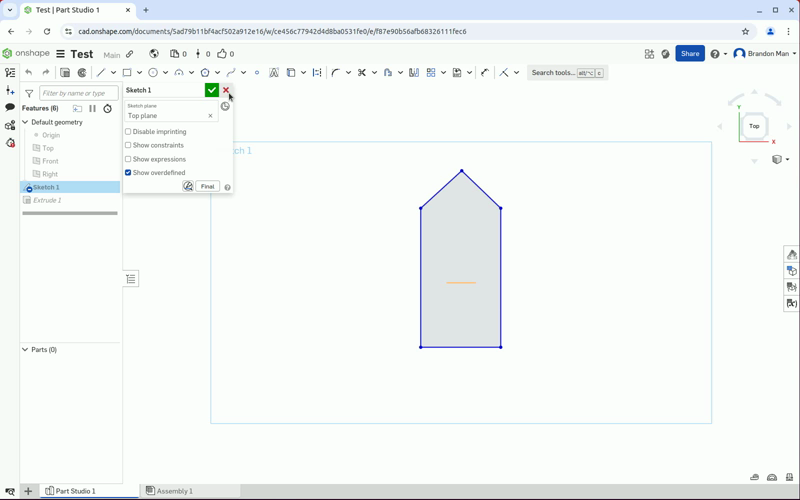
click(229, 92)
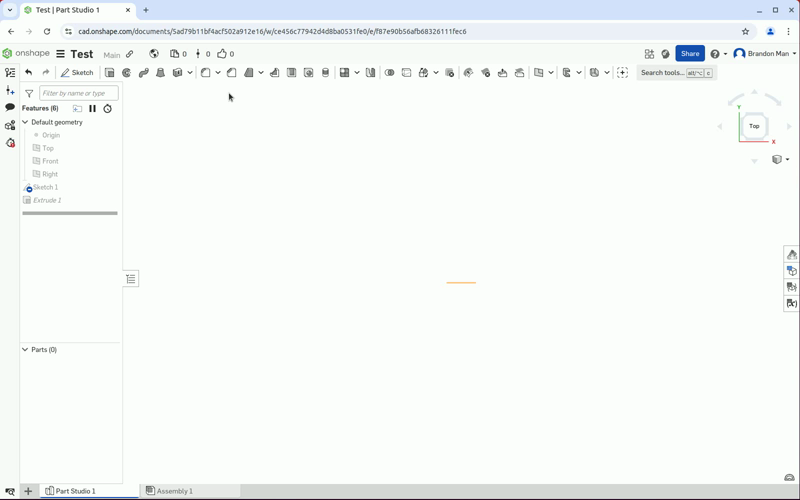
mouse_move(541, 75)
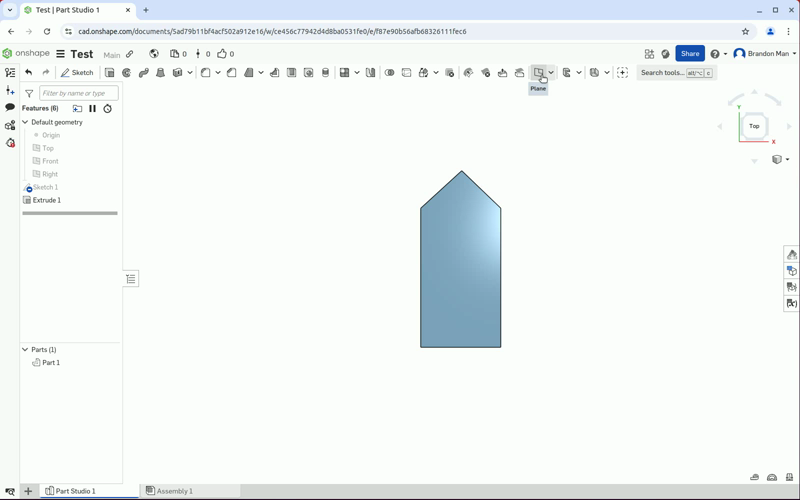
click(541, 75)
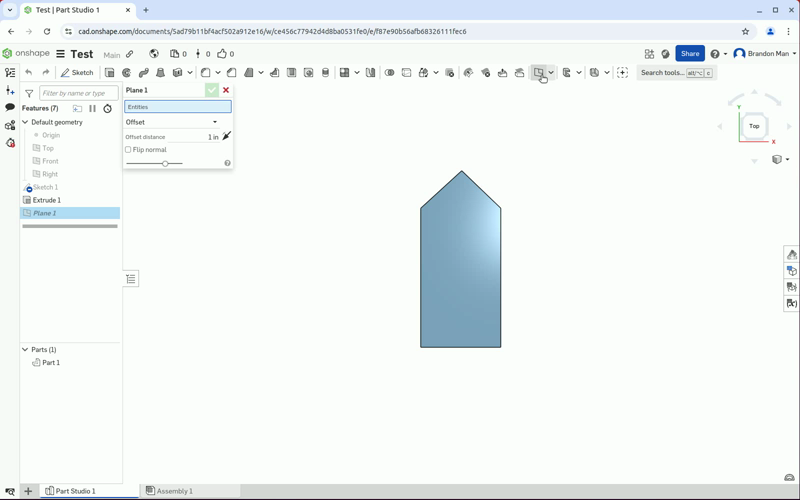
mouse_move(73, 150)
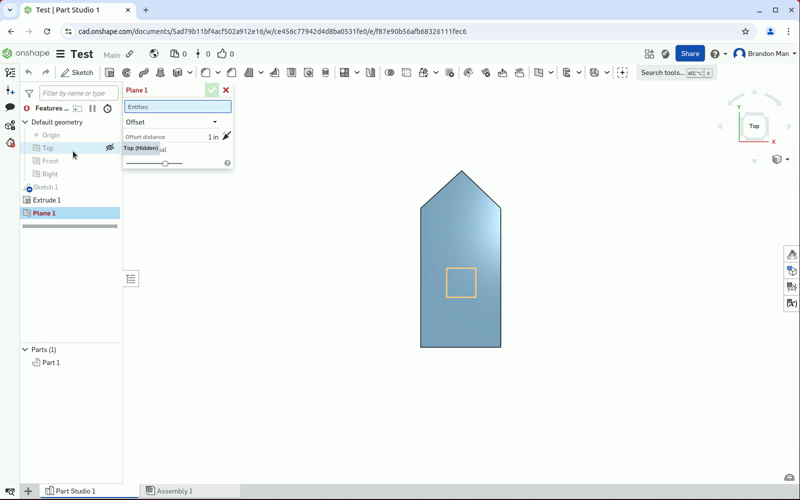
click(73, 150)
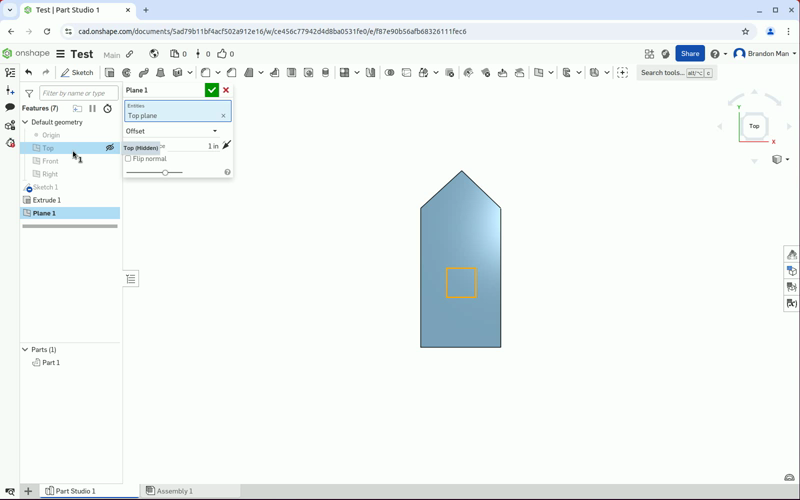
key(tab, 2)
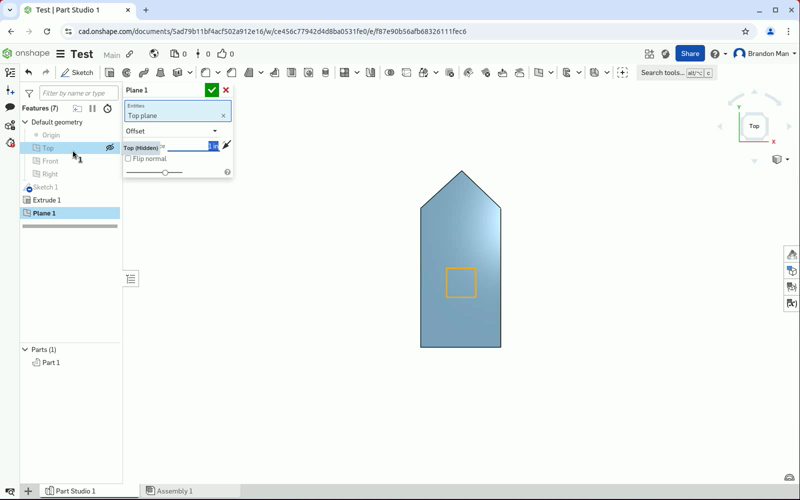
text(4.098)
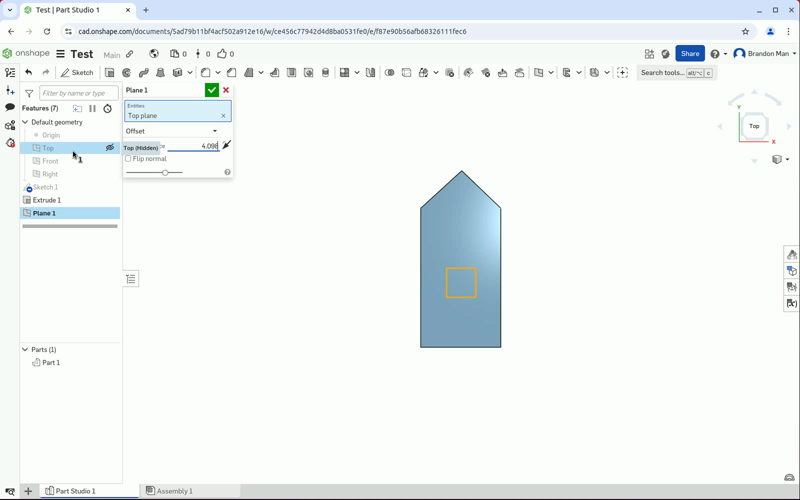
key(enter, 2)
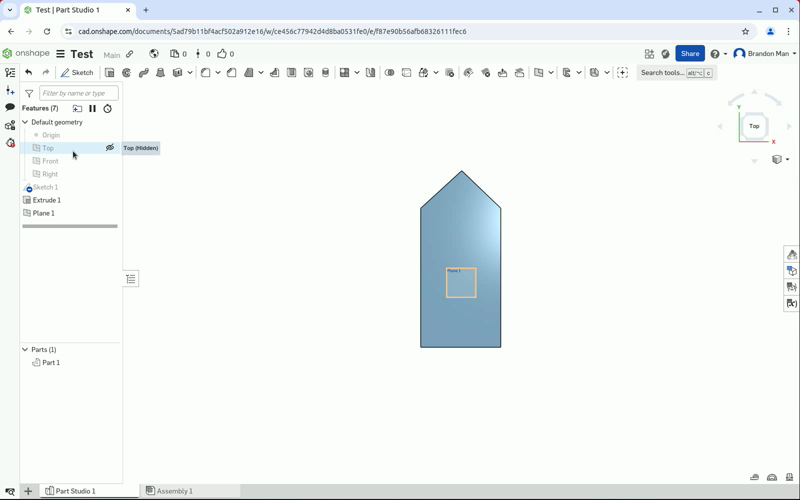
key(shift+s)
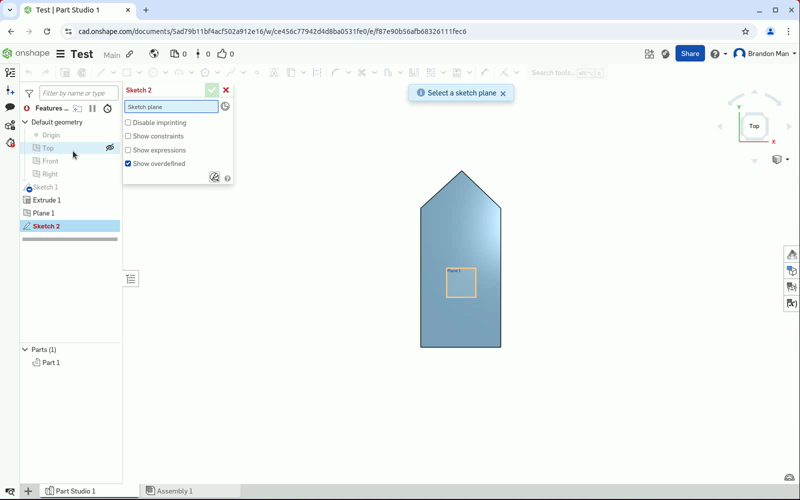
mouse_move(73, 215)
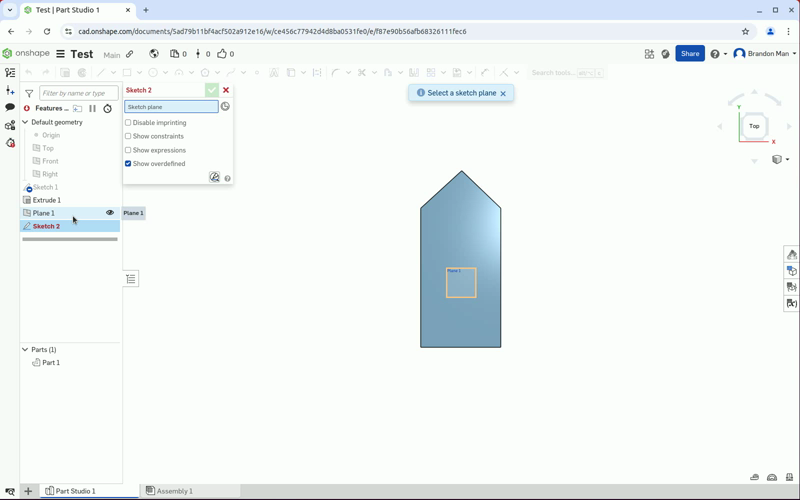
click(73, 215)
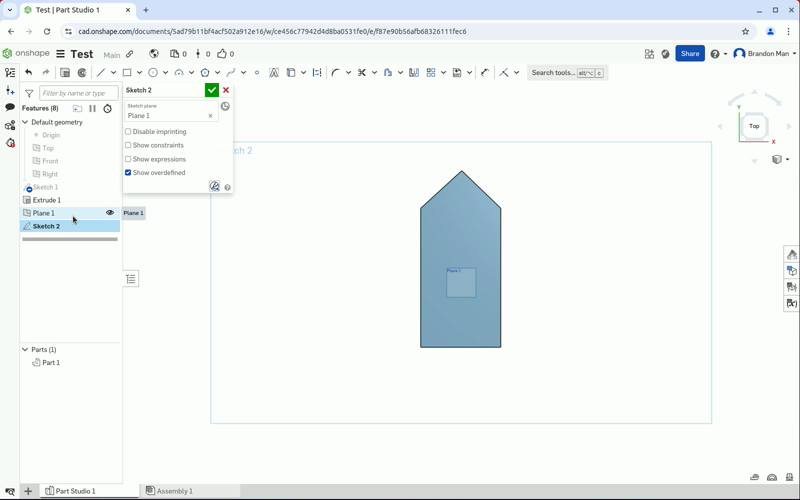
mouse_move(73, 352)
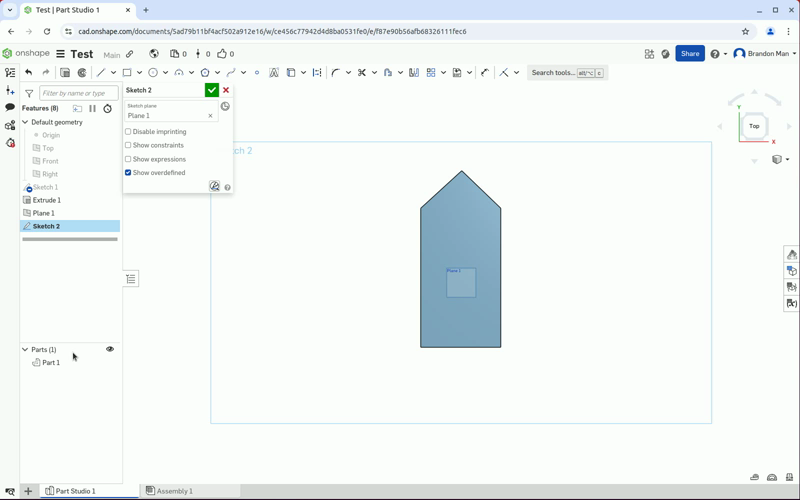
key(y)
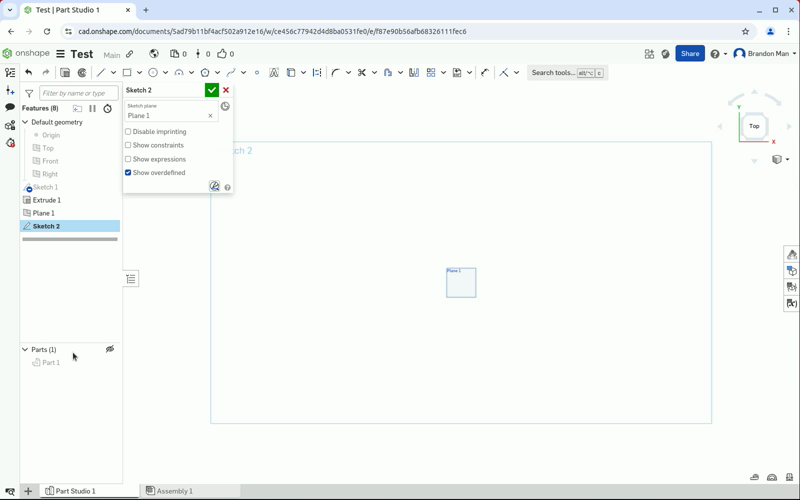
key(l)
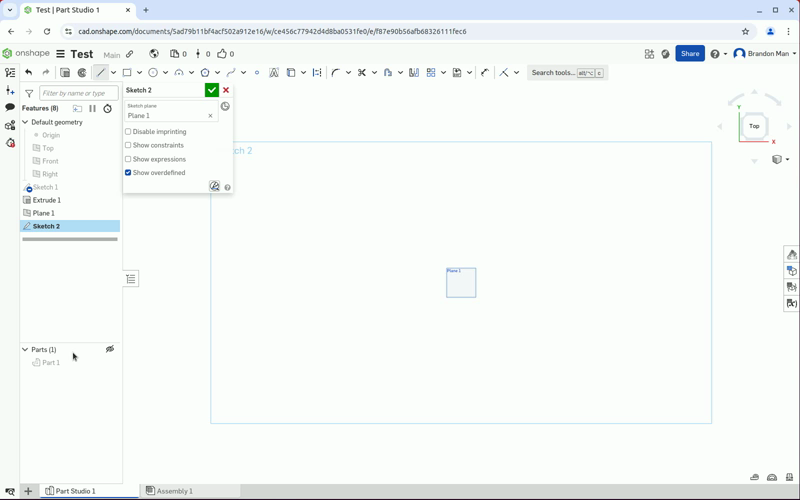
key_down(shift)
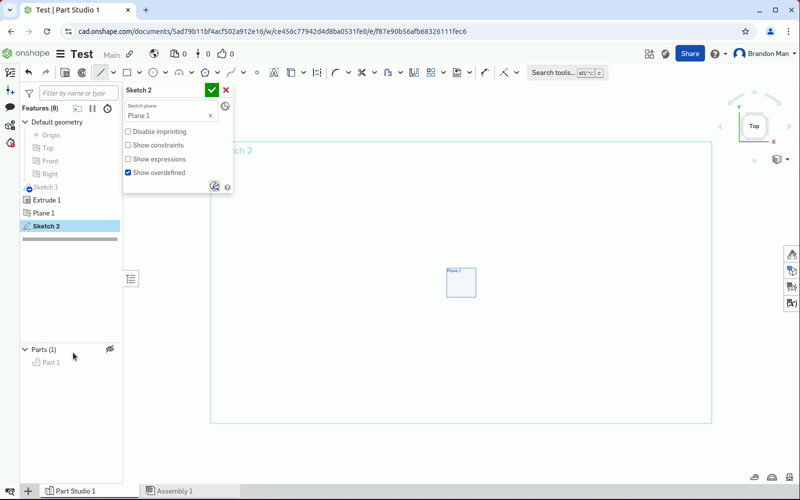
mouse_move(436, 332)
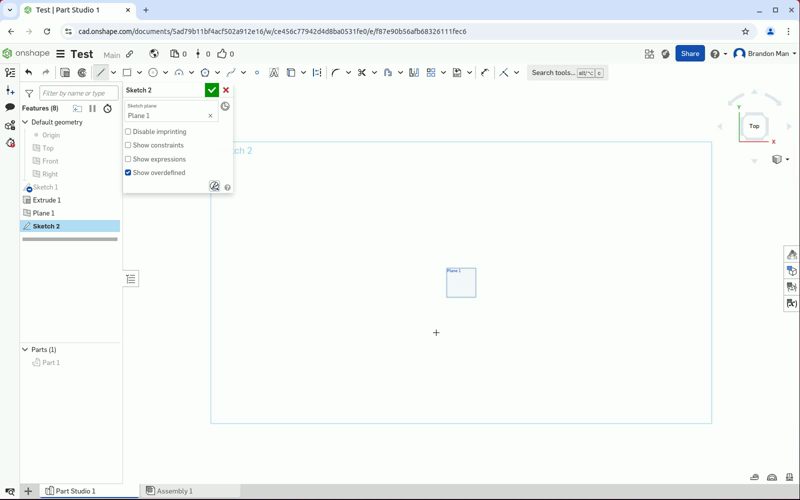
click(436, 332)
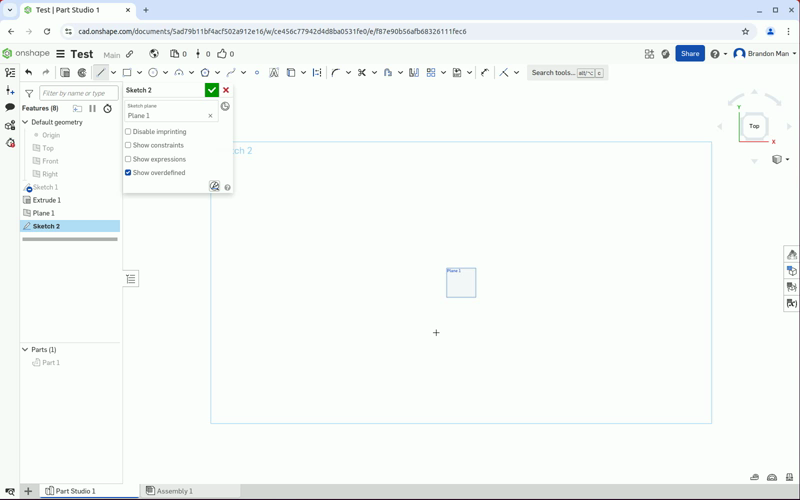
key_up(shift)
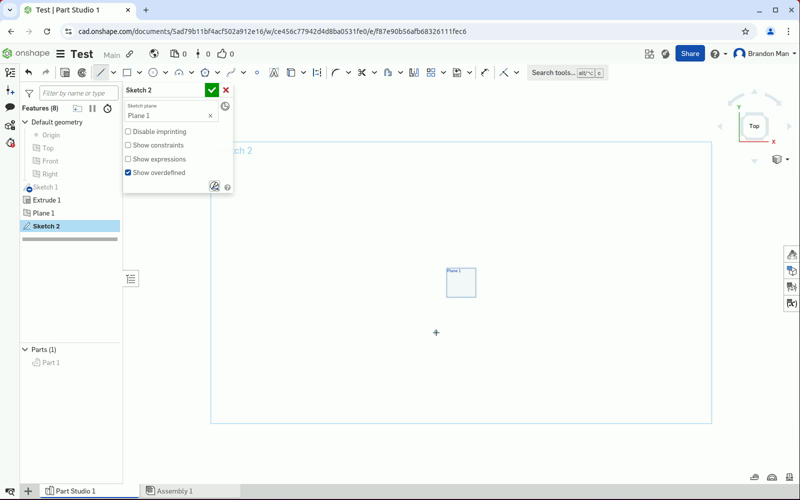
key_down(shift)
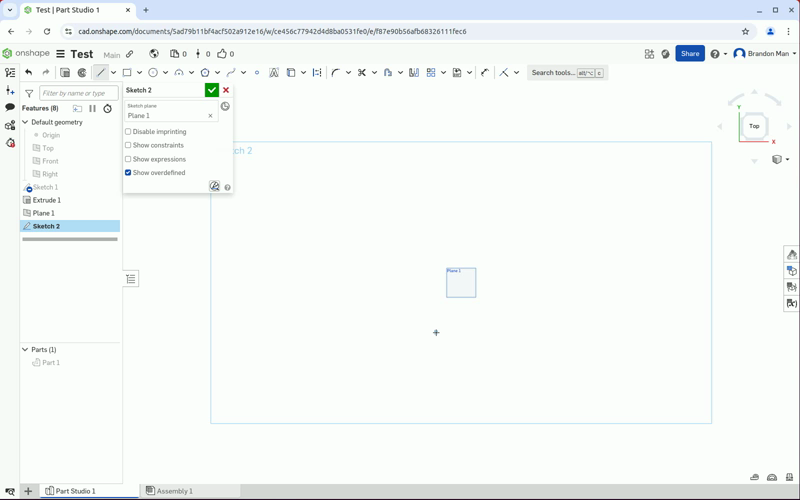
mouse_move(466, 332)
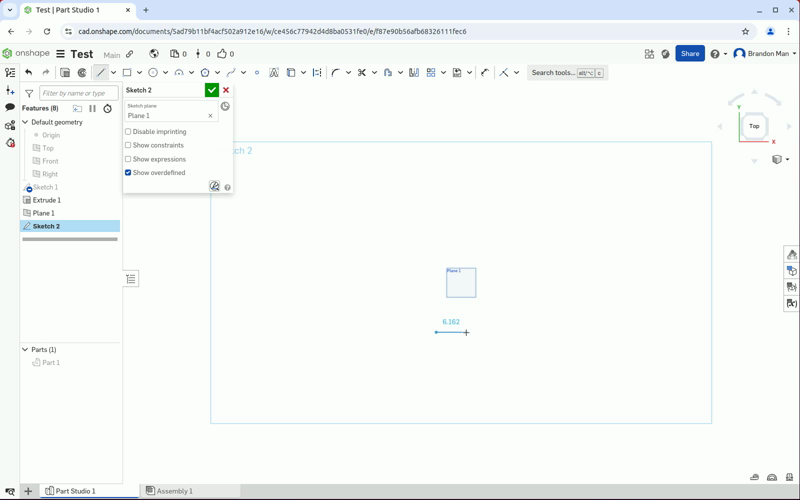
mouse_move(484, 332)
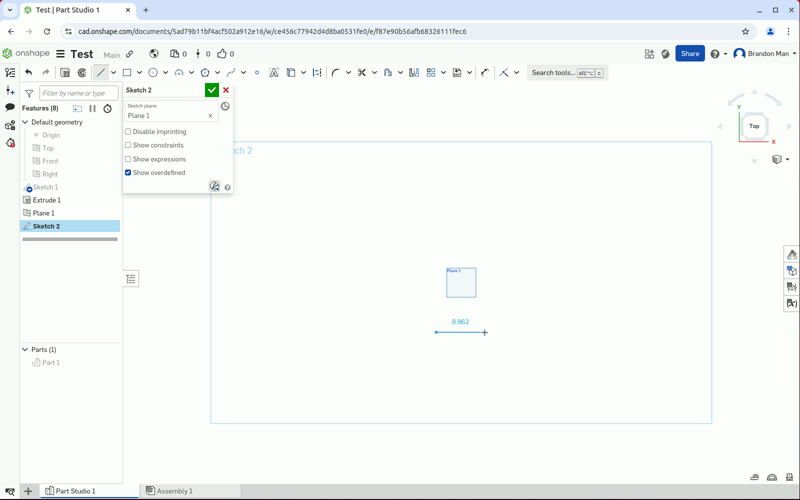
click(484, 332)
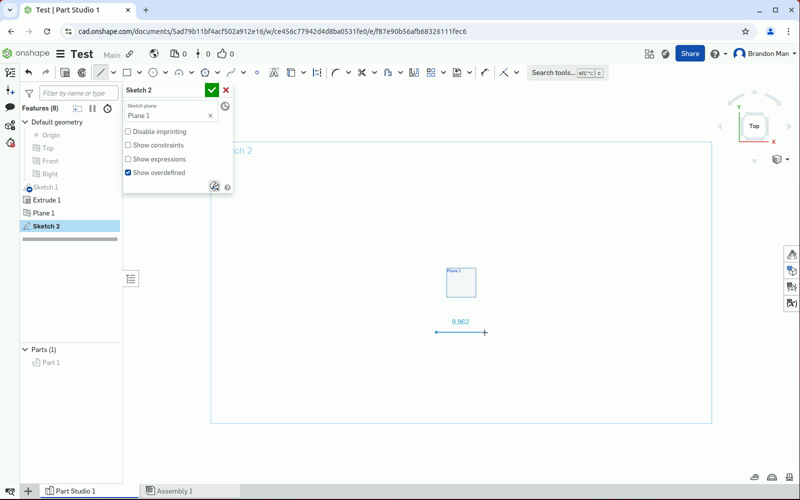
key_up(shift)
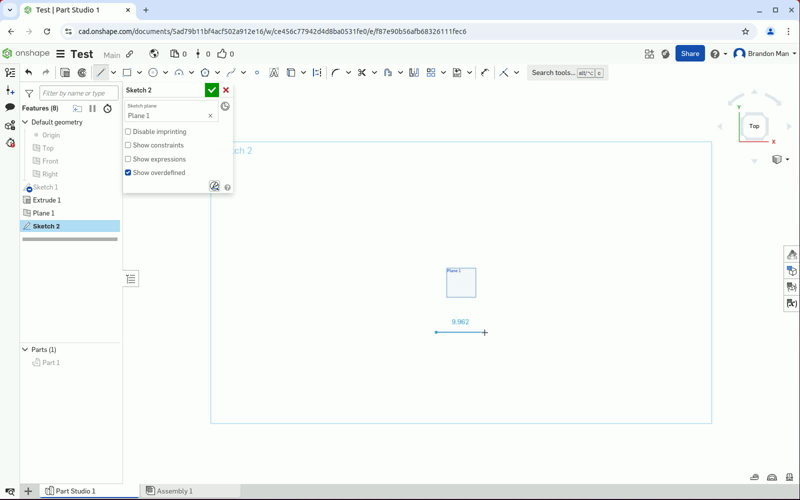
key_down(shift)
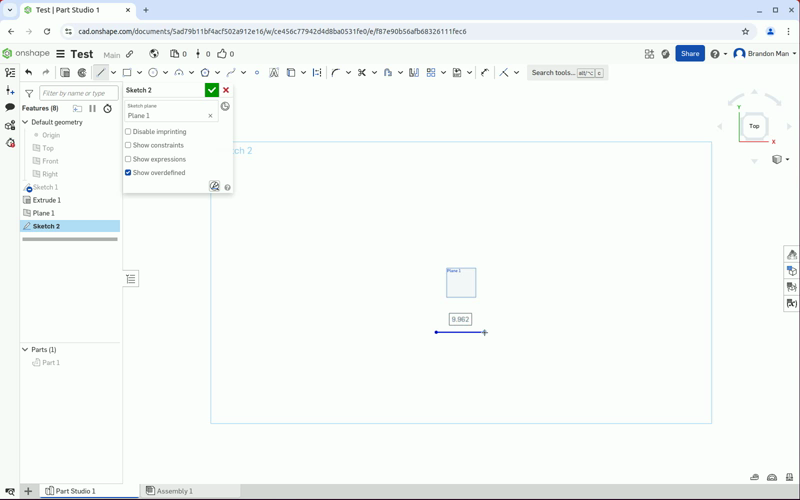
mouse_move(484, 211)
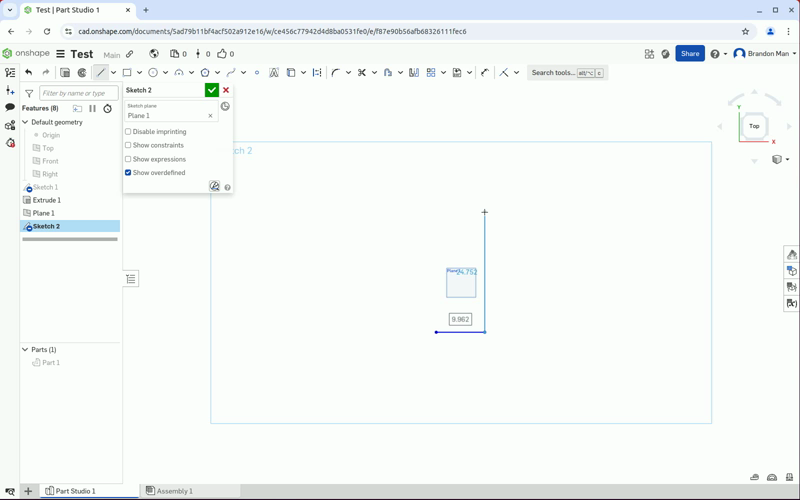
click(484, 211)
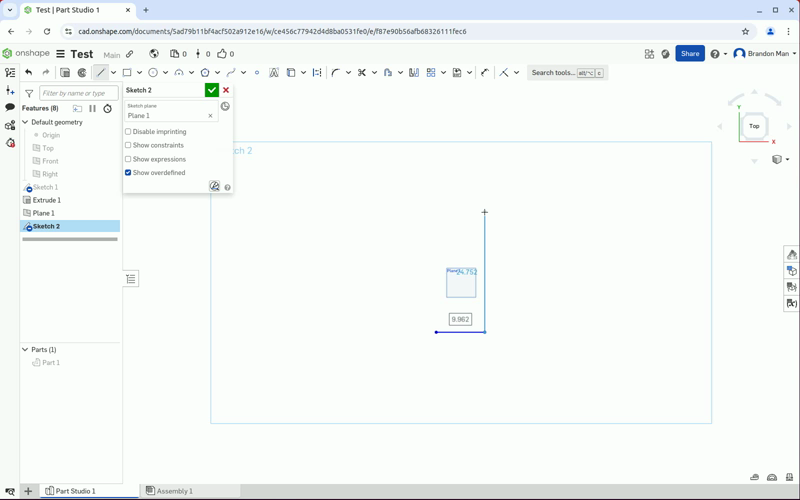
key_up(shift)
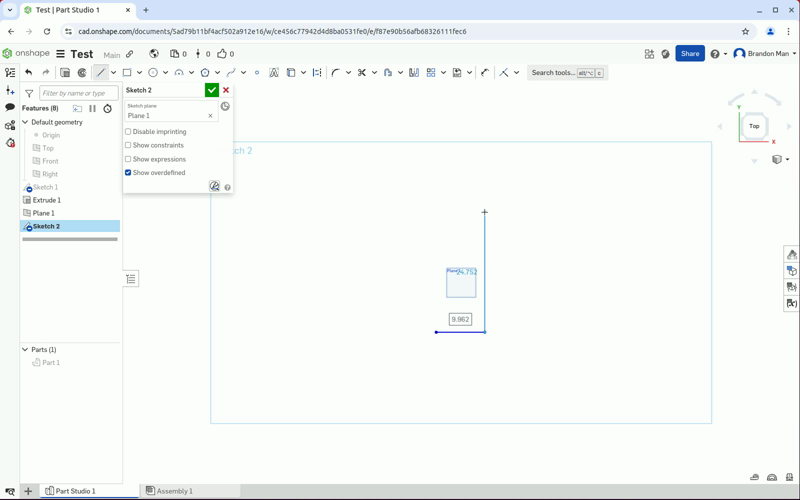
key_down(shift)
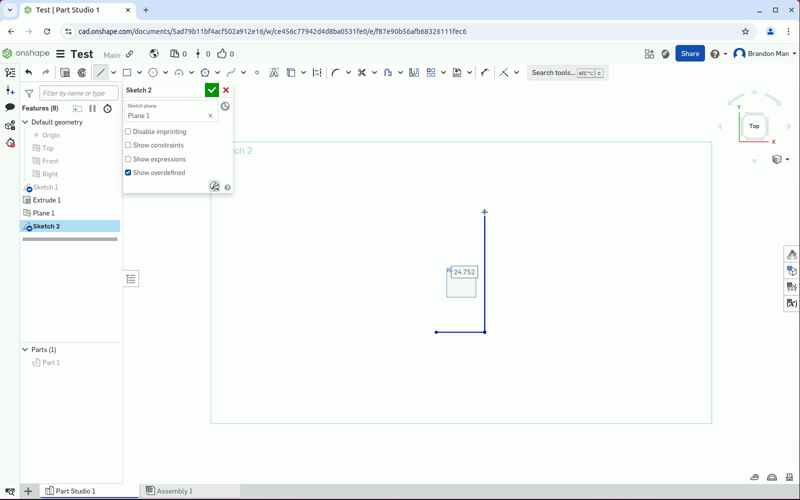
mouse_move(514, 211)
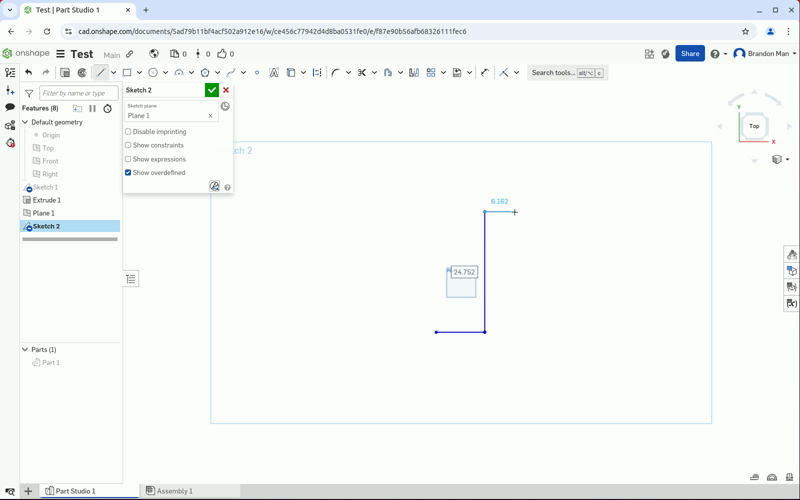
mouse_move(436, 211)
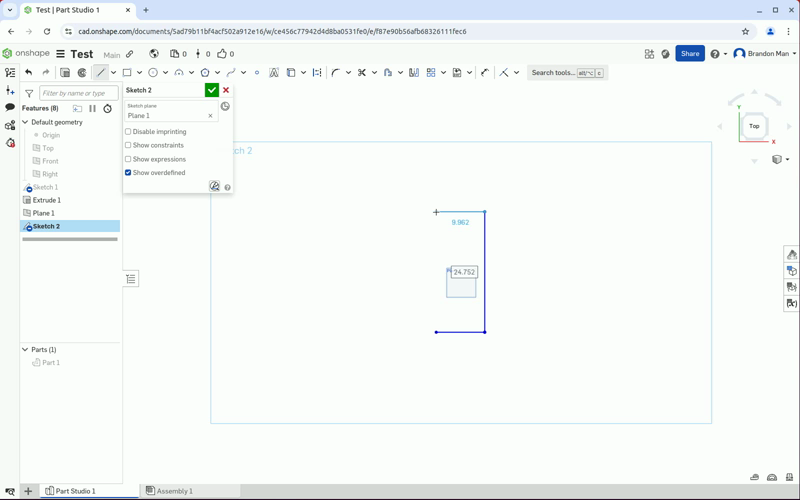
click(436, 211)
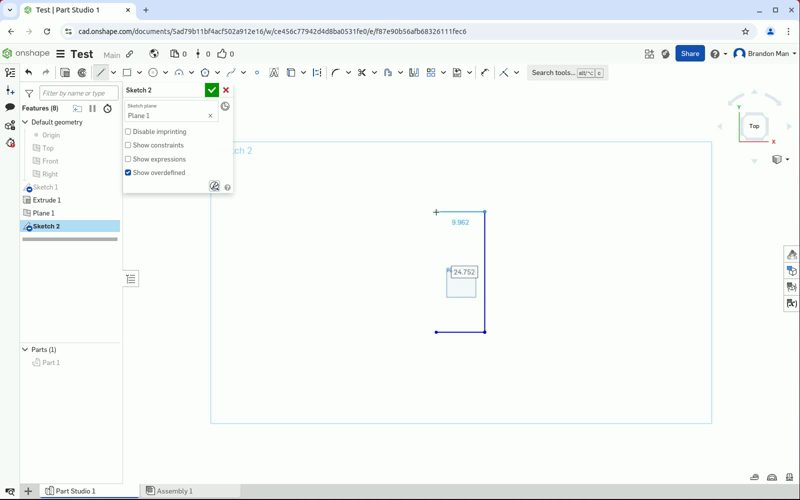
key_up(shift)
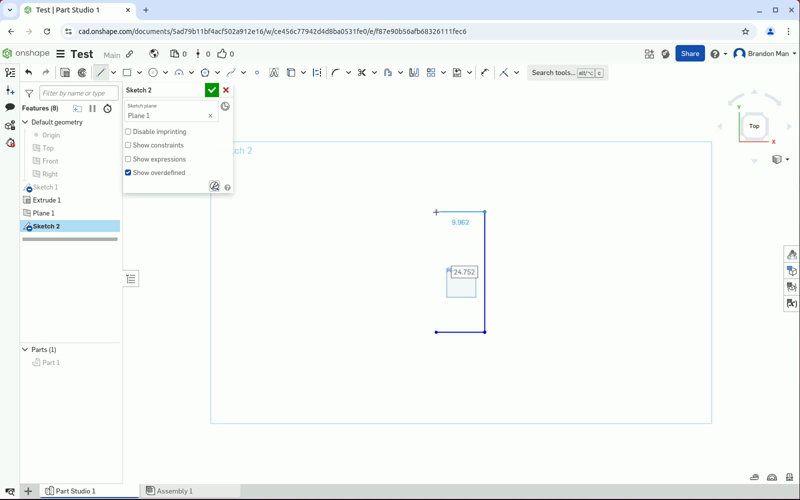
key_down(shift)
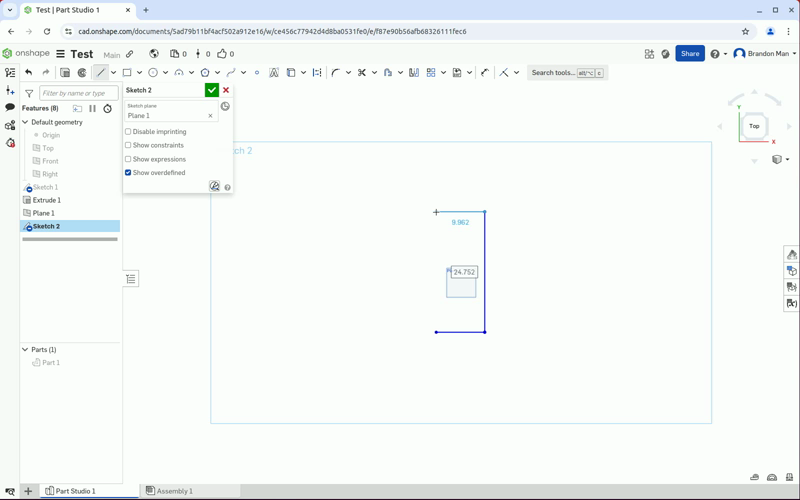
mouse_move(436, 332)
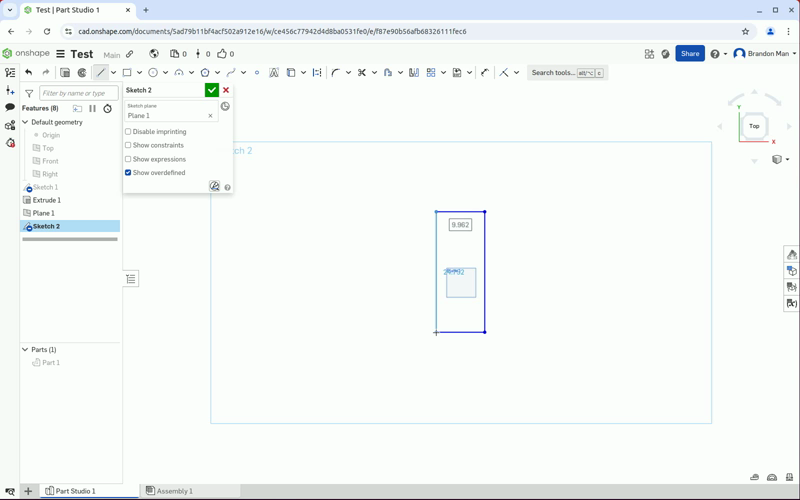
key_up(shift)
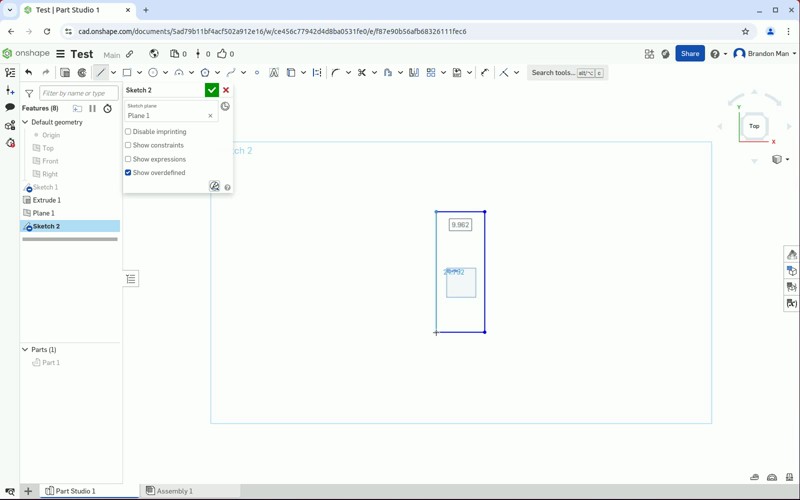
click(436, 332)
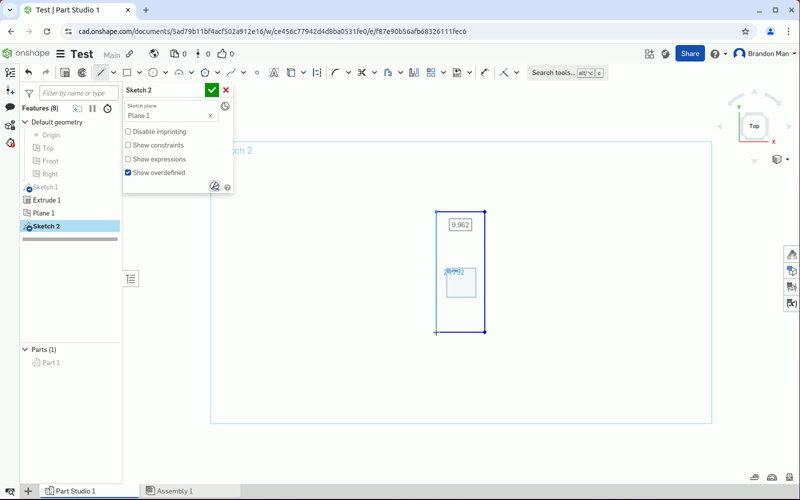
key(esc)
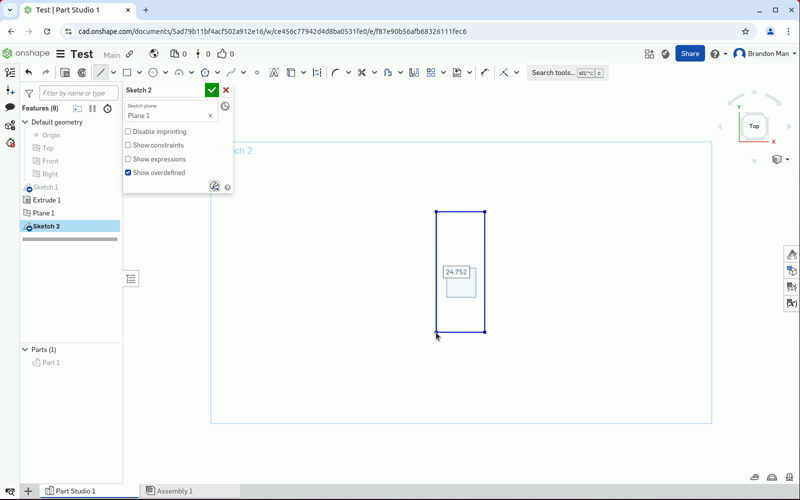
mouse_move(461, 301)
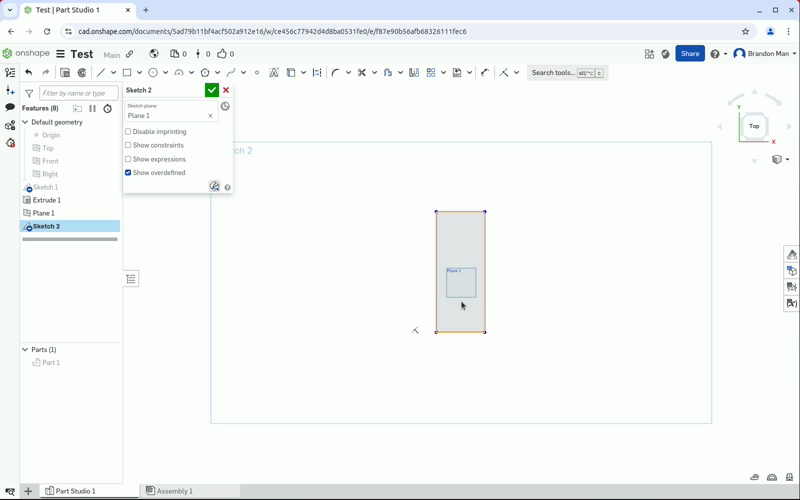
click(461, 301)
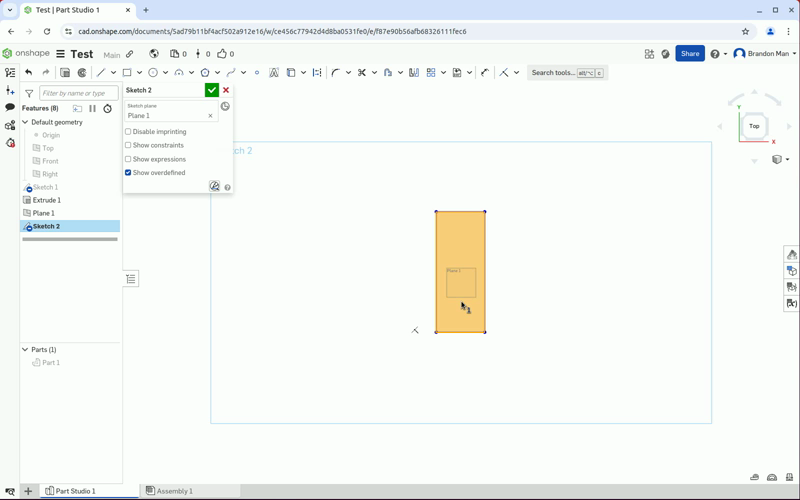
mouse_move(73, 352)
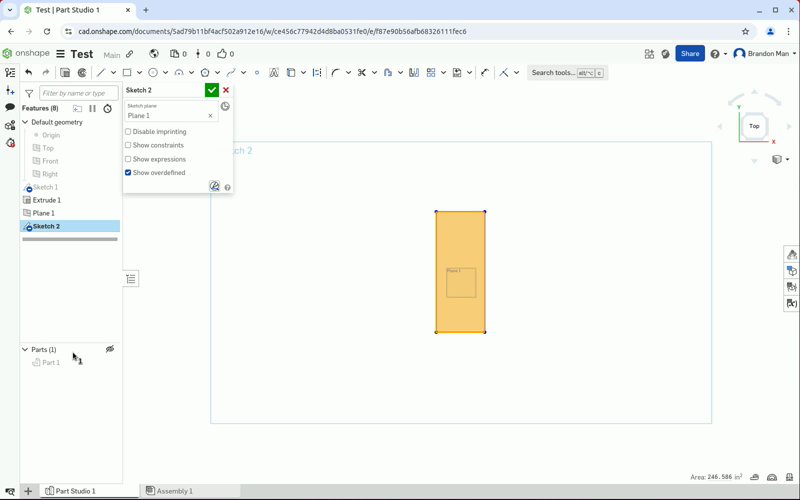
key(shift+y)
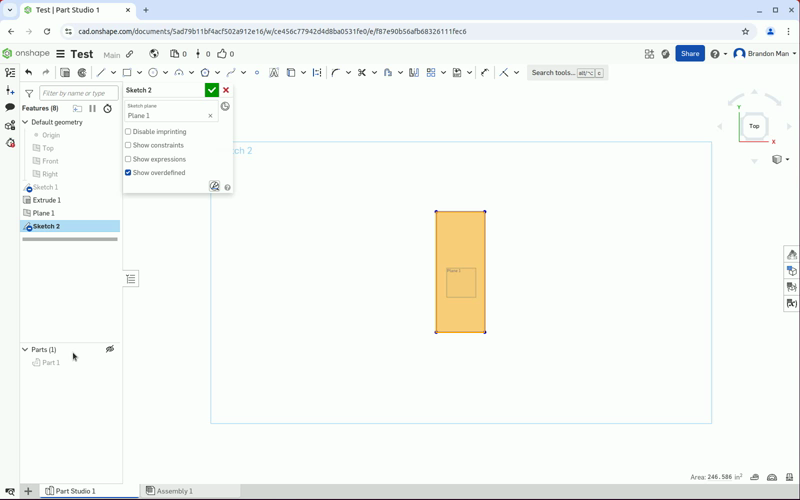
key(shift+e)
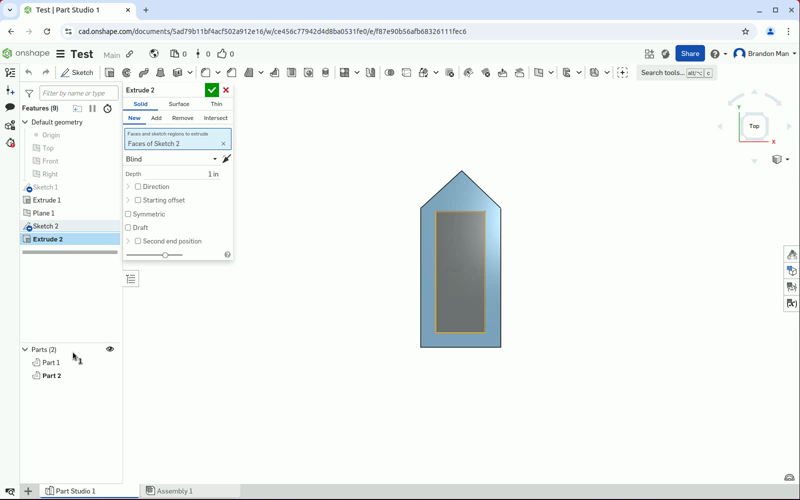
mouse_move(143, 106)
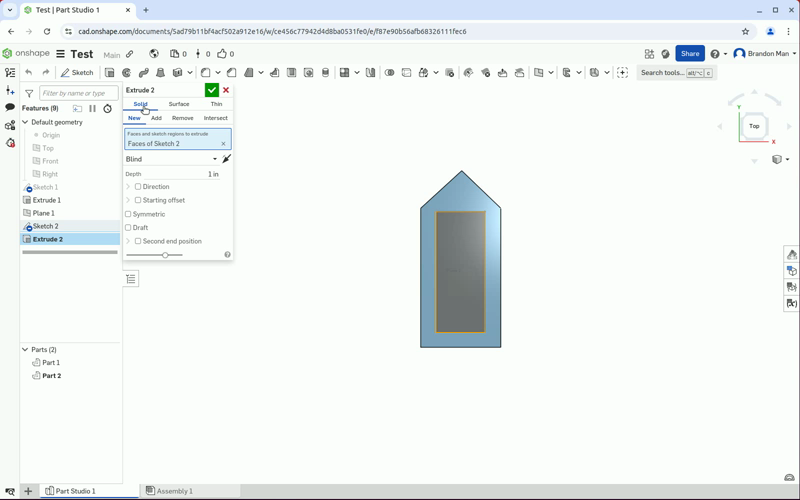
click(143, 106)
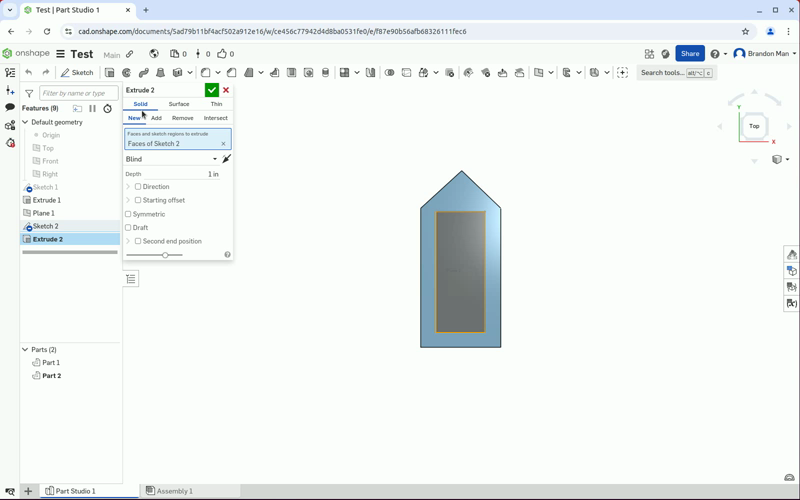
mouse_move(137, 120)
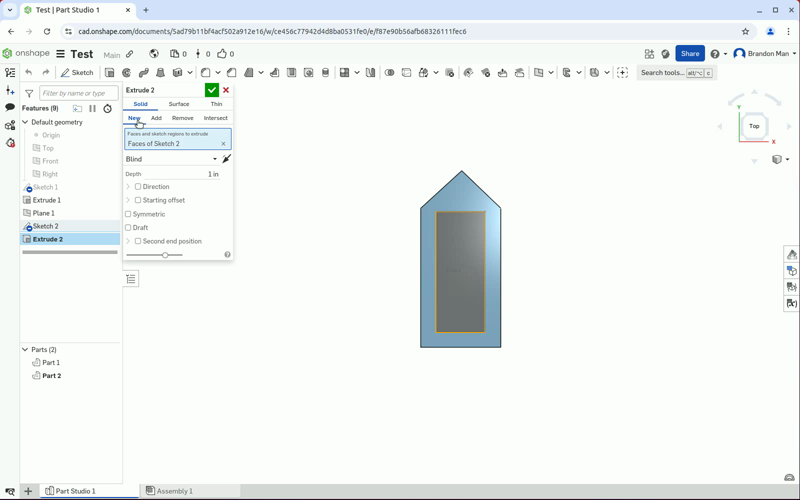
click(137, 120)
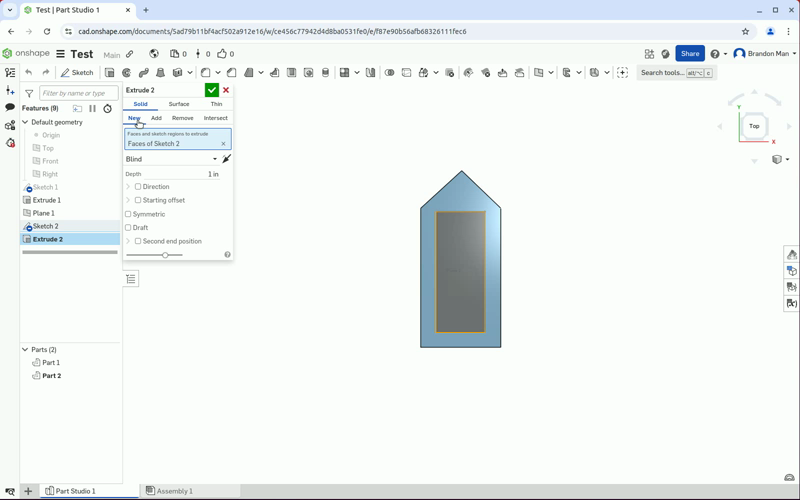
key(tab, 4)
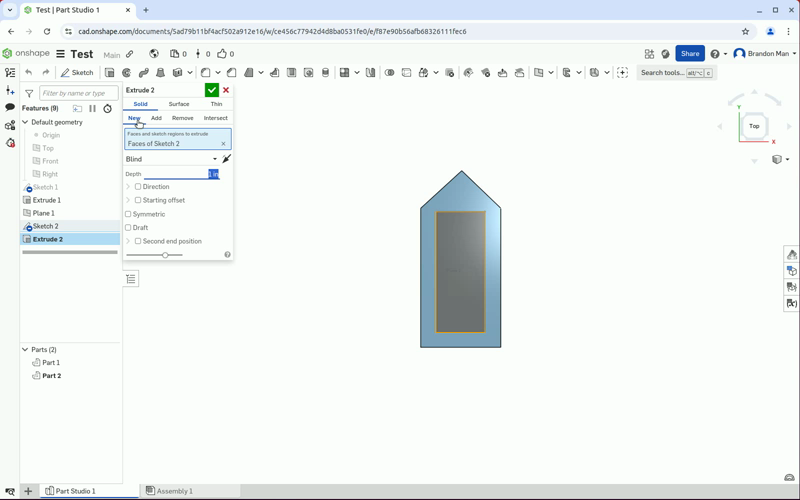
text(5.296)
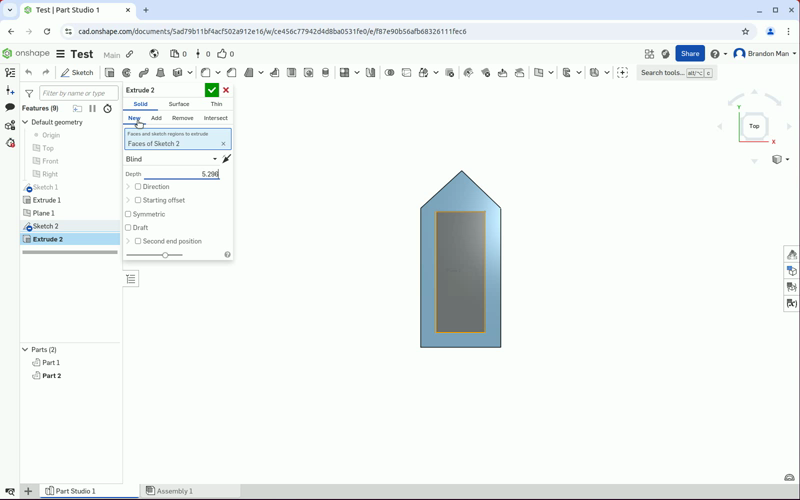
key(enter)
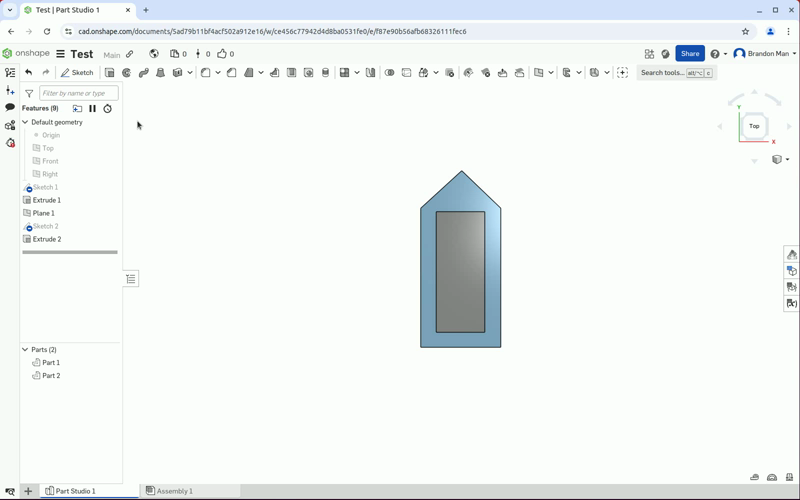
key(shift+h)
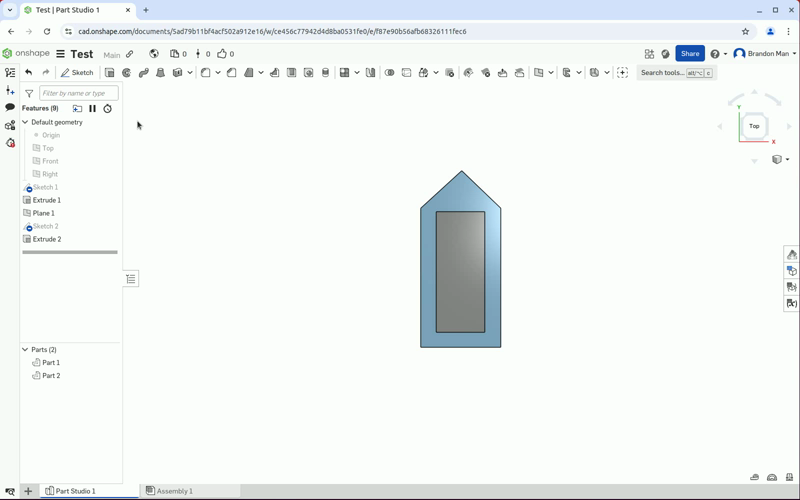
key(shift+h)
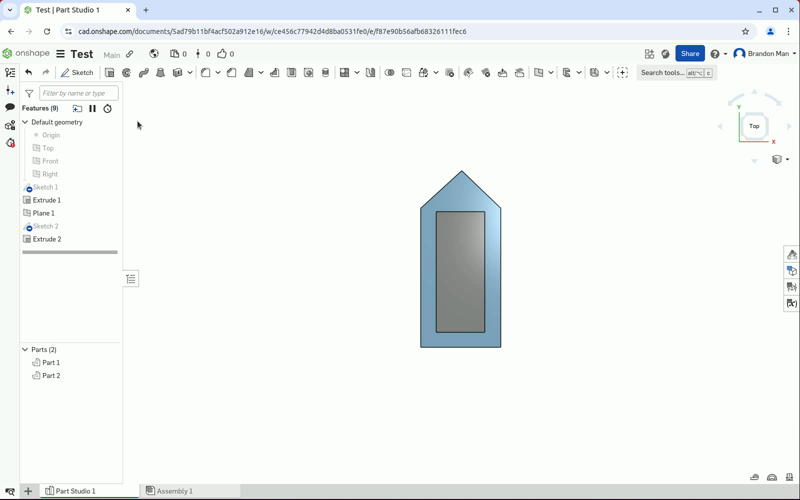
mouse_move(73, 189)
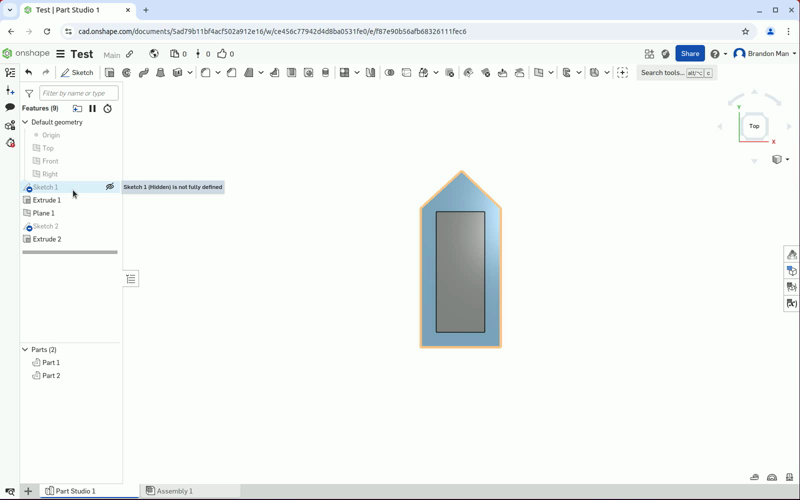
click(73, 189)
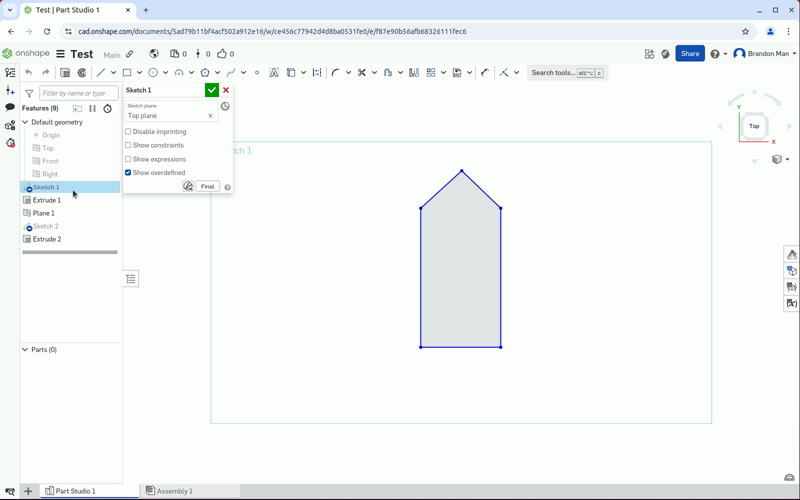
mouse_move(229, 92)
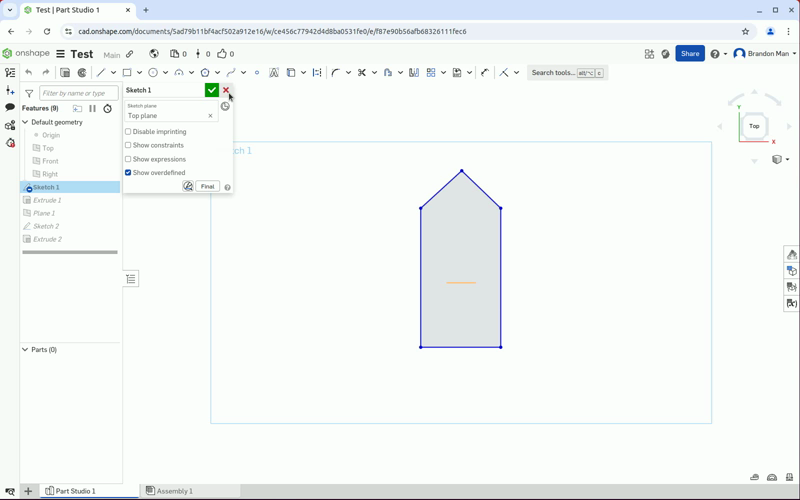
click(229, 92)
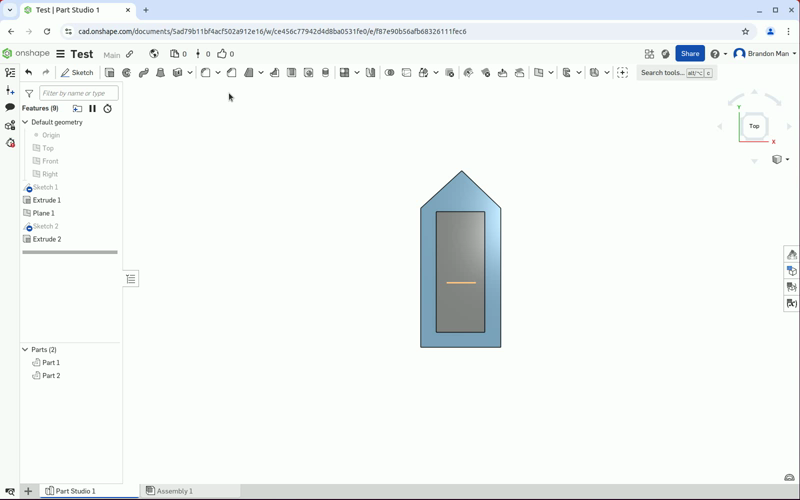
mouse_move(541, 75)
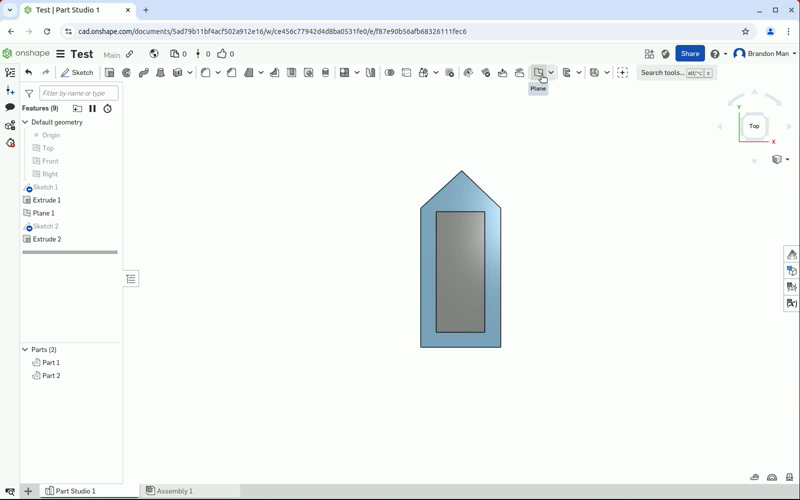
click(541, 75)
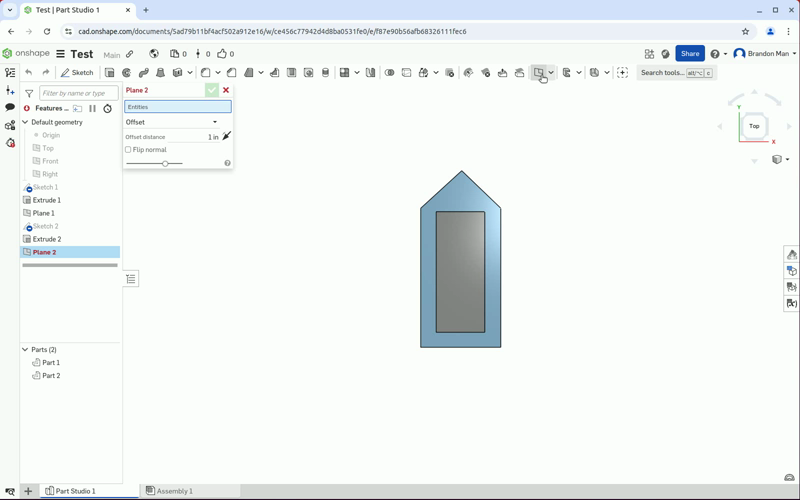
mouse_move(73, 150)
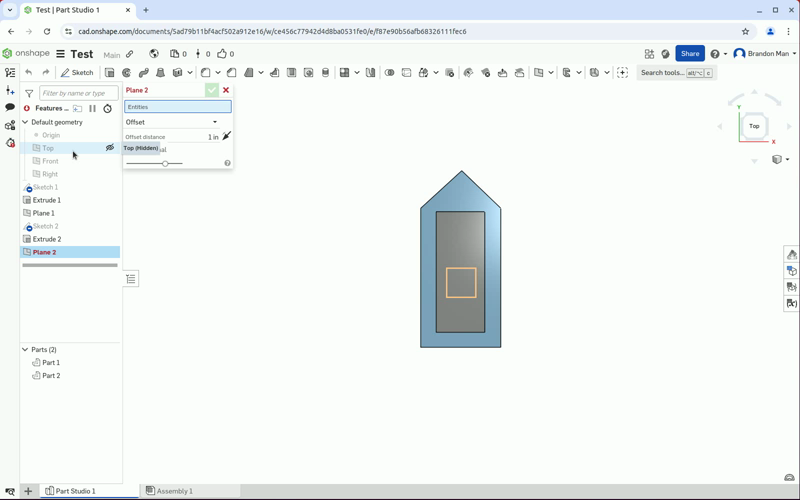
click(73, 150)
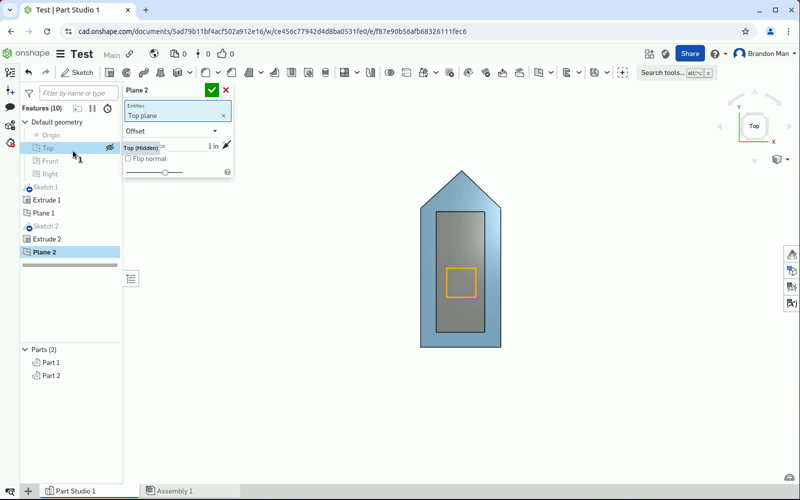
key(tab, 2)
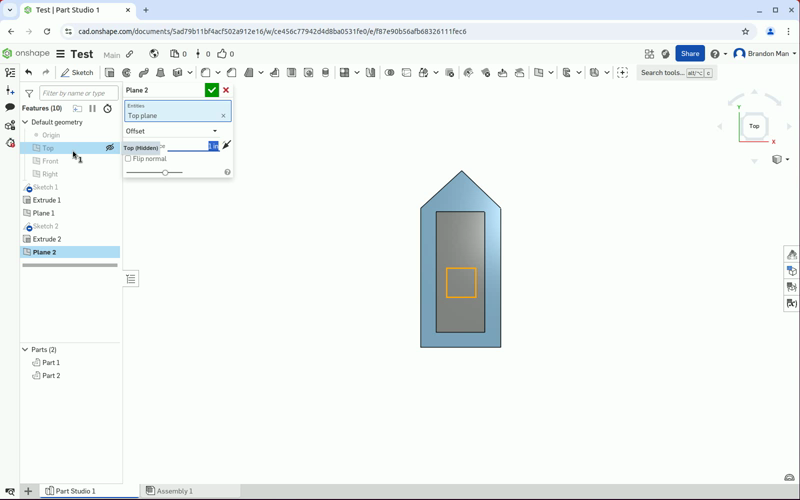
text(9.397)
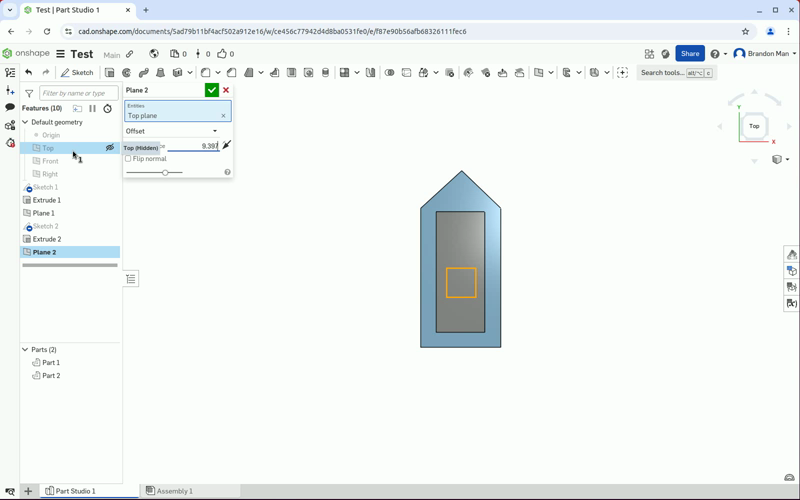
key(enter, 2)
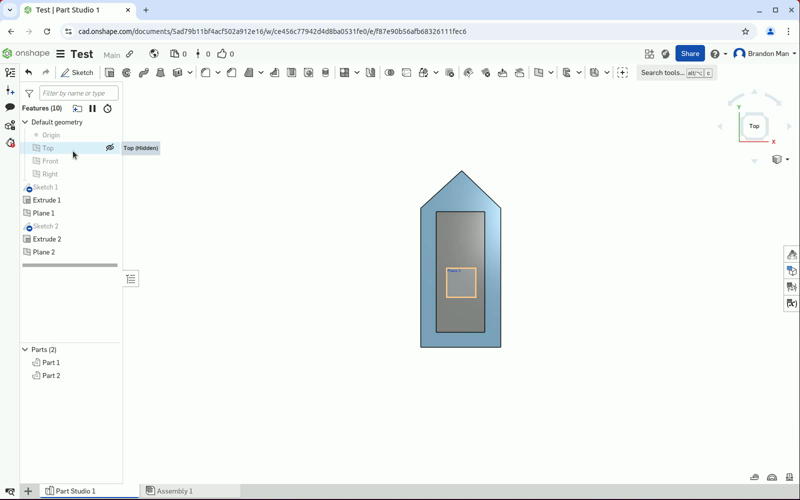
key(shift+s)
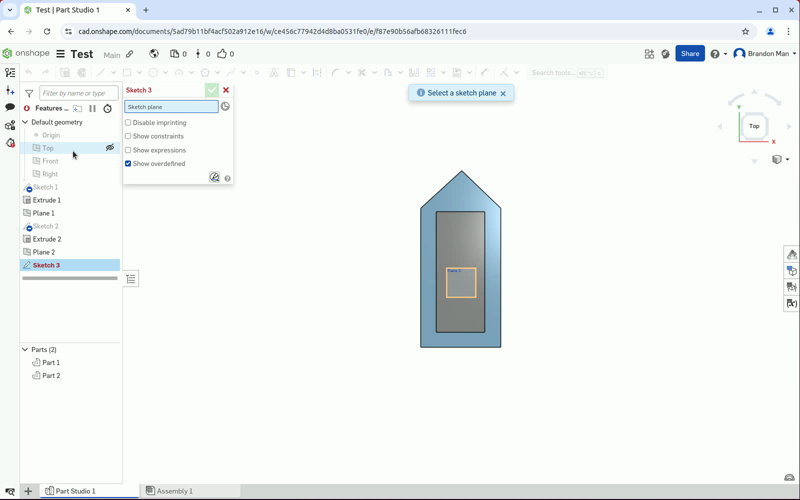
mouse_move(73, 254)
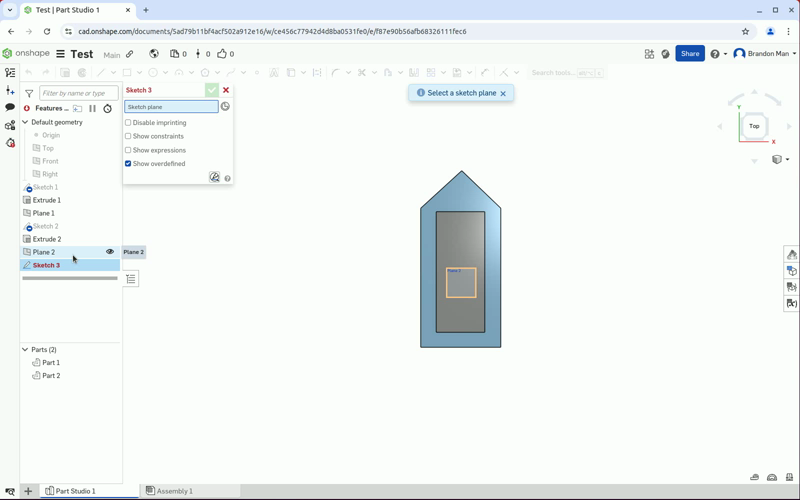
click(73, 254)
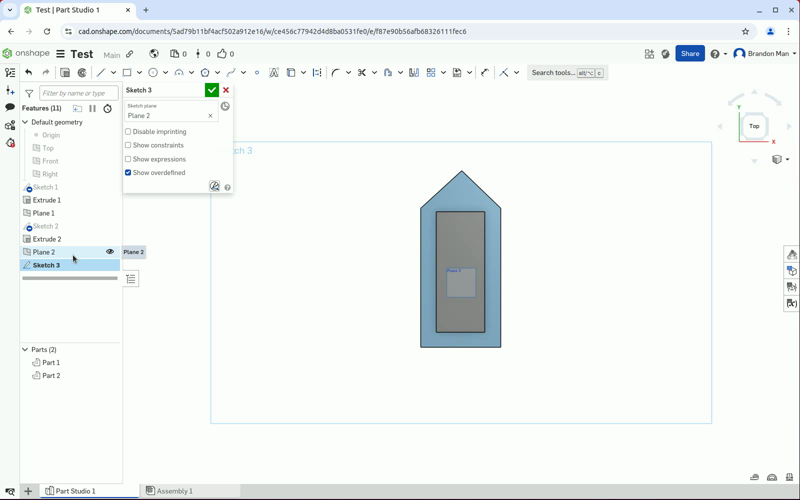
mouse_move(73, 352)
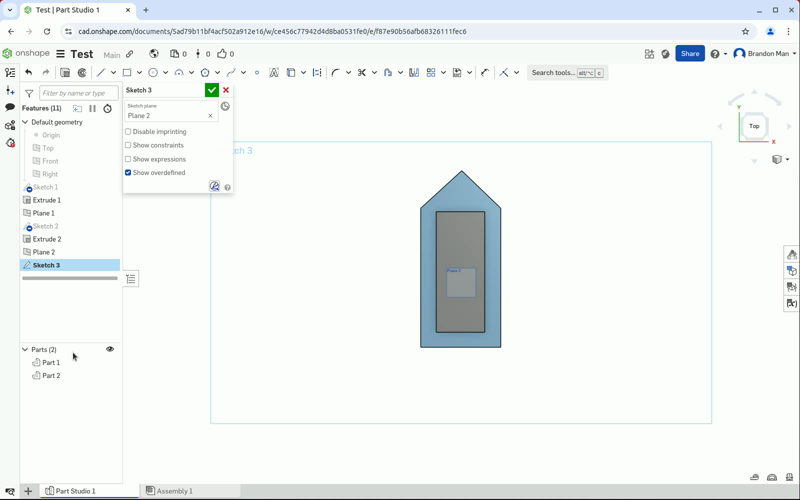
key(y)
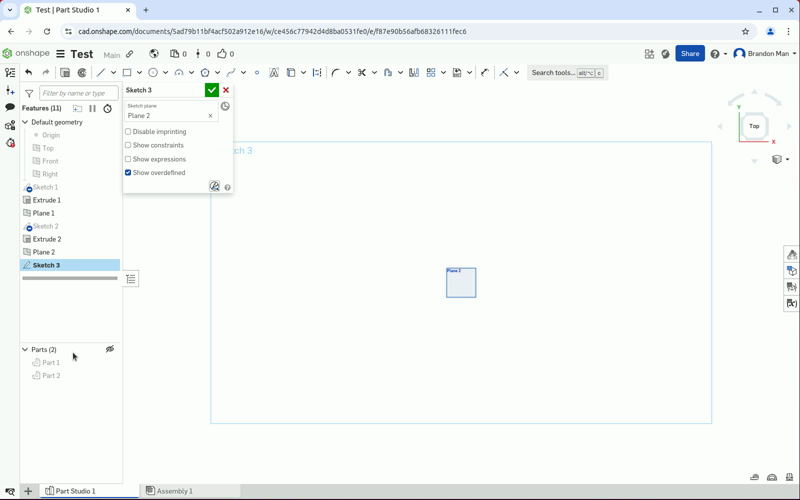
key(c)
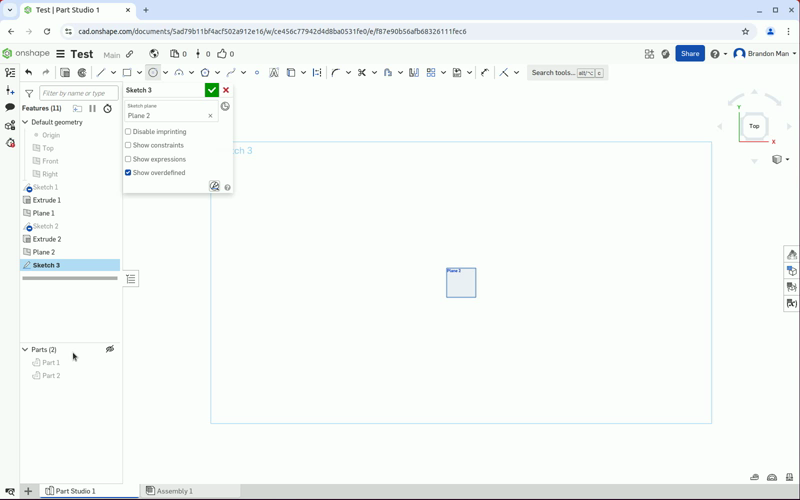
key_down(shift)
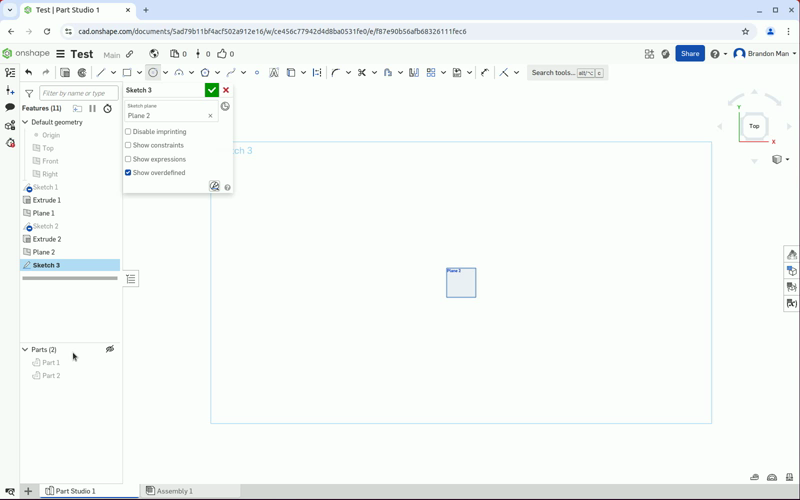
mouse_move(460, 231)
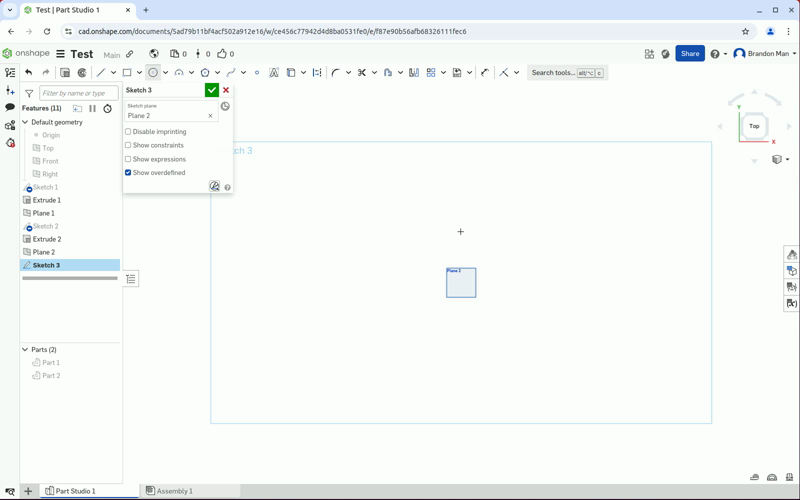
click(460, 231)
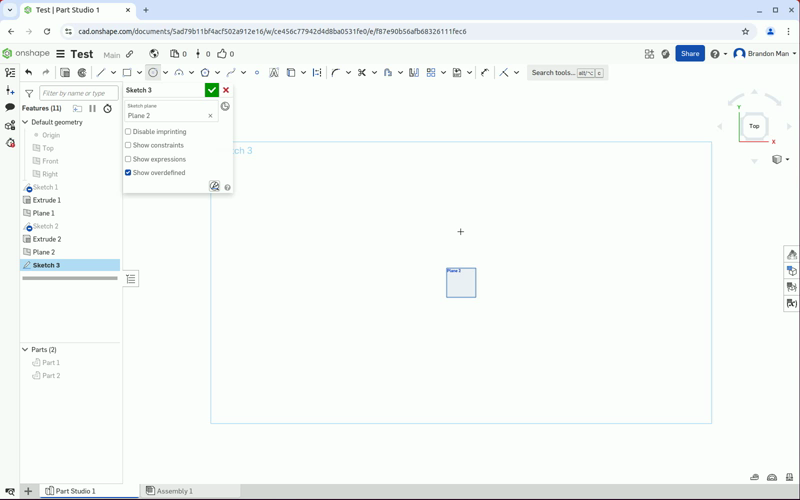
key_up(shift)
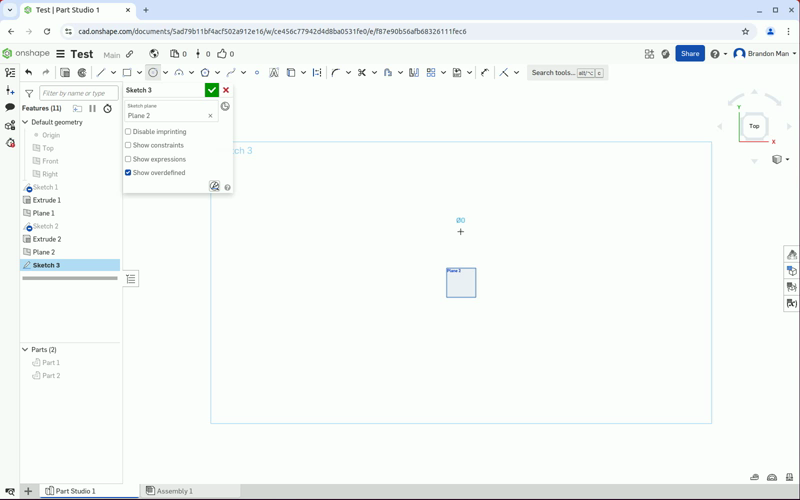
mouse_move(472, 231)
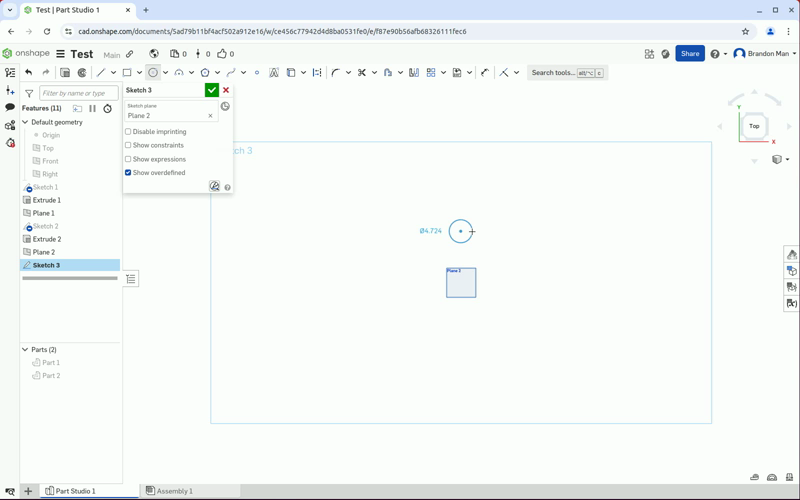
click(472, 231)
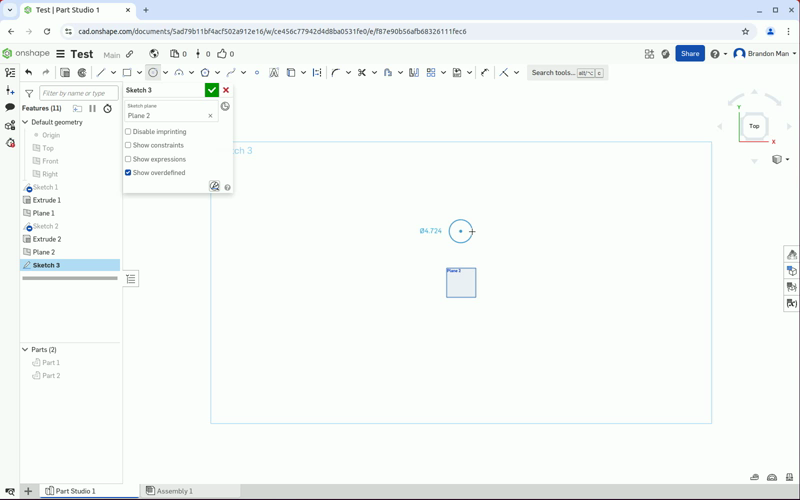
key(esc)
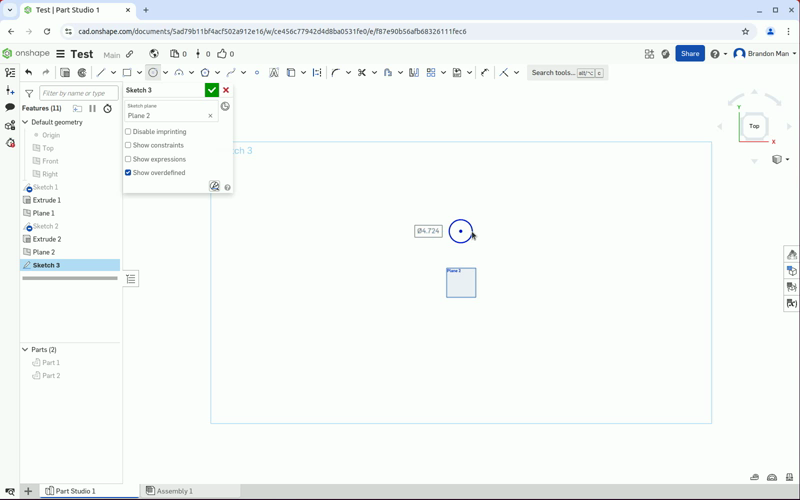
mouse_move(451, 232)
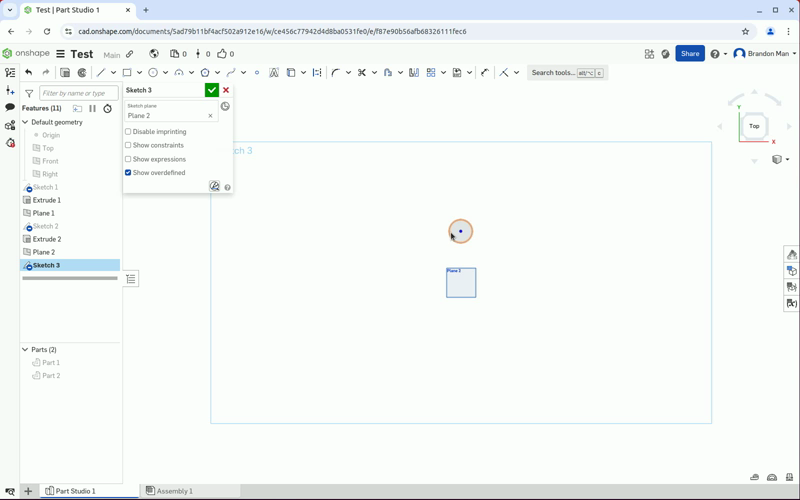
scroll(6)
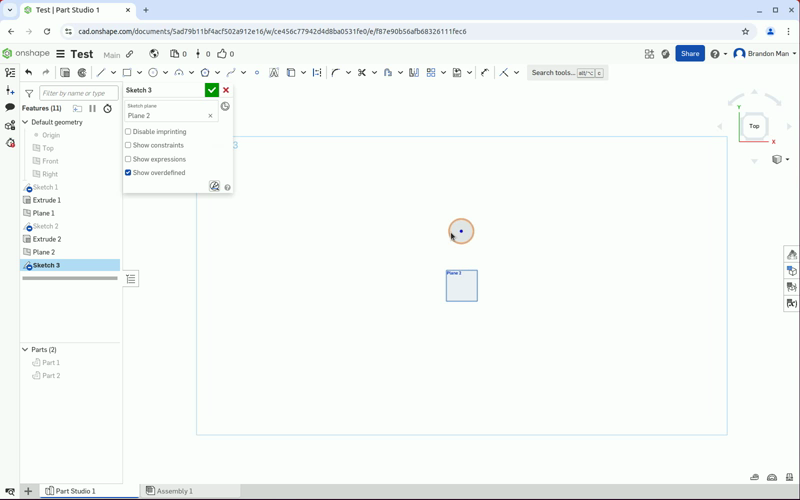
scroll(6)
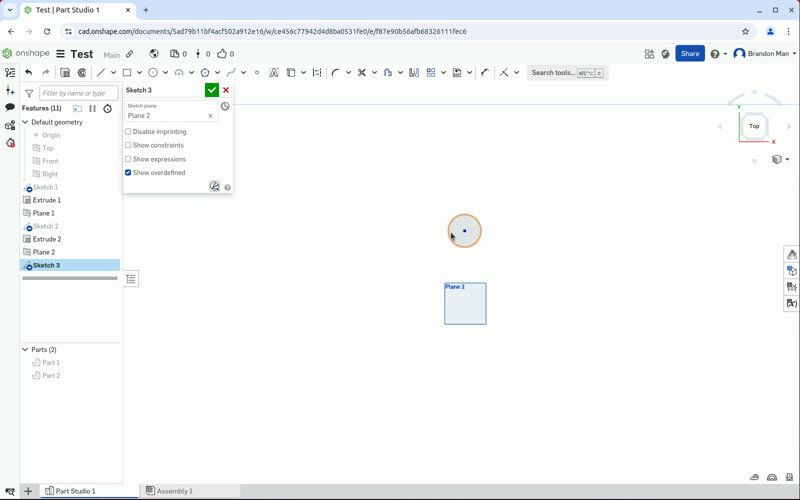
scroll(6)
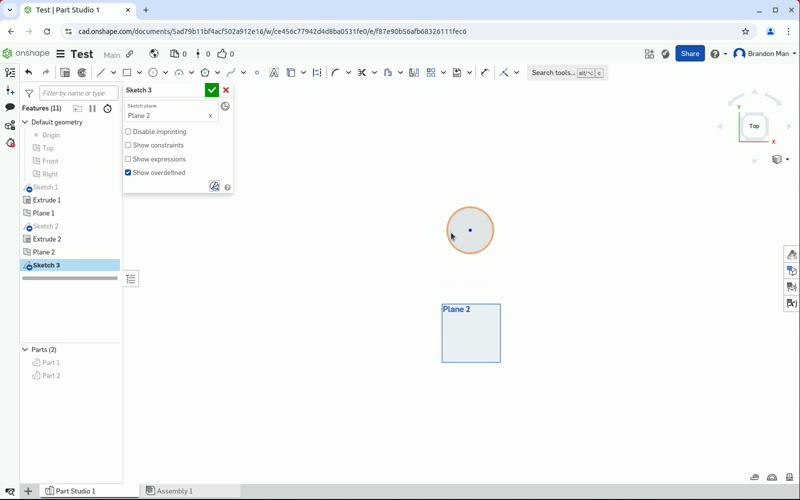
scroll(6)
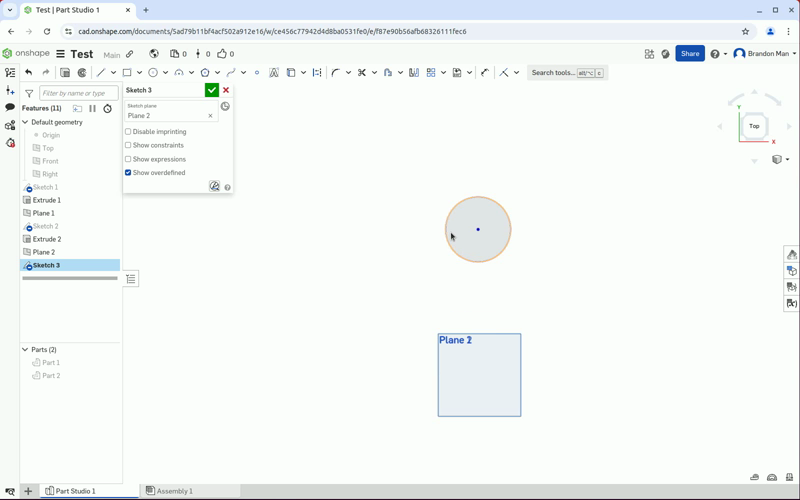
scroll(6)
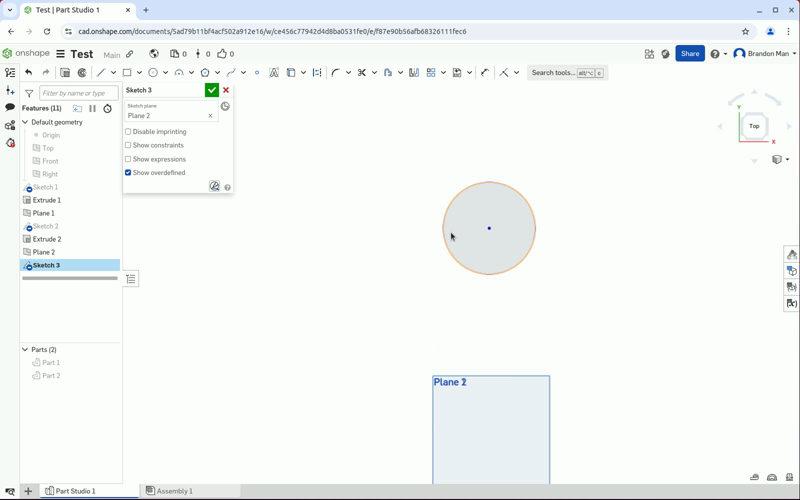
scroll(6)
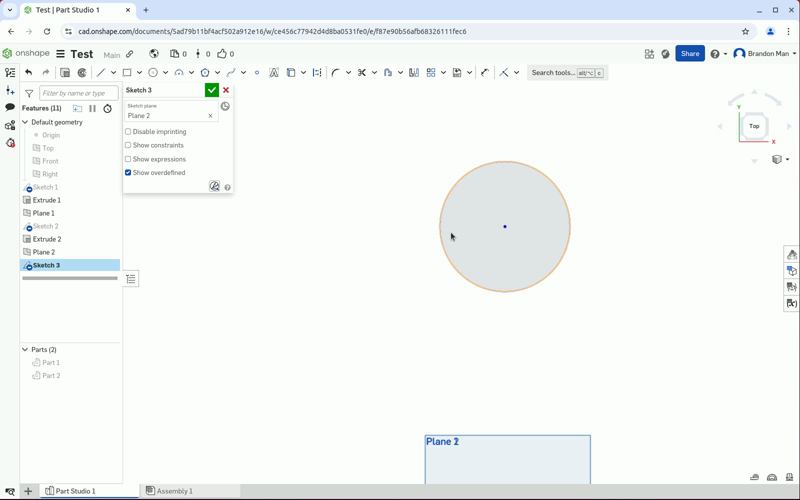
scroll(6)
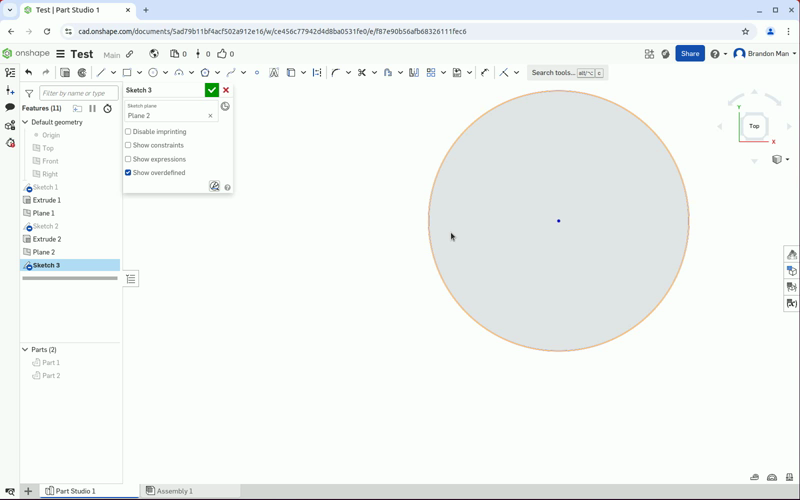
click(451, 232)
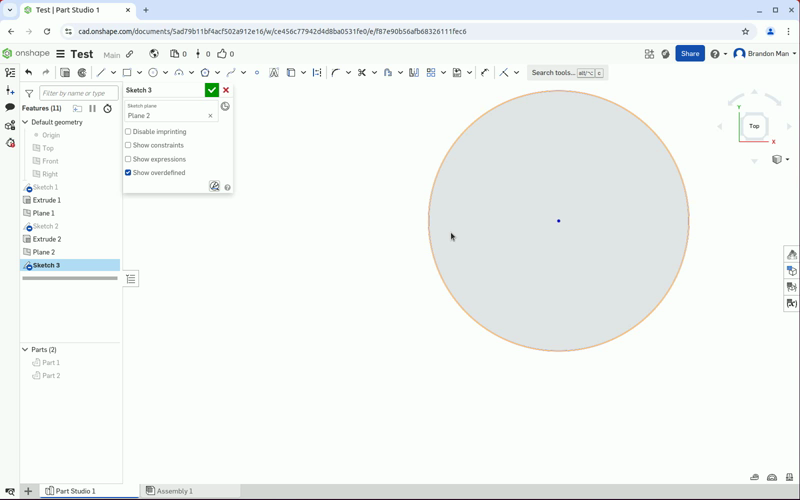
scroll(-6)
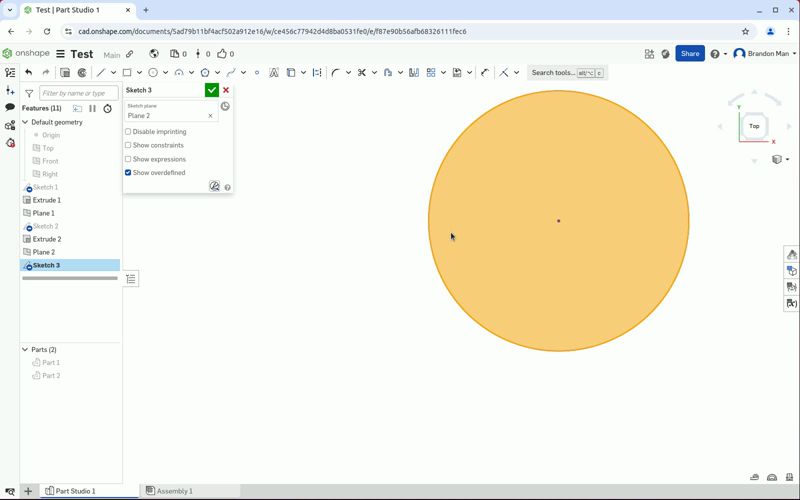
scroll(-6)
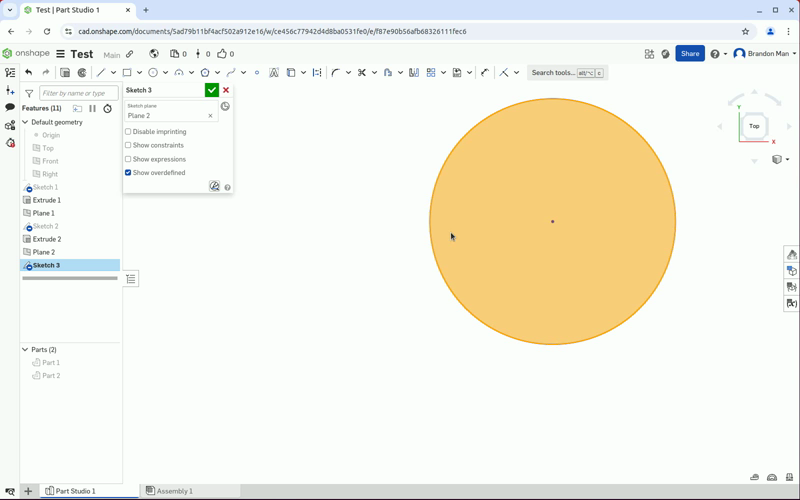
scroll(-6)
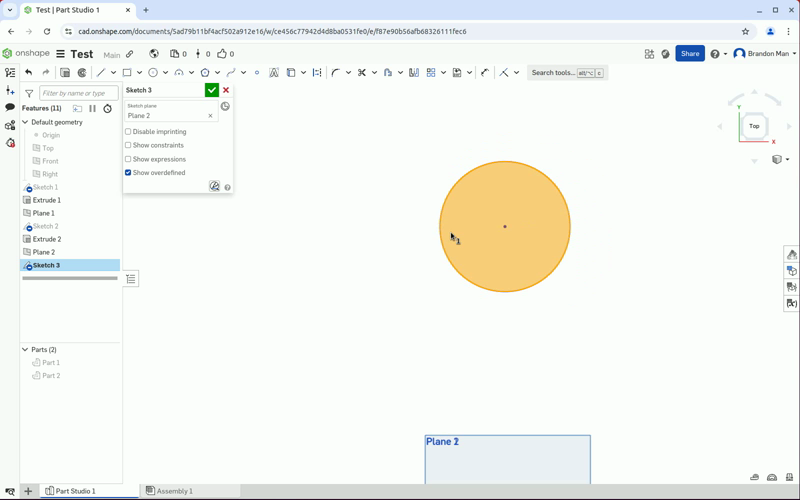
scroll(-6)
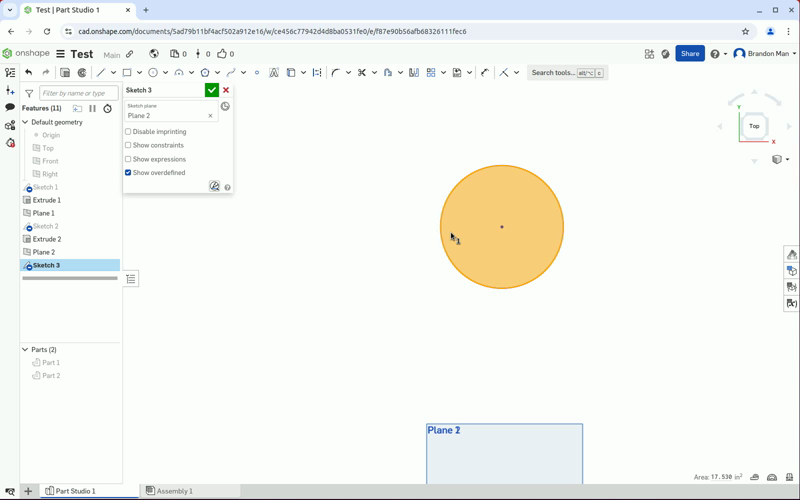
scroll(-6)
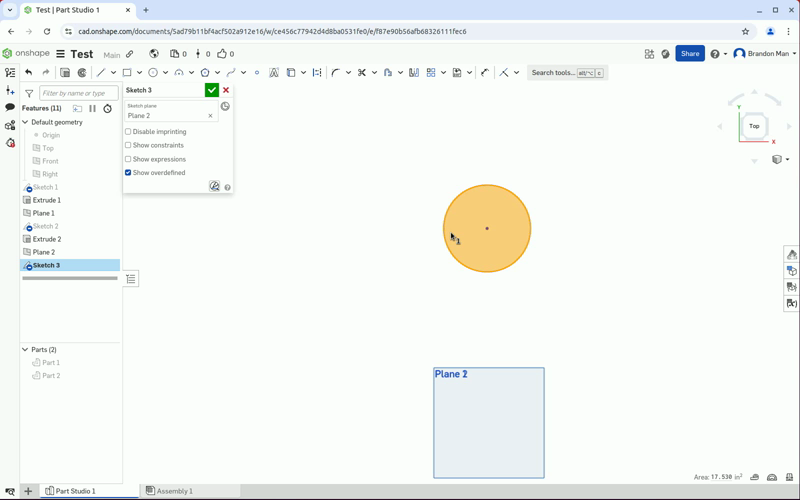
scroll(-6)
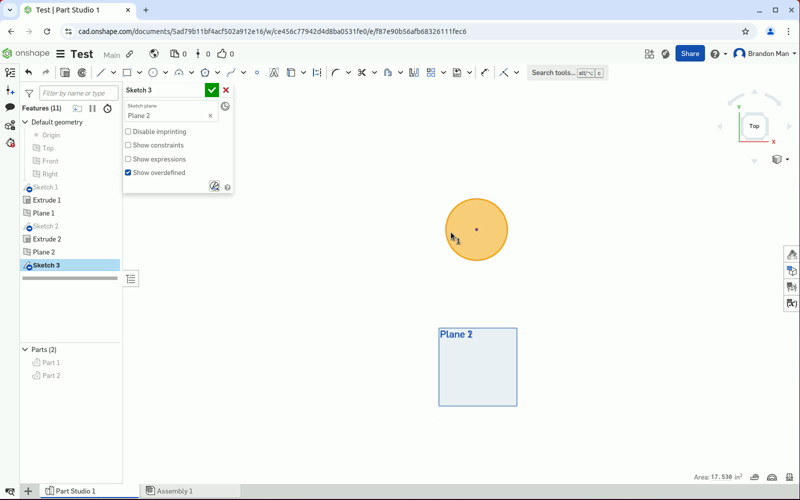
scroll(-6)
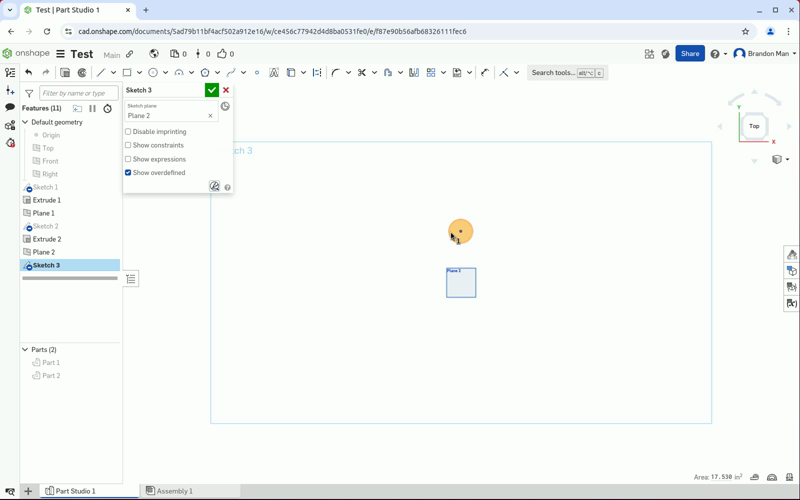
mouse_move(73, 352)
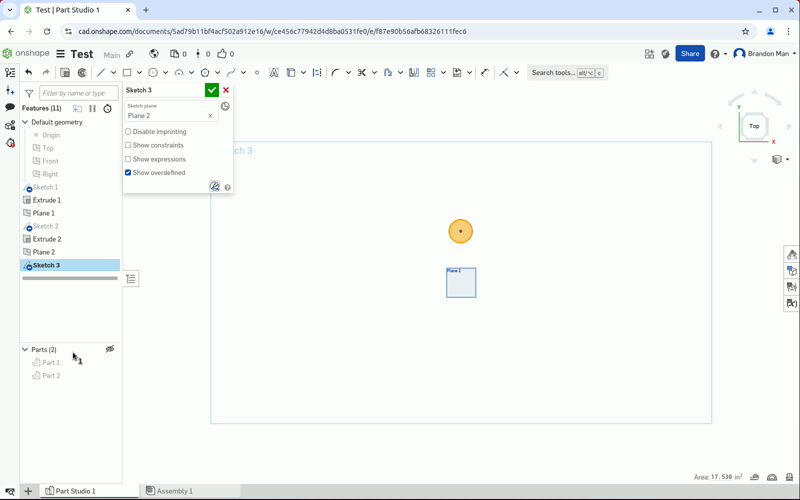
key(shift+y)
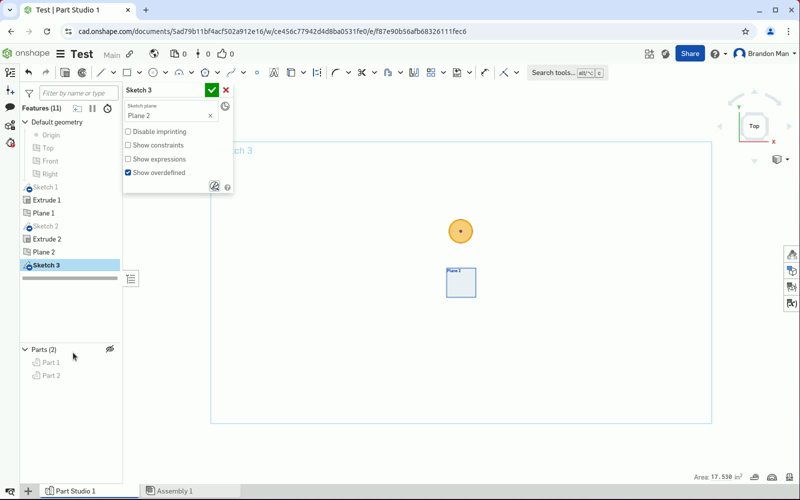
key(shift+e)
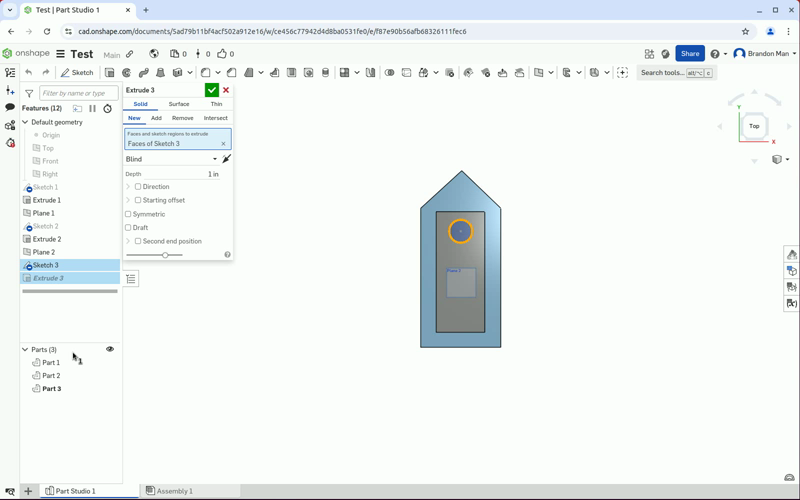
mouse_move(143, 106)
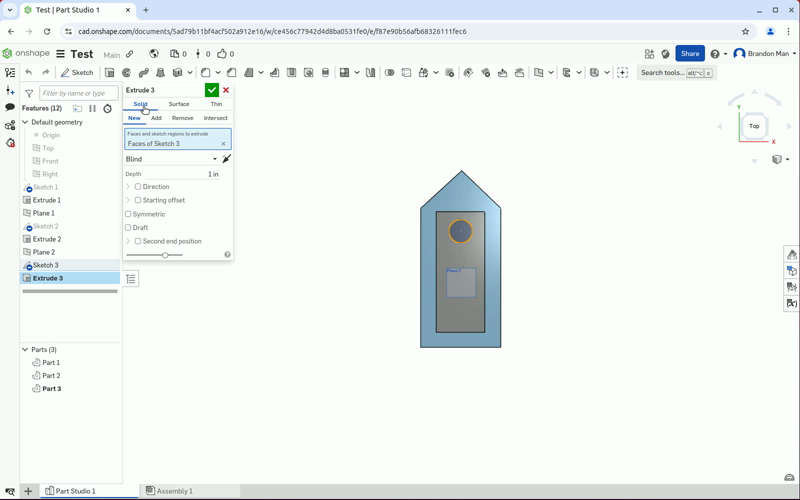
click(143, 106)
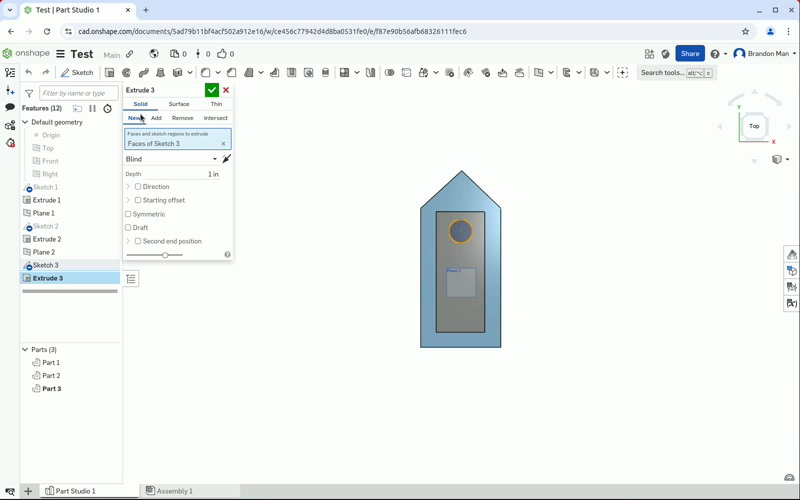
mouse_move(137, 120)
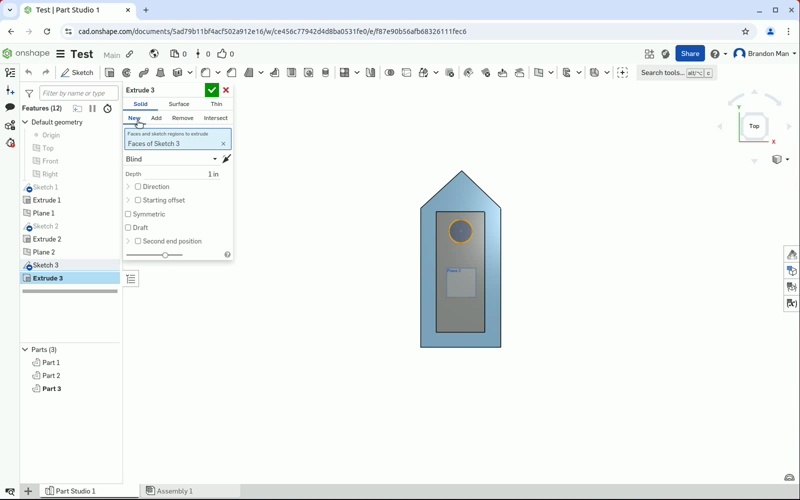
click(137, 120)
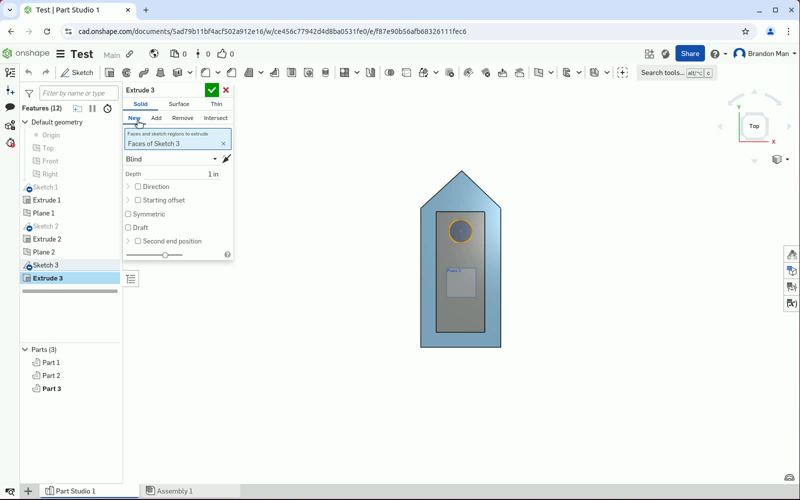
key(tab, 4)
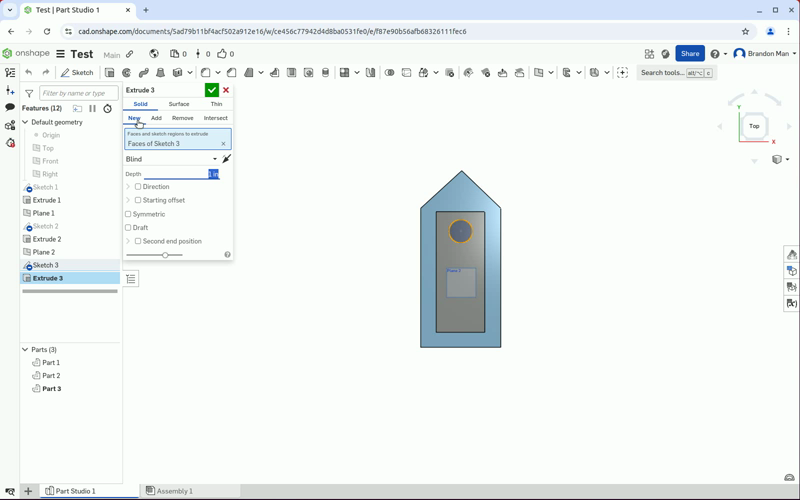
text(5.536)
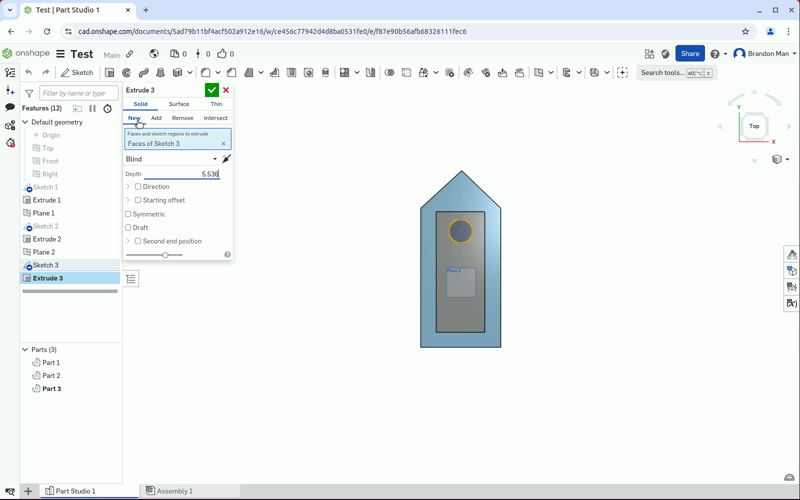
key(enter)
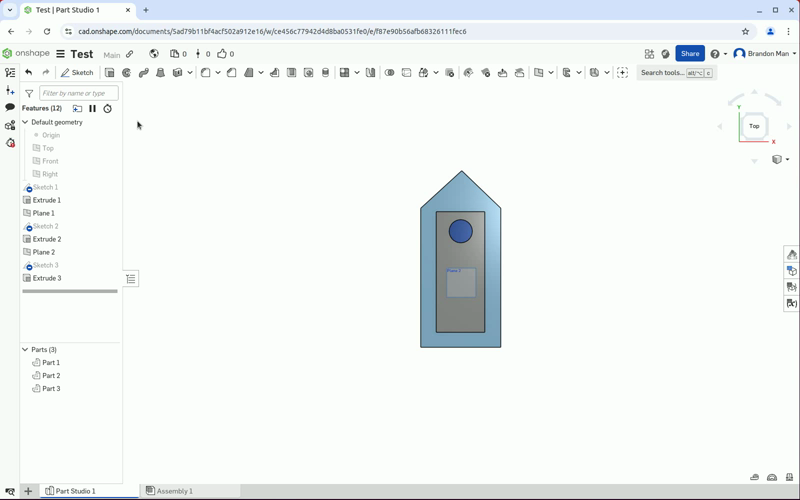
key(shift+h)
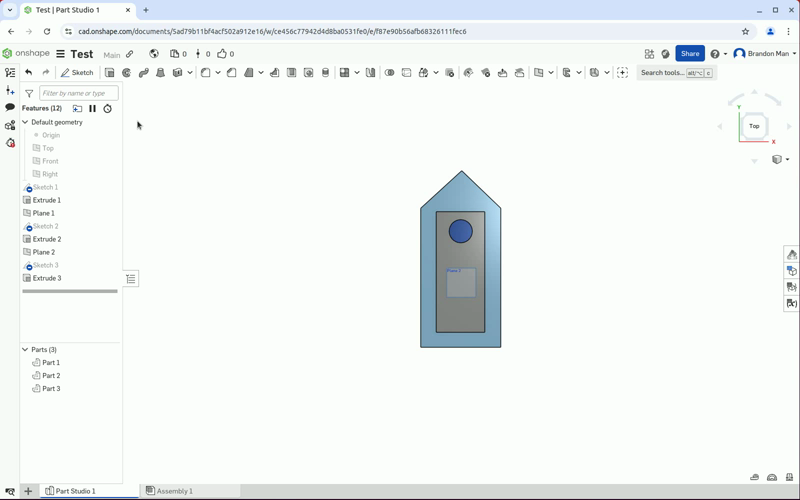
key(shift+h)
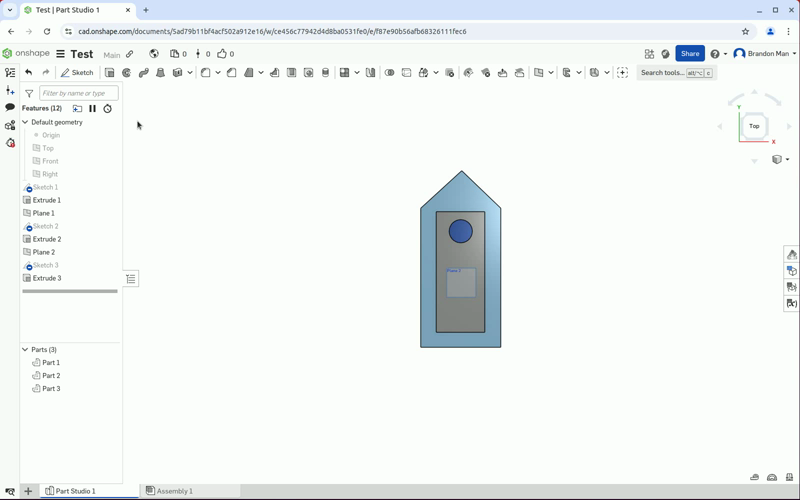
mouse_move(73, 189)
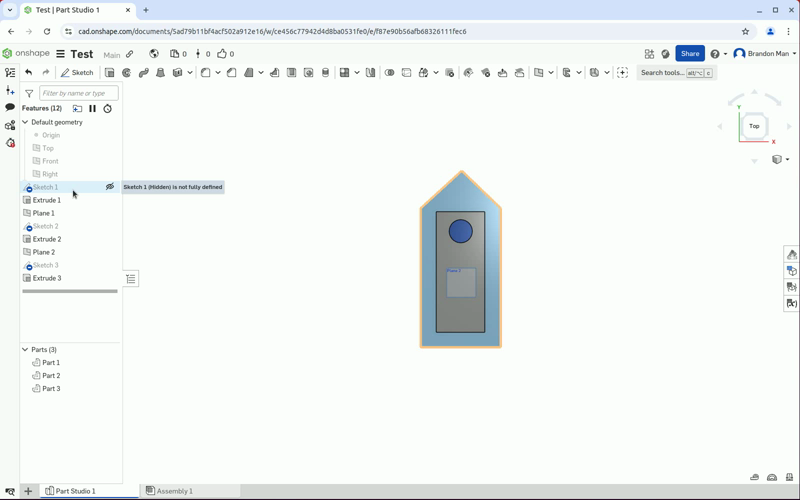
click(73, 189)
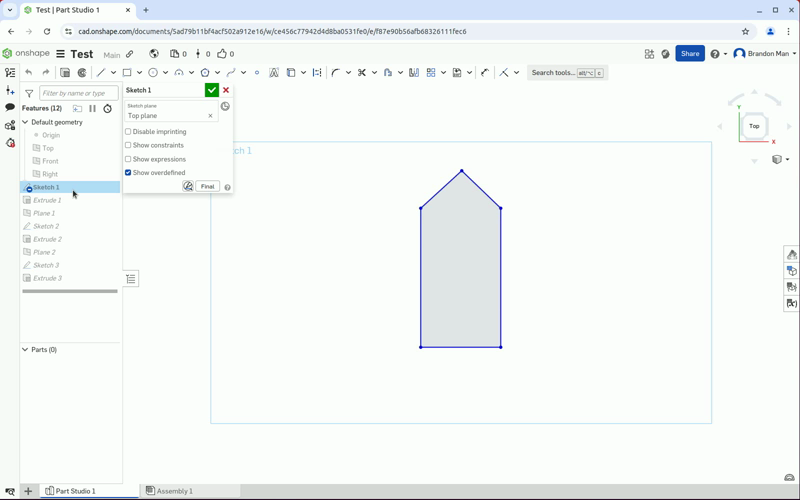
mouse_move(229, 92)
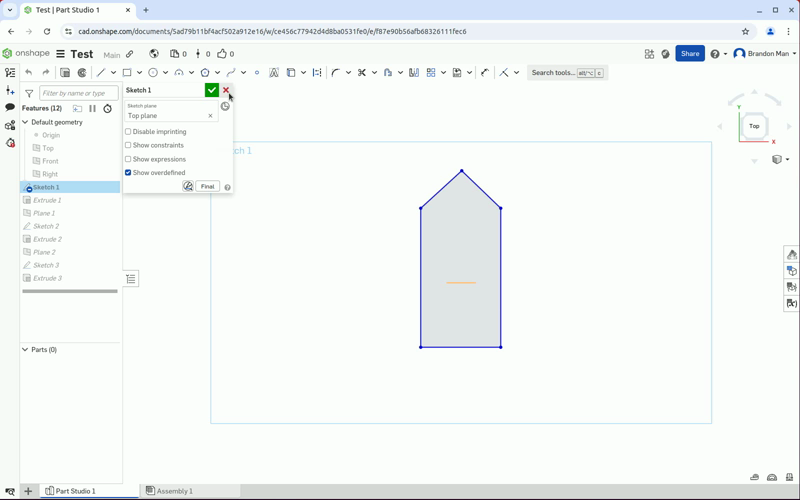
click(229, 92)
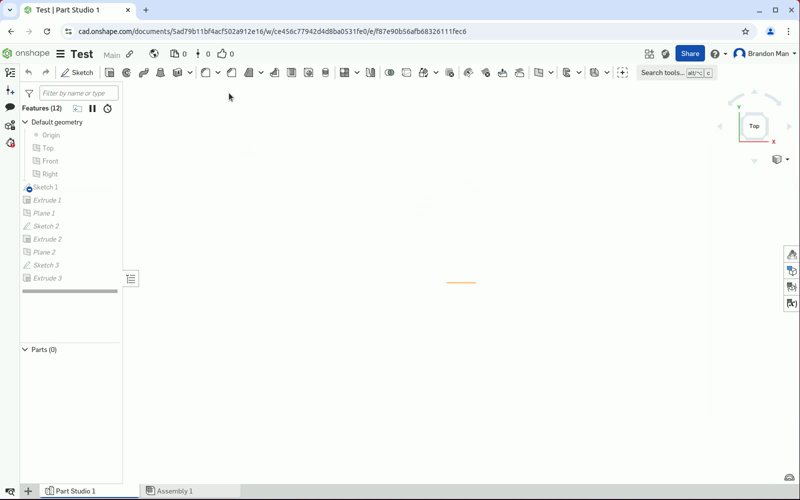
key(shift+s)
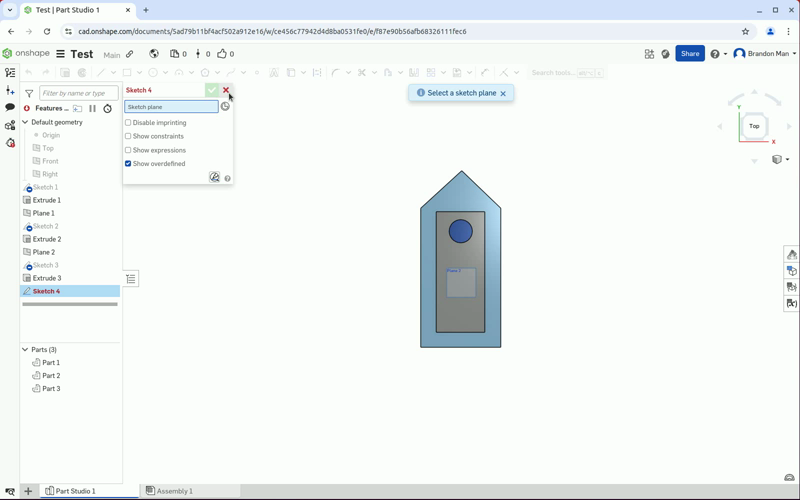
mouse_move(73, 254)
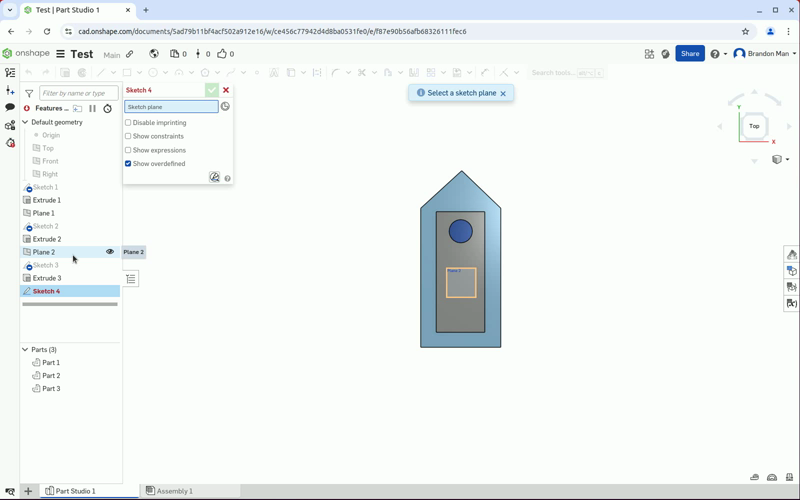
click(73, 254)
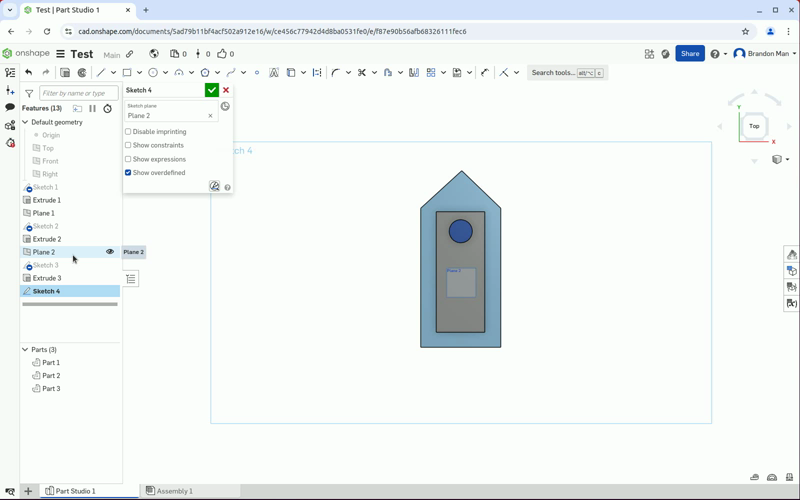
mouse_move(73, 352)
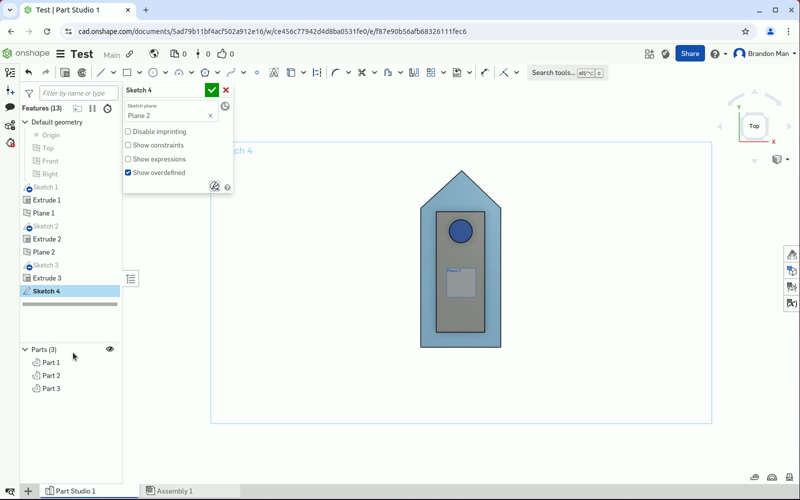
key(y)
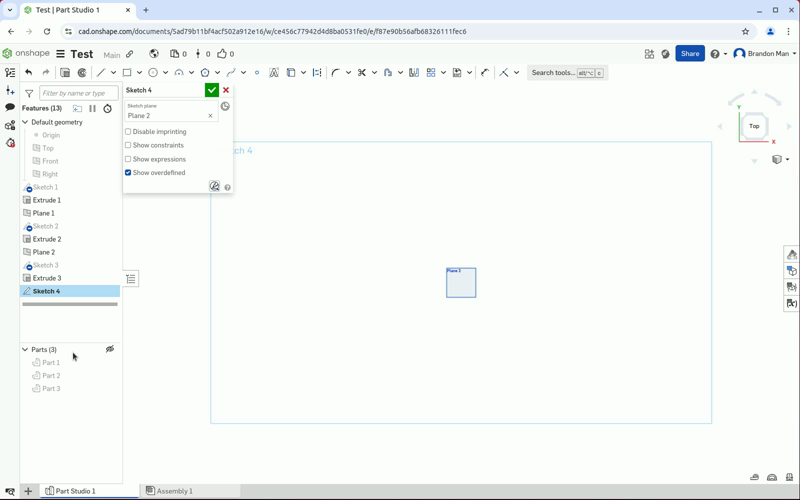
key(c)
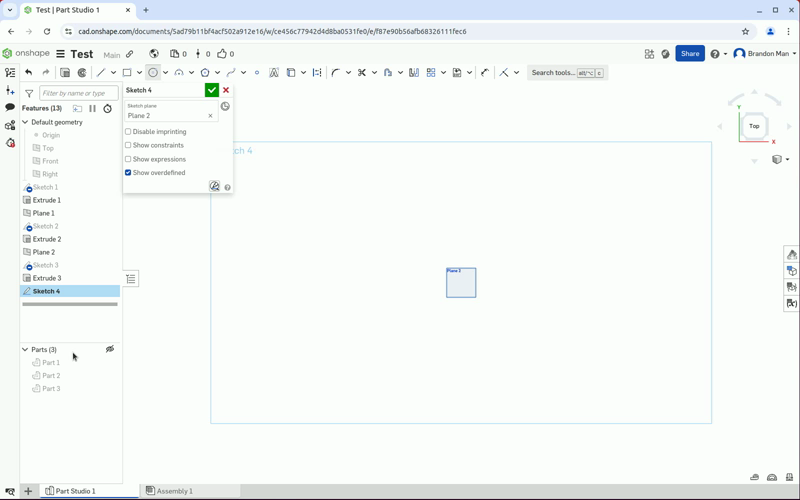
key_down(shift)
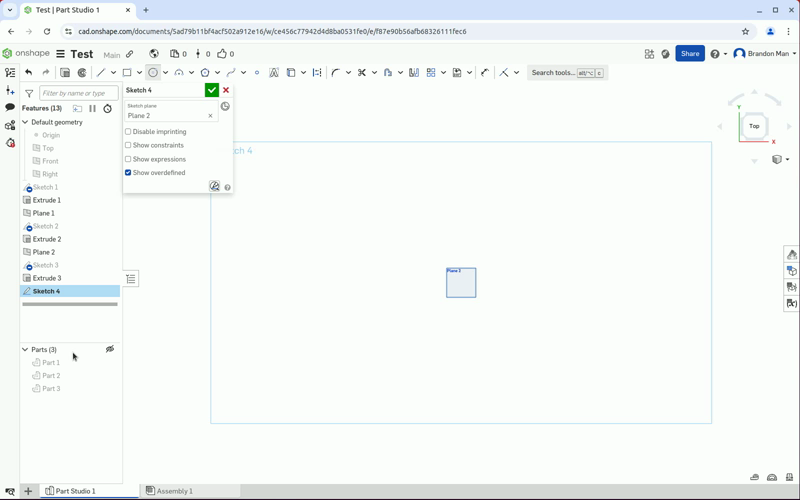
mouse_move(460, 271)
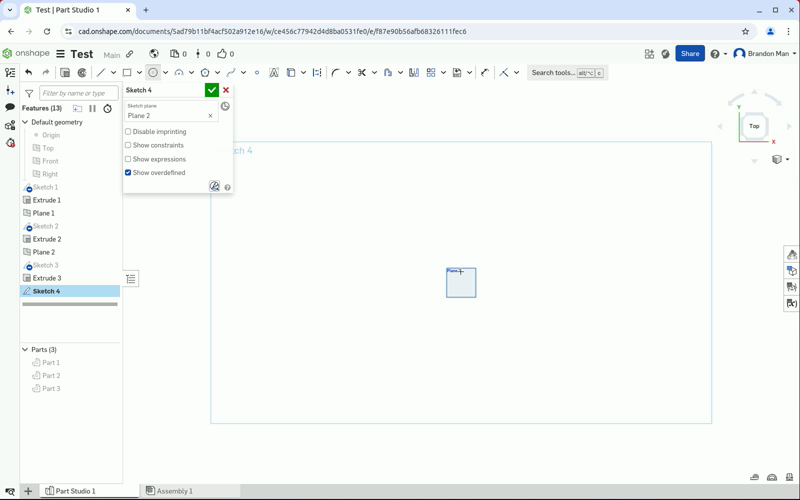
click(460, 271)
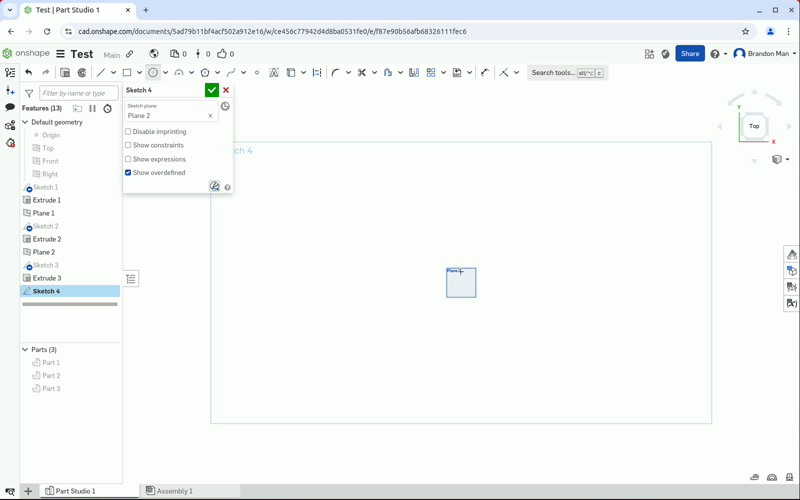
key_up(shift)
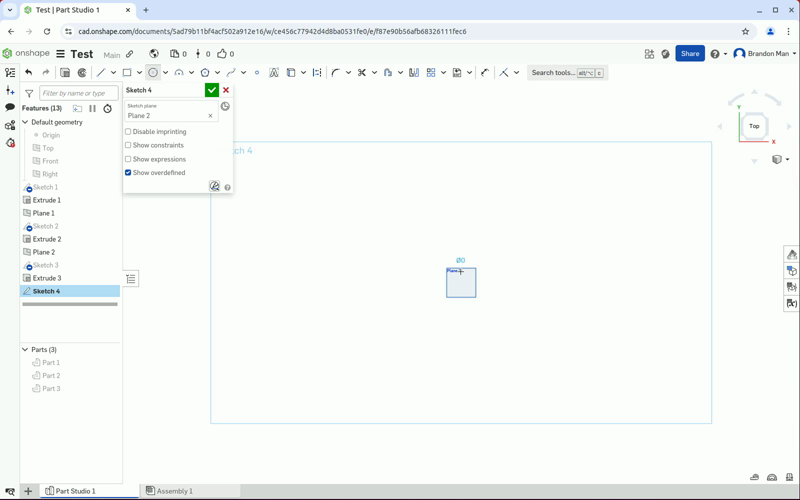
mouse_move(472, 271)
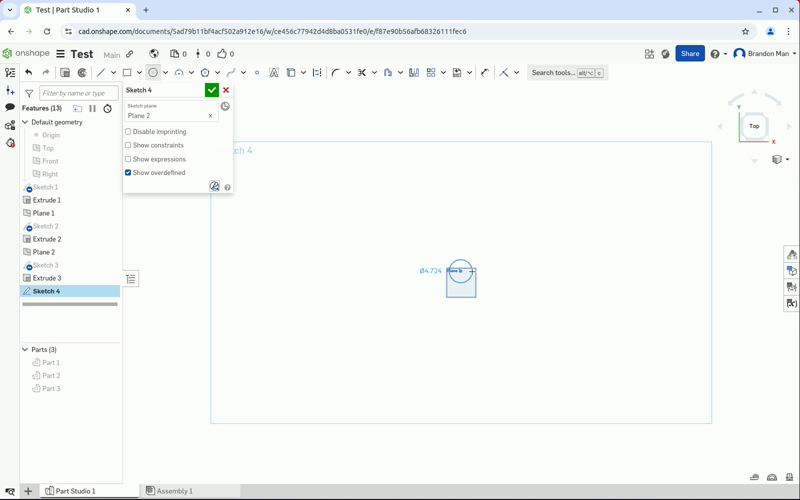
click(472, 271)
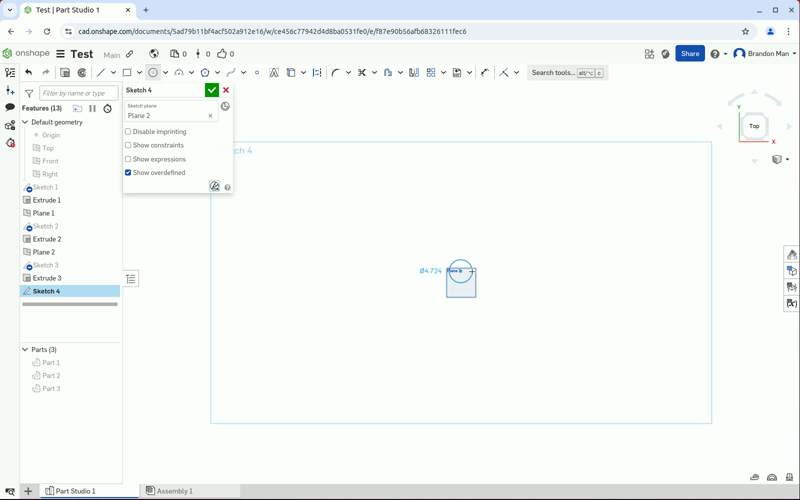
key(esc)
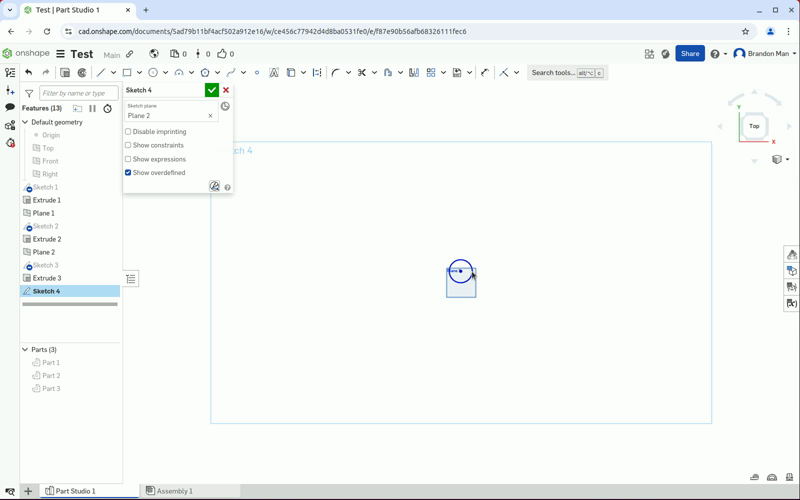
mouse_move(449, 270)
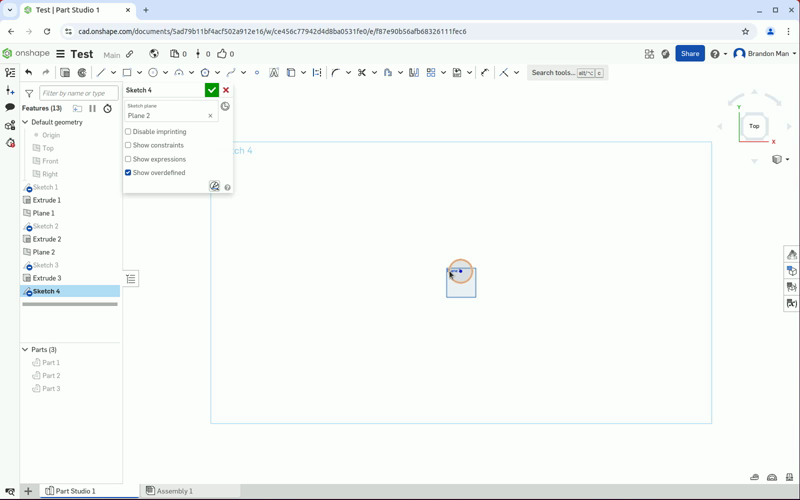
scroll(6)
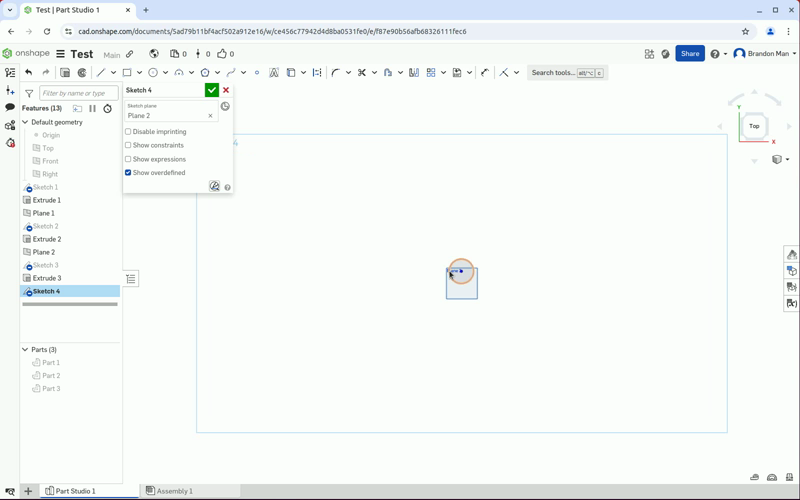
scroll(6)
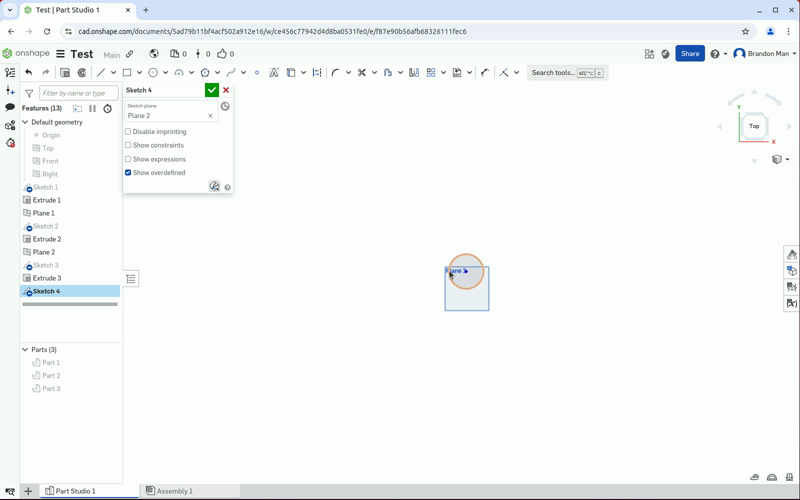
scroll(6)
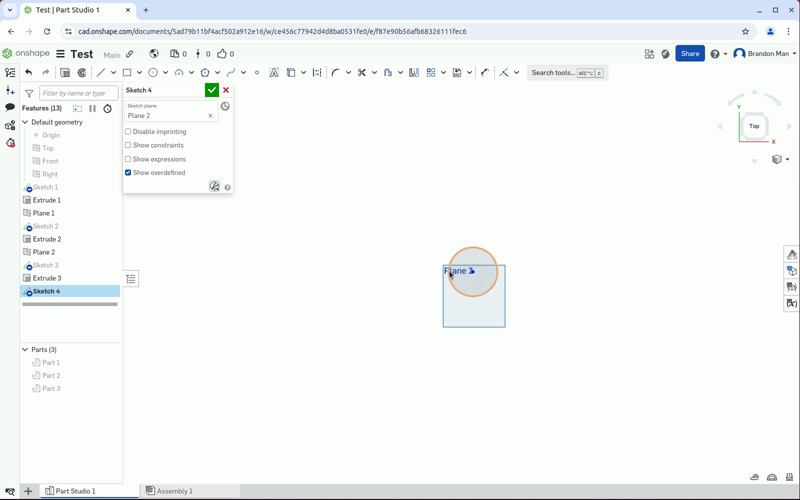
scroll(6)
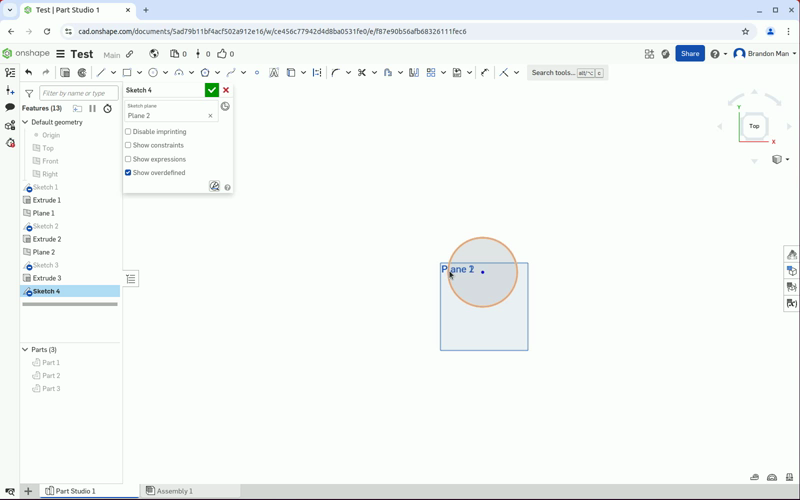
scroll(6)
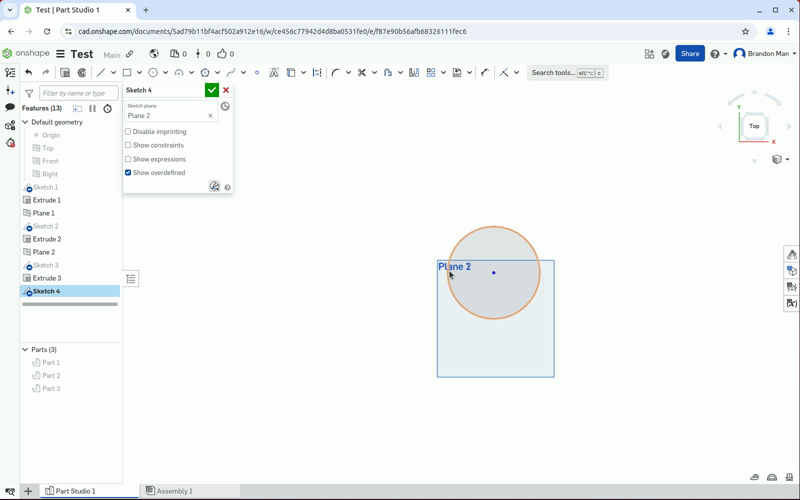
scroll(6)
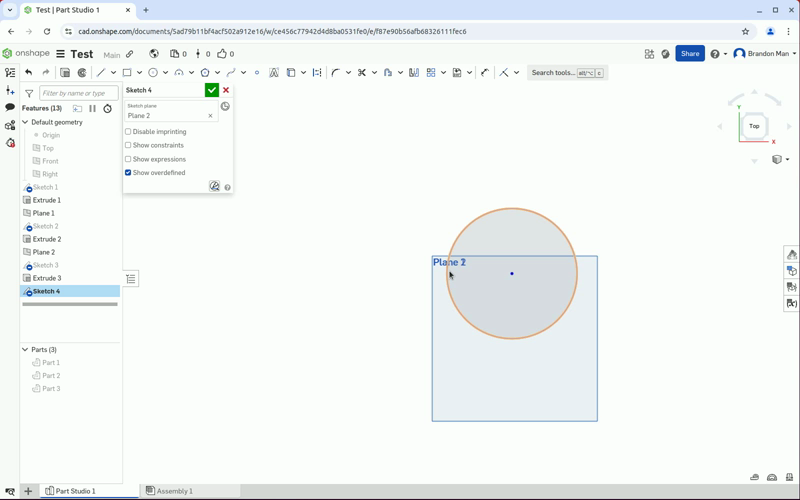
scroll(6)
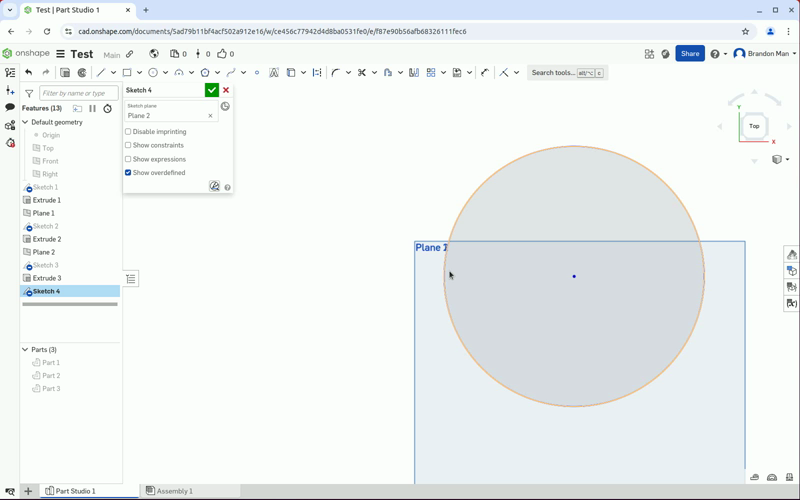
click(449, 270)
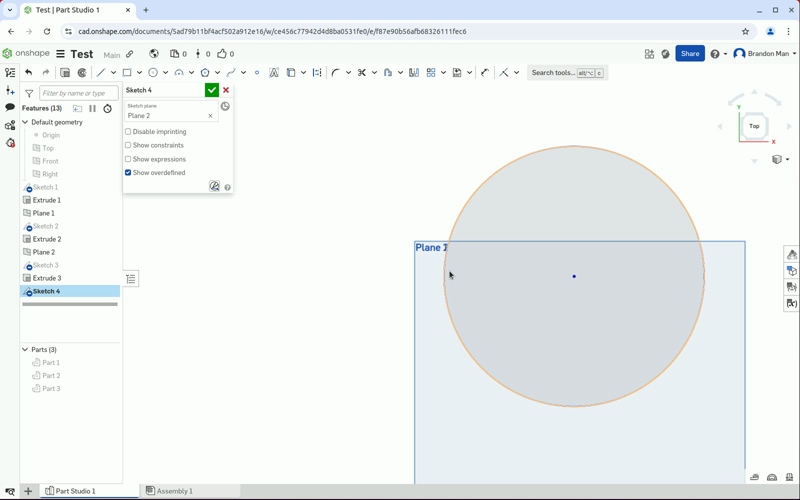
scroll(-6)
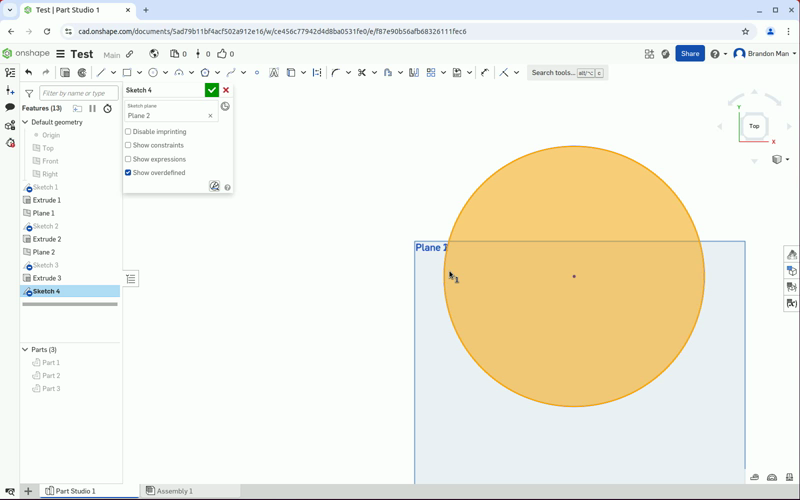
scroll(-6)
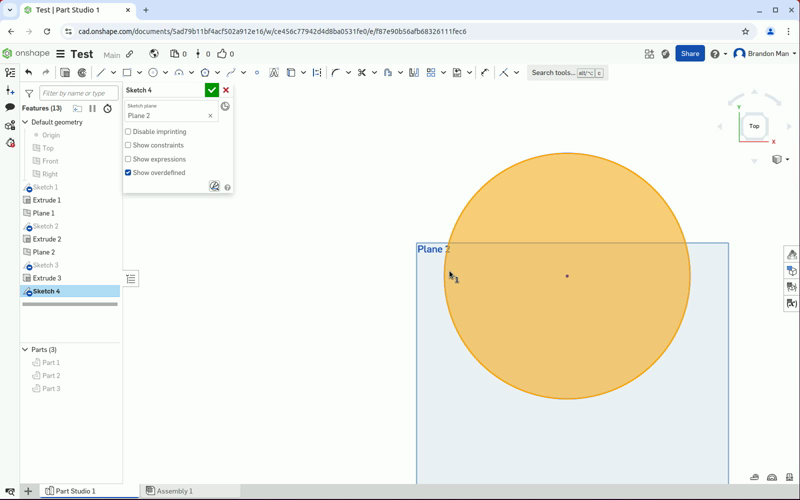
scroll(-6)
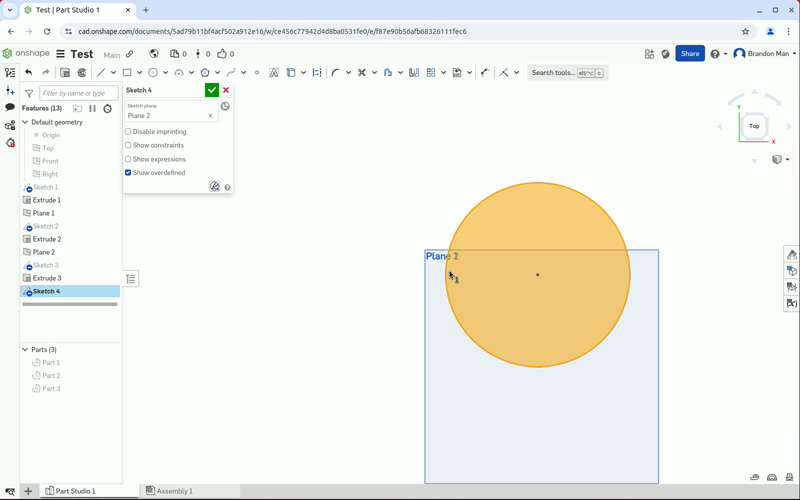
scroll(-6)
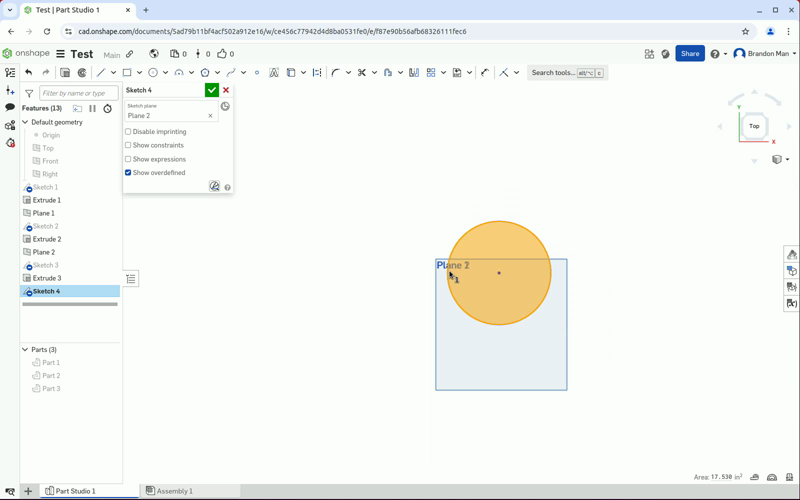
scroll(-6)
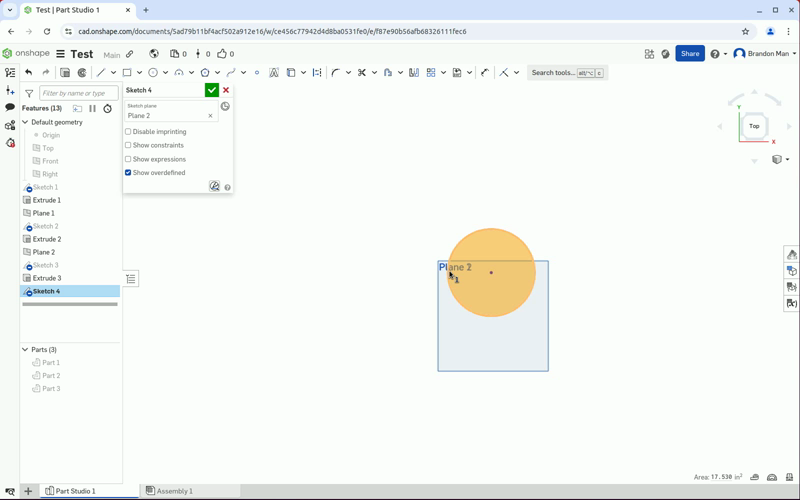
scroll(-6)
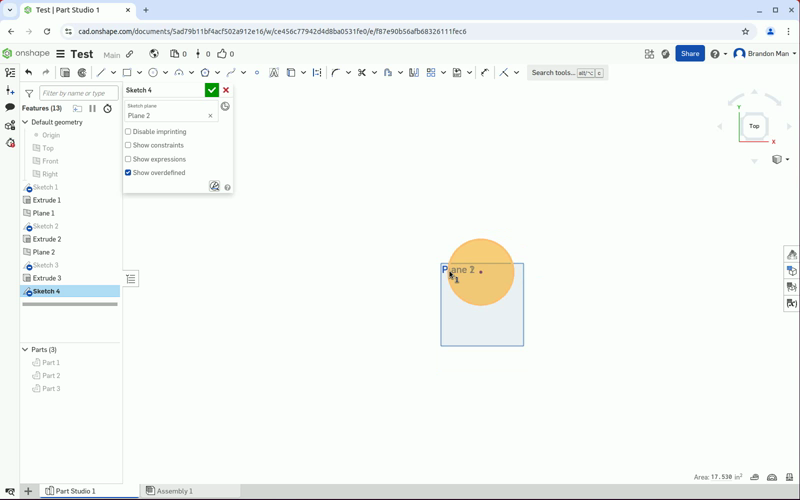
scroll(-6)
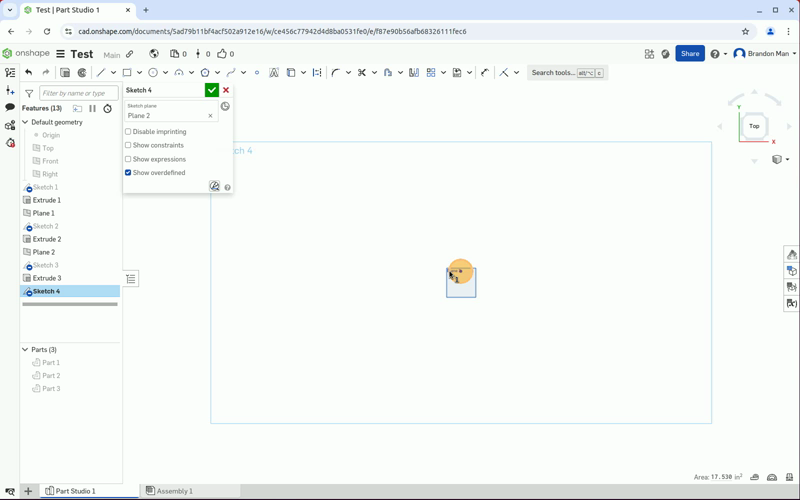
mouse_move(73, 352)
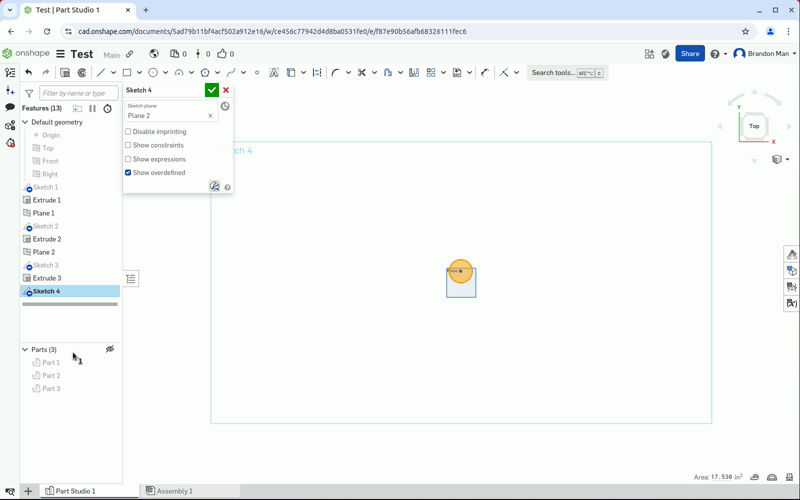
key(shift+y)
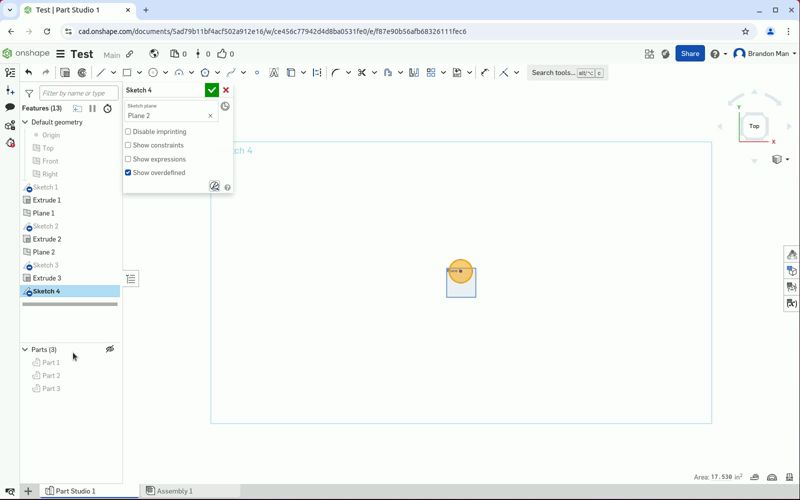
key(shift+e)
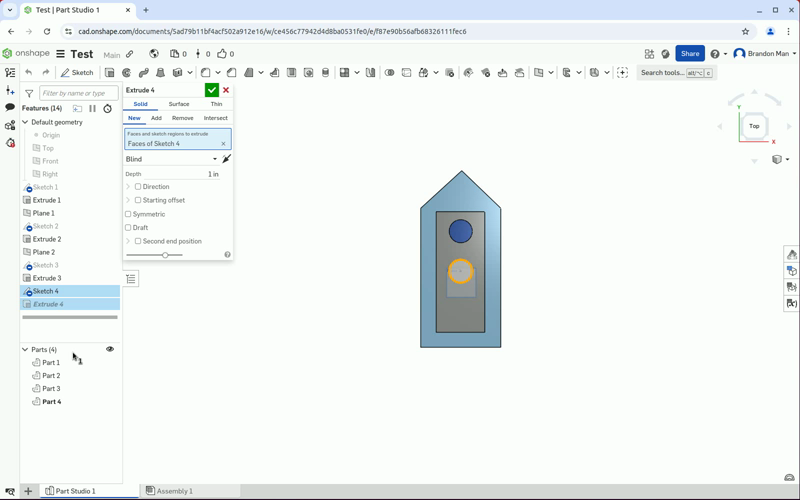
mouse_move(143, 106)
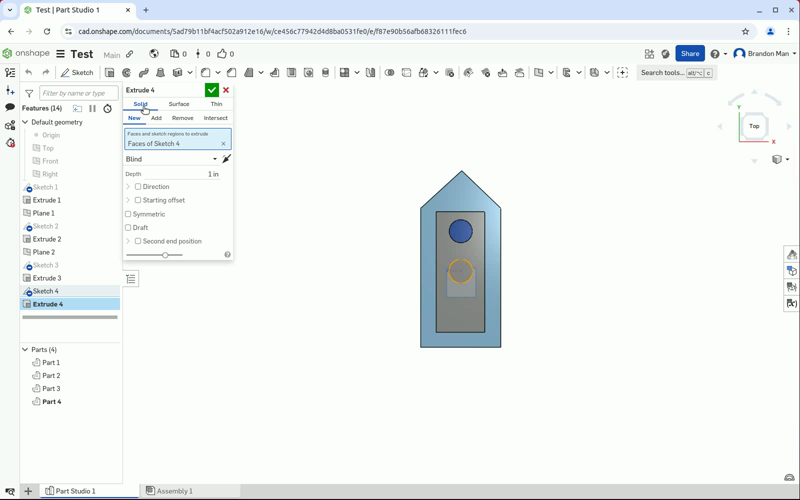
click(143, 106)
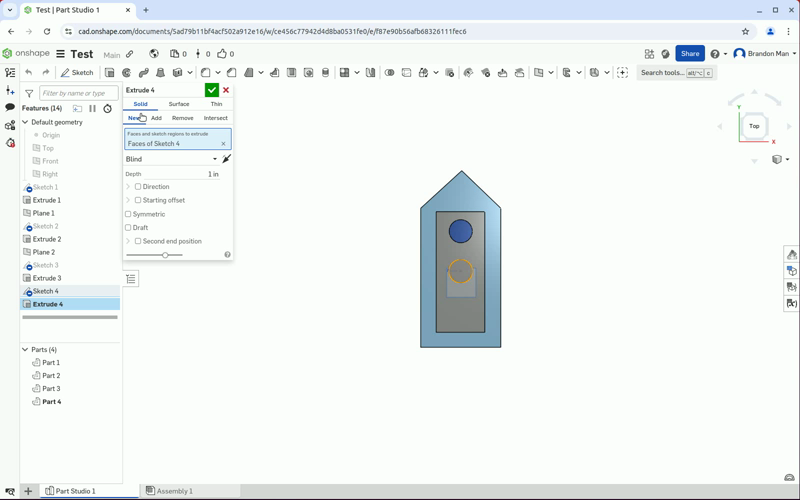
mouse_move(137, 120)
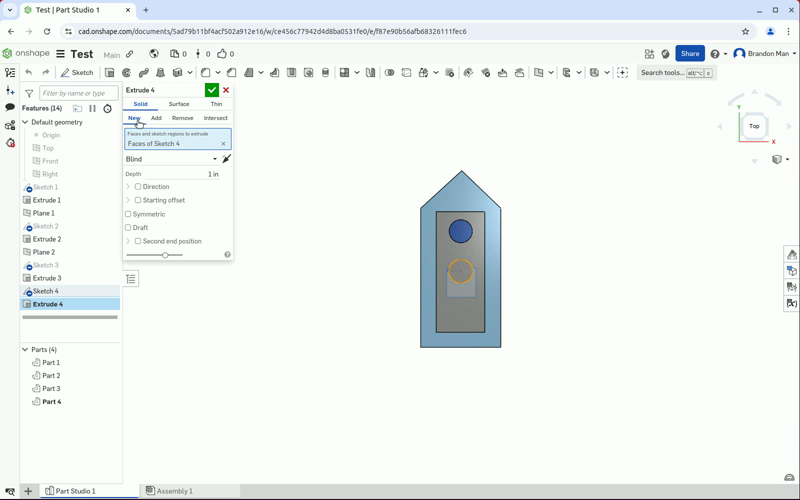
click(137, 120)
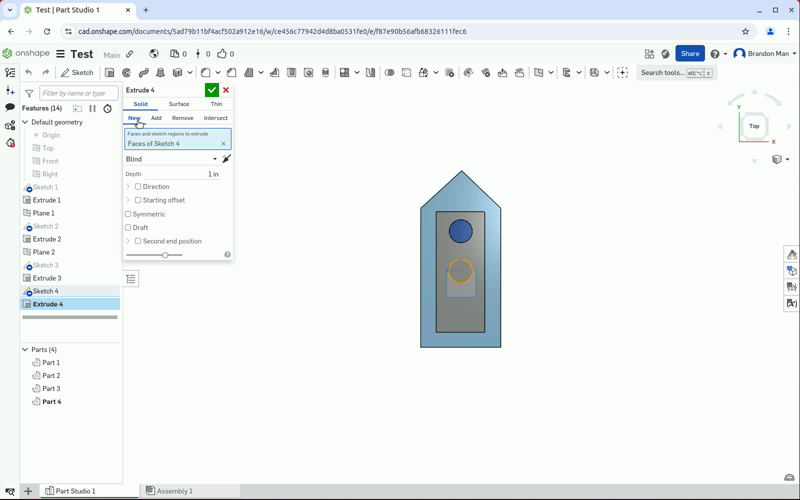
key(tab, 4)
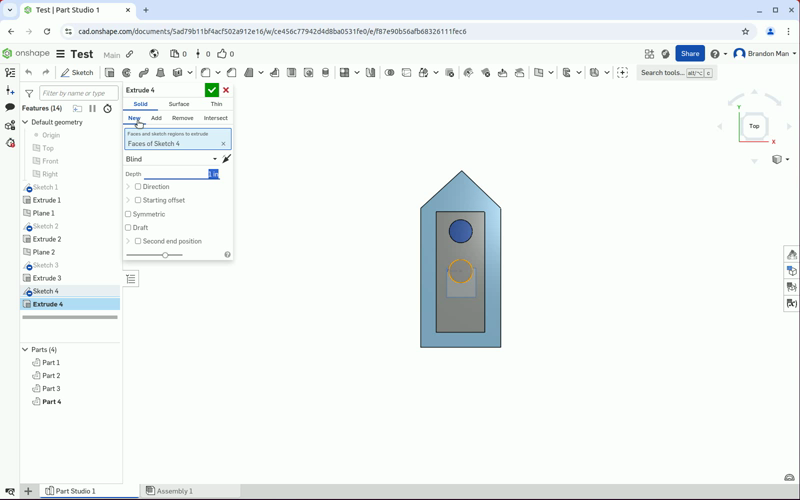
text(5.536)
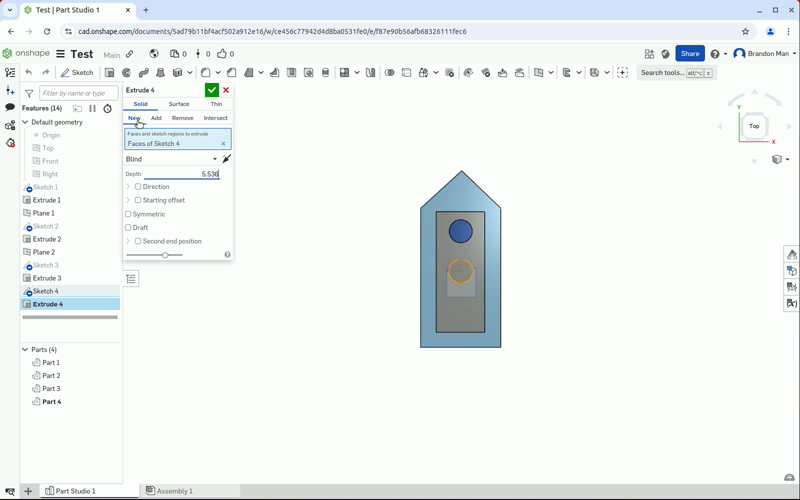
key(enter)
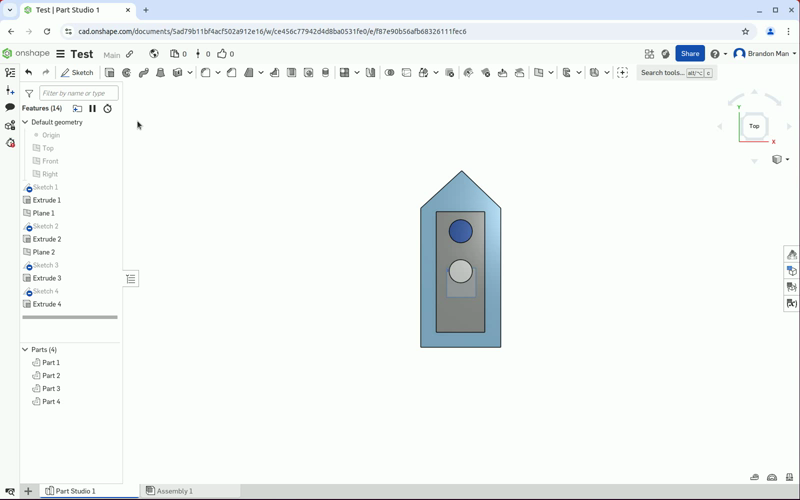
key(shift+h)
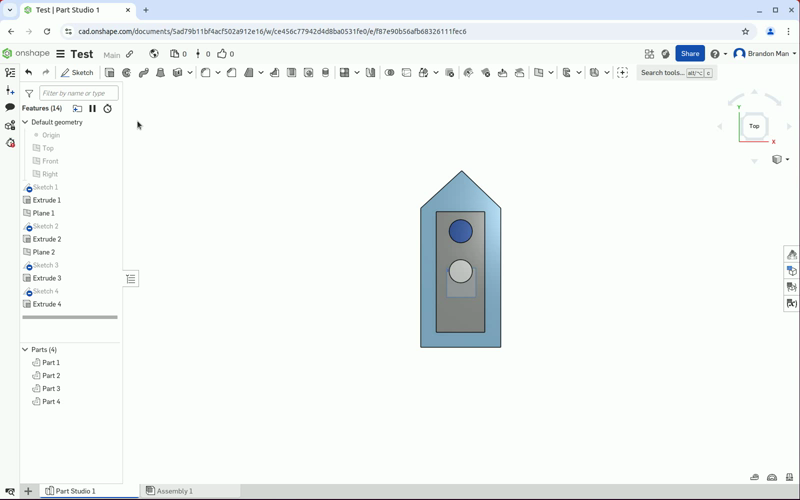
key(shift+h)
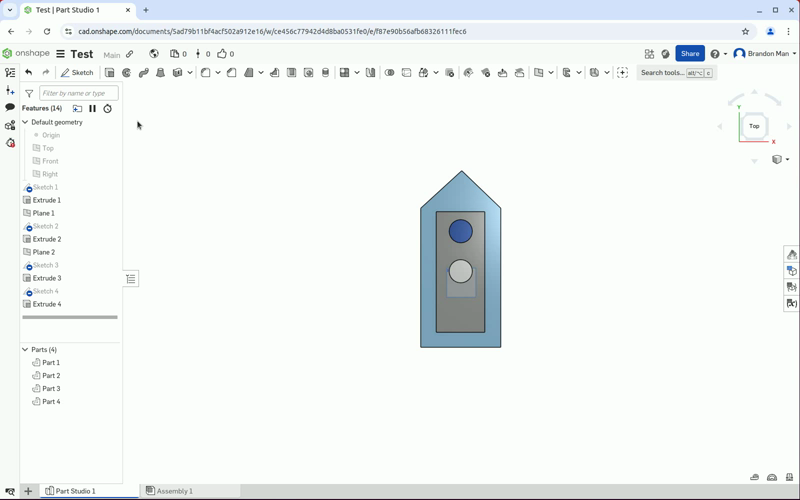
mouse_move(73, 189)
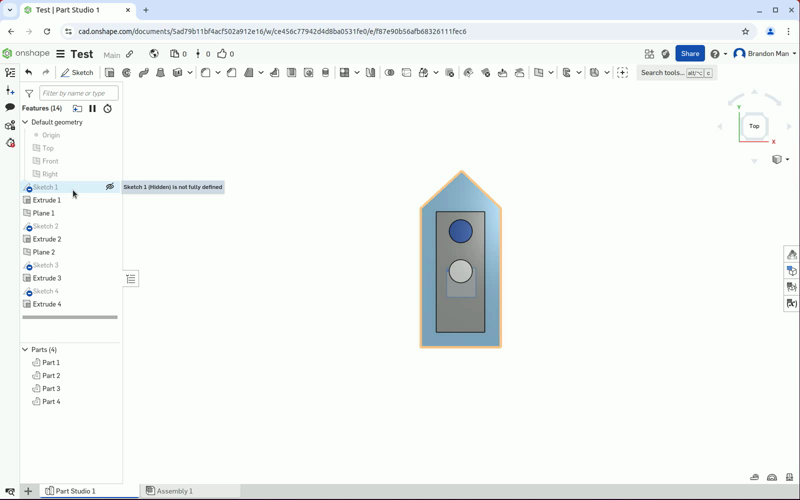
click(73, 189)
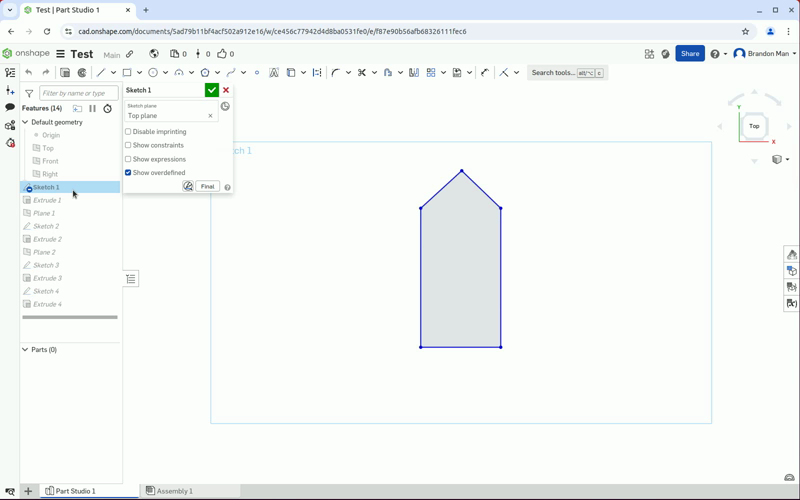
mouse_move(229, 92)
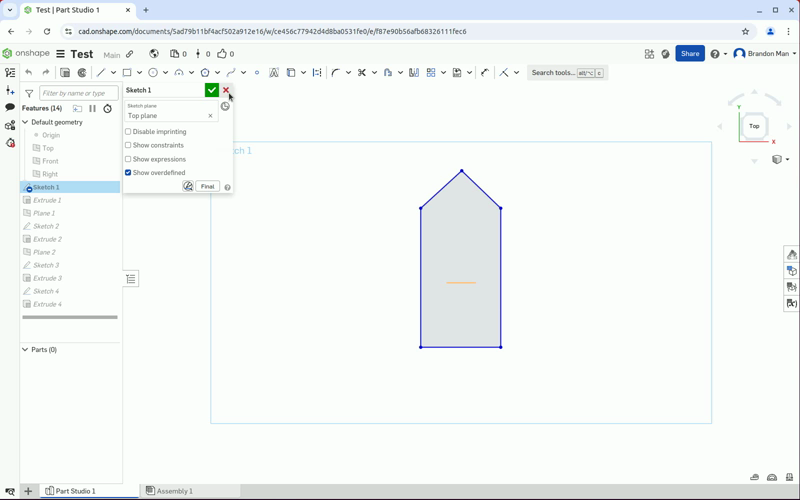
click(229, 92)
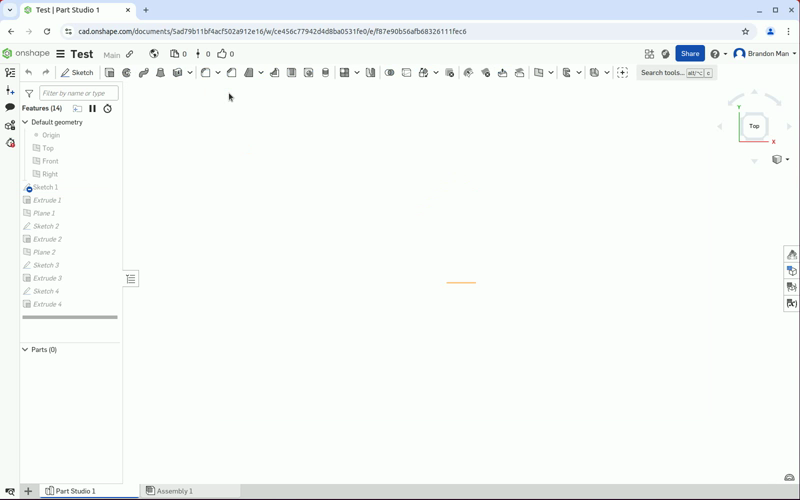
key(shift+s)
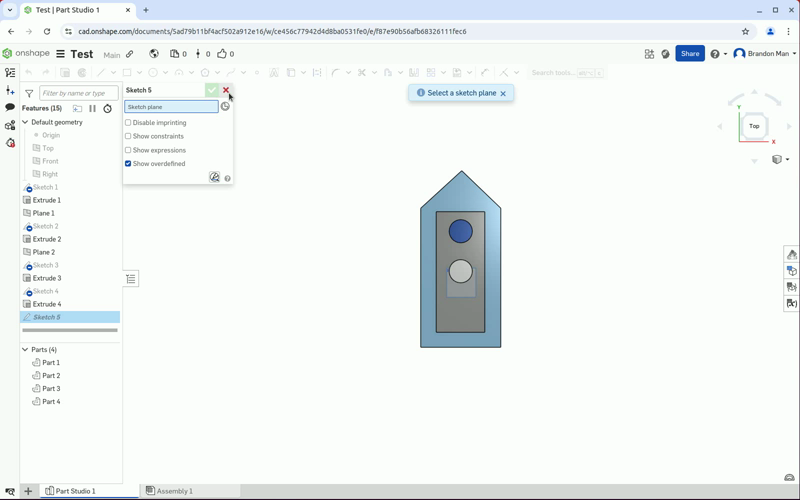
mouse_move(73, 254)
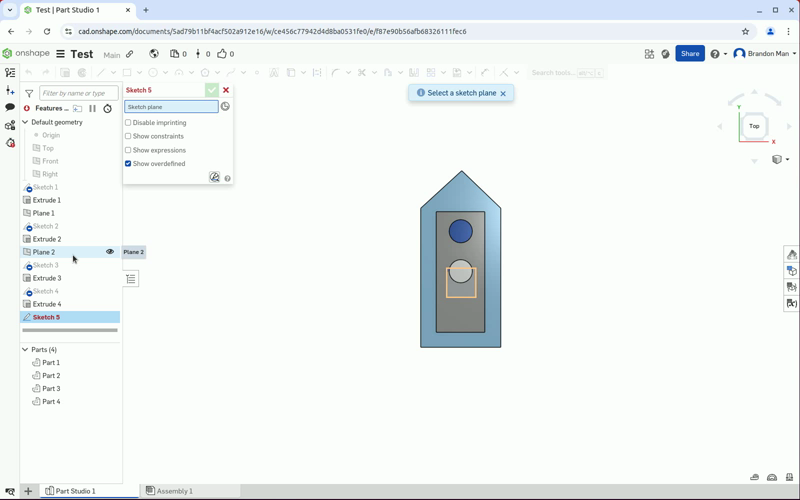
click(73, 254)
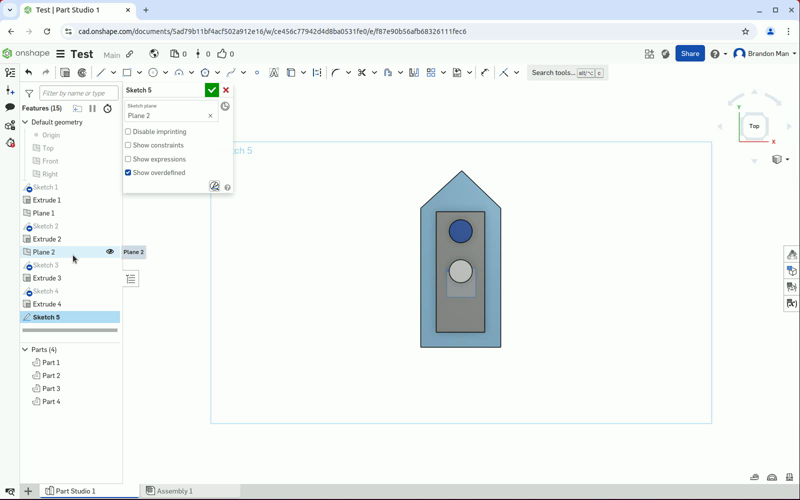
mouse_move(73, 352)
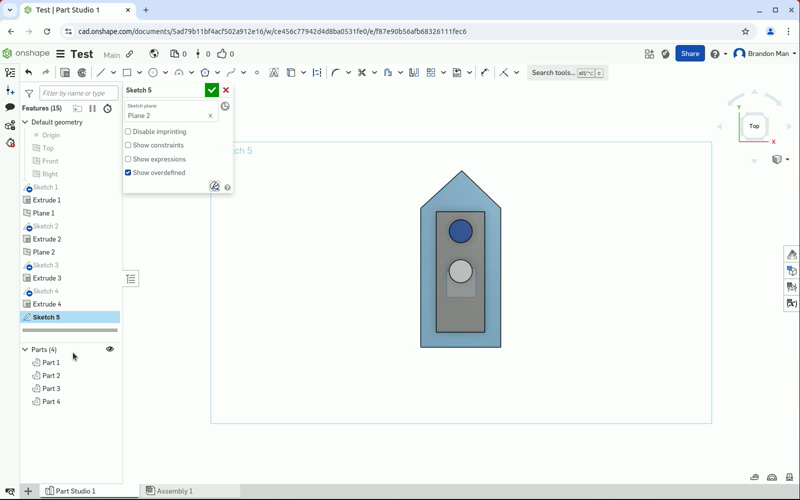
key(y)
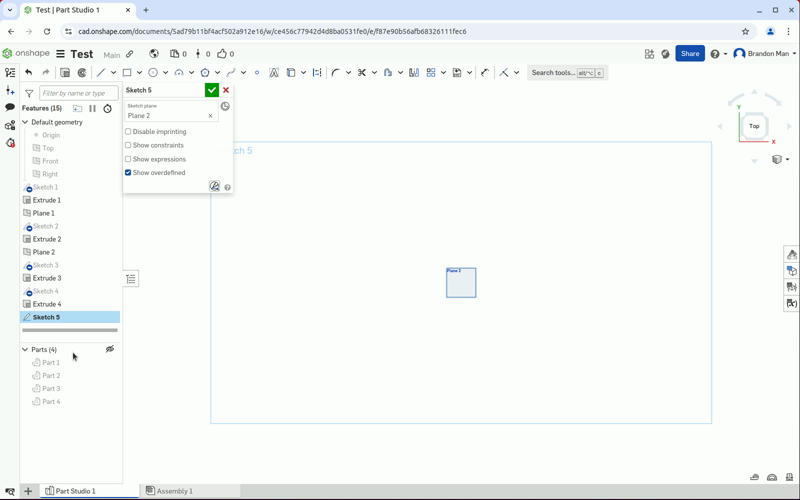
key(c)
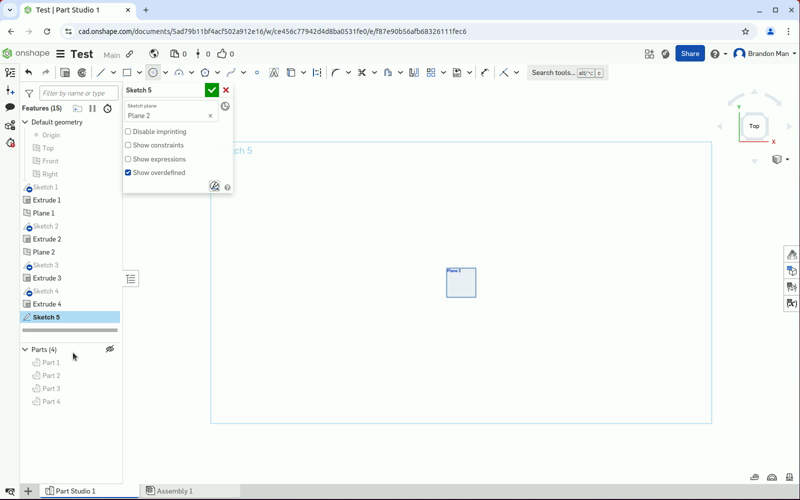
key_down(shift)
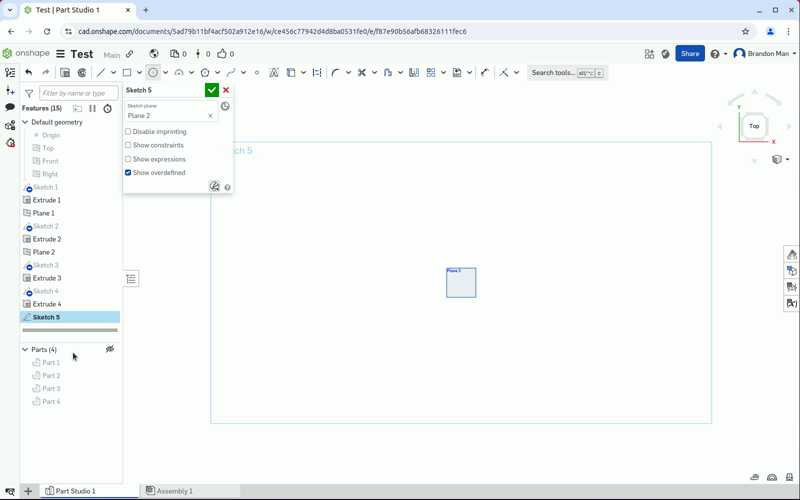
mouse_move(461, 311)
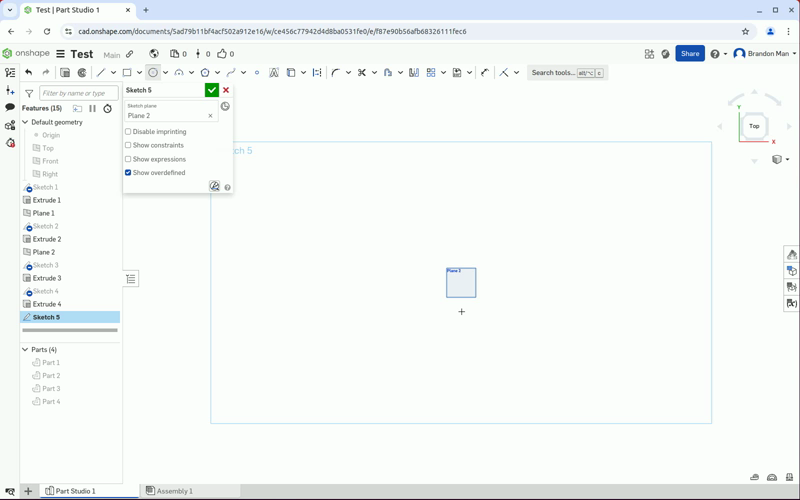
click(461, 311)
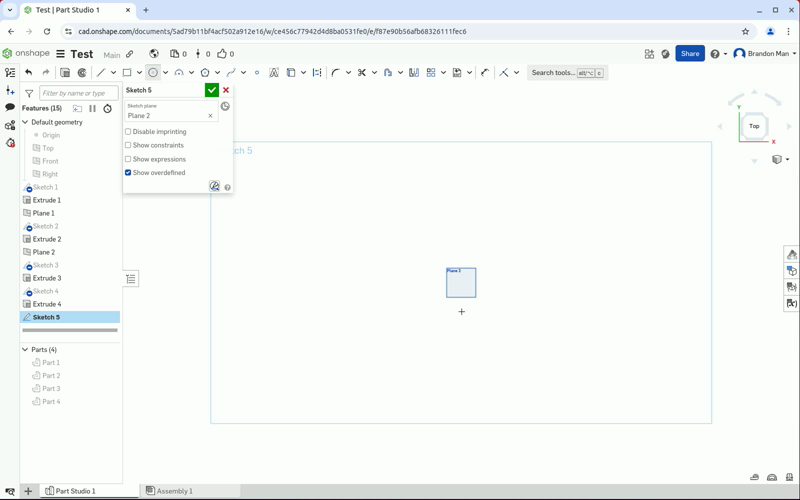
key_up(shift)
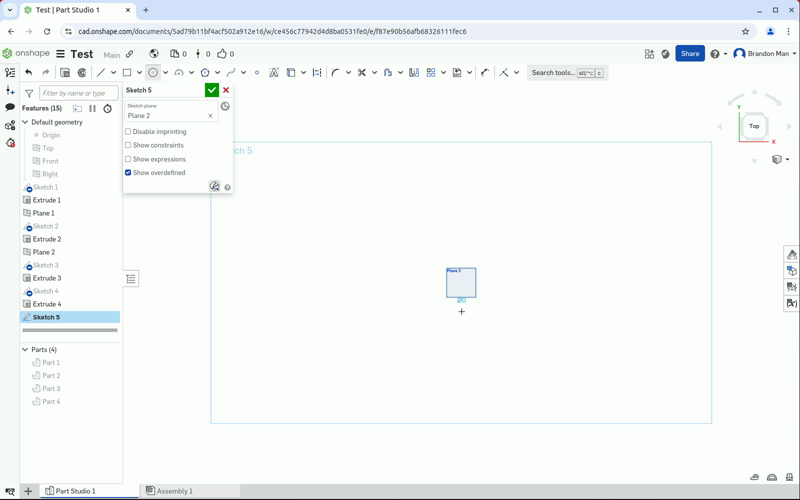
mouse_move(473, 311)
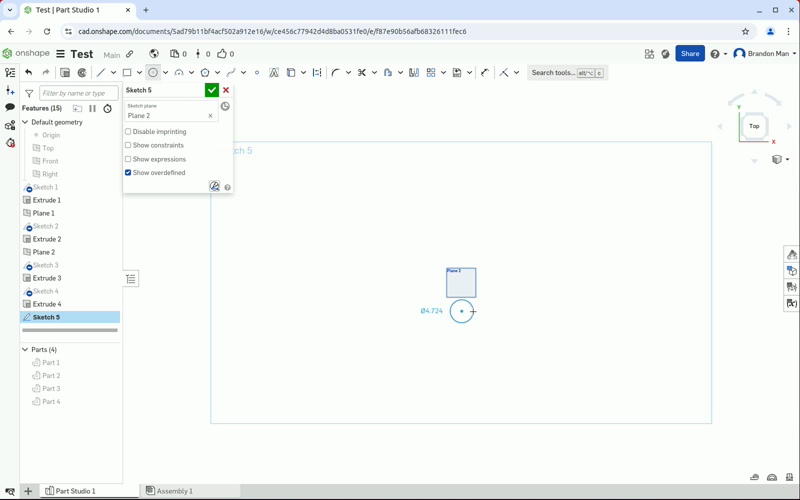
click(473, 311)
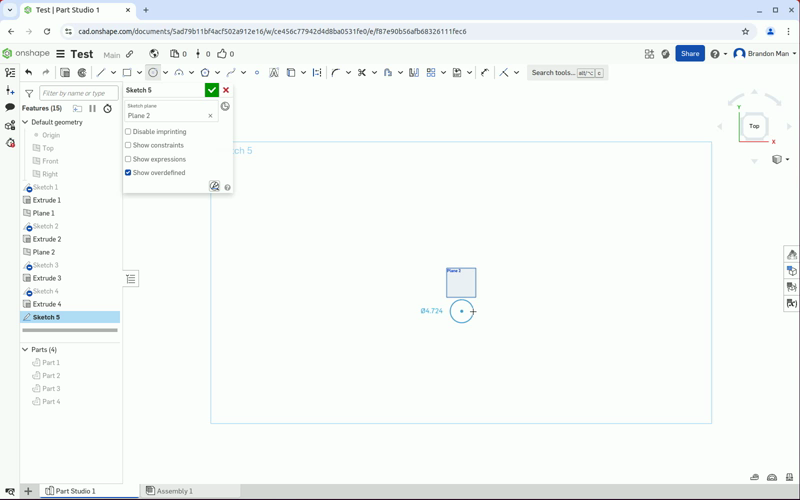
key(esc)
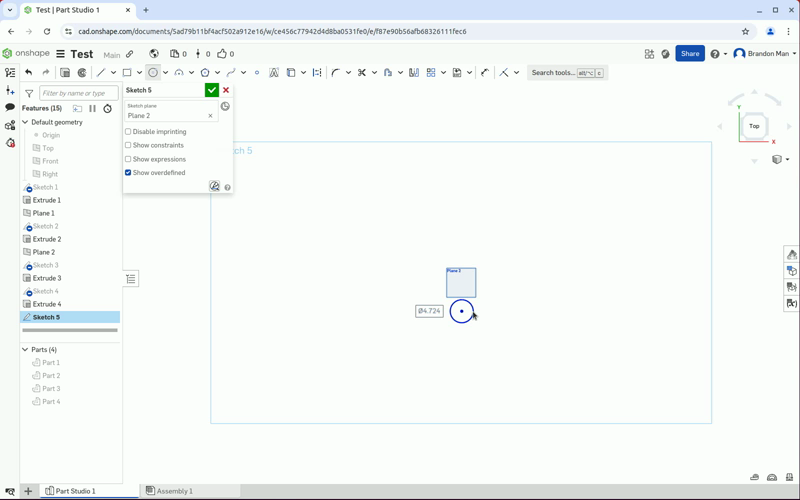
mouse_move(456, 302)
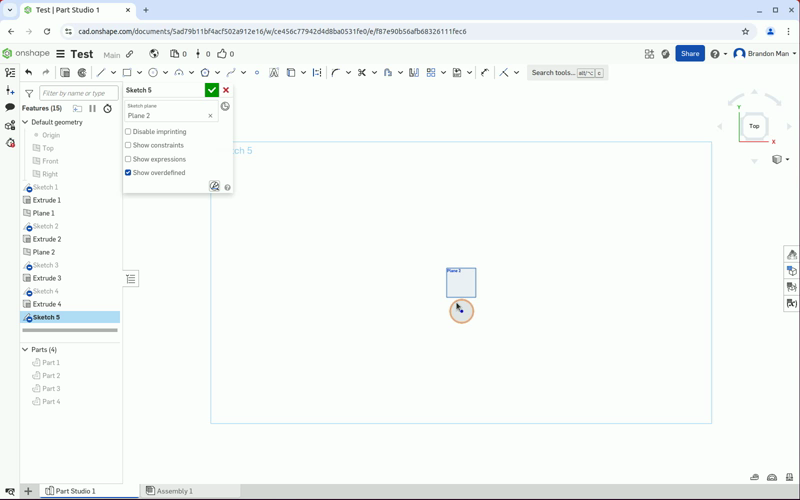
scroll(6)
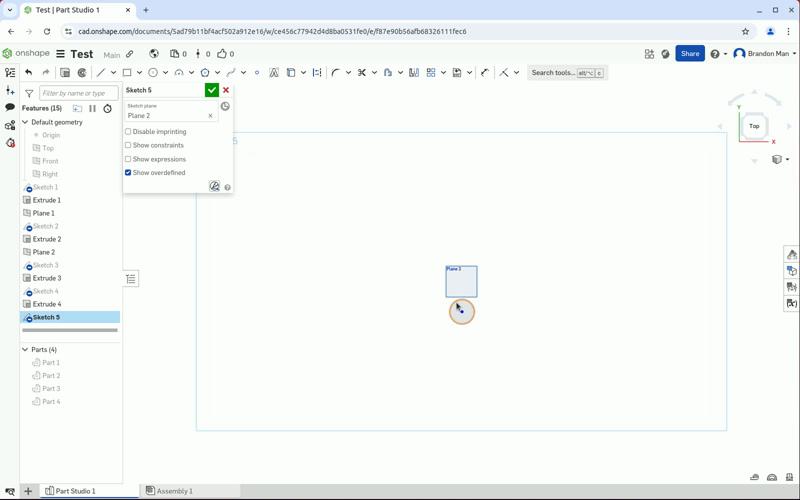
scroll(6)
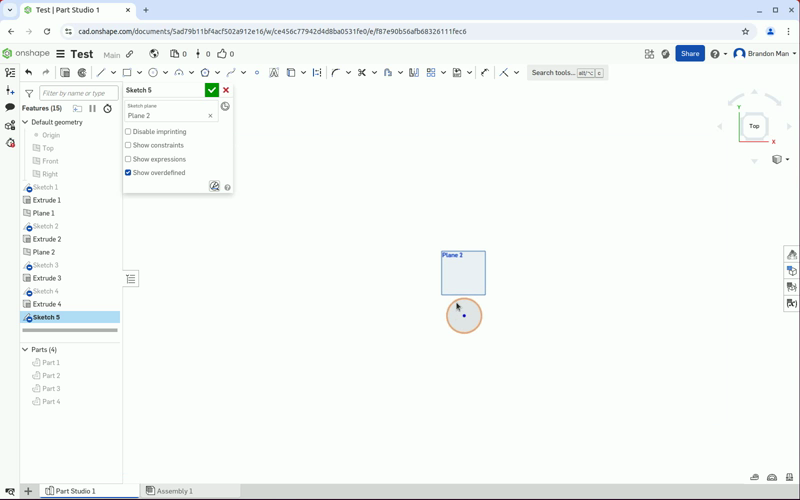
scroll(6)
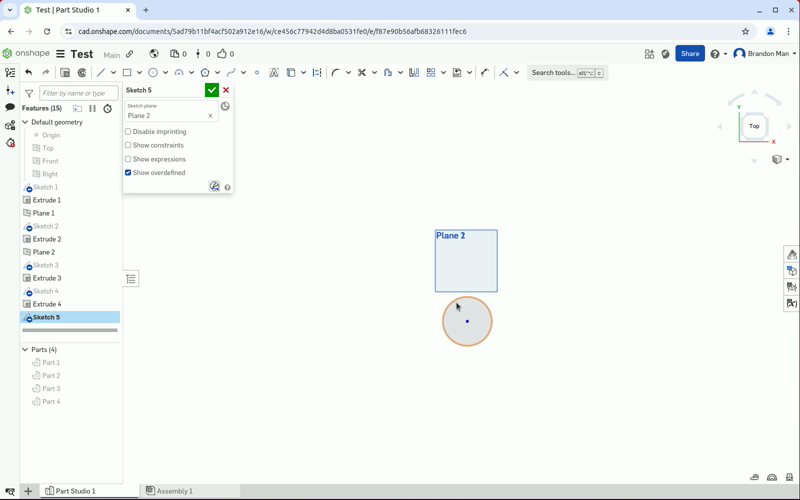
scroll(6)
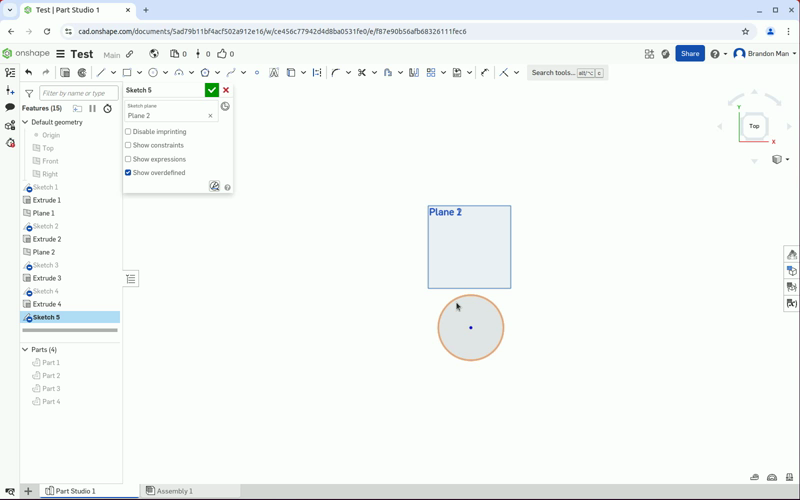
scroll(6)
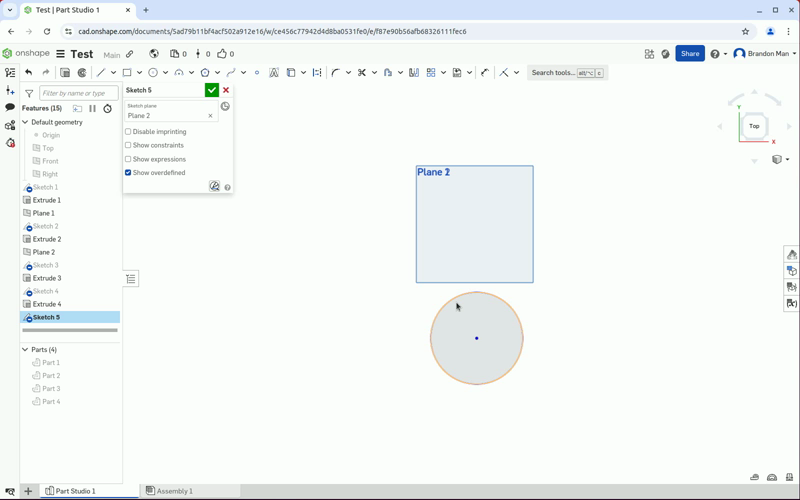
scroll(6)
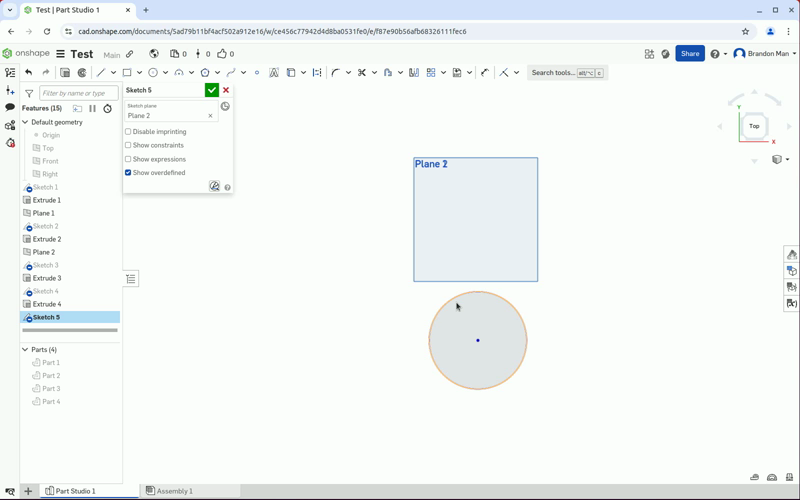
scroll(6)
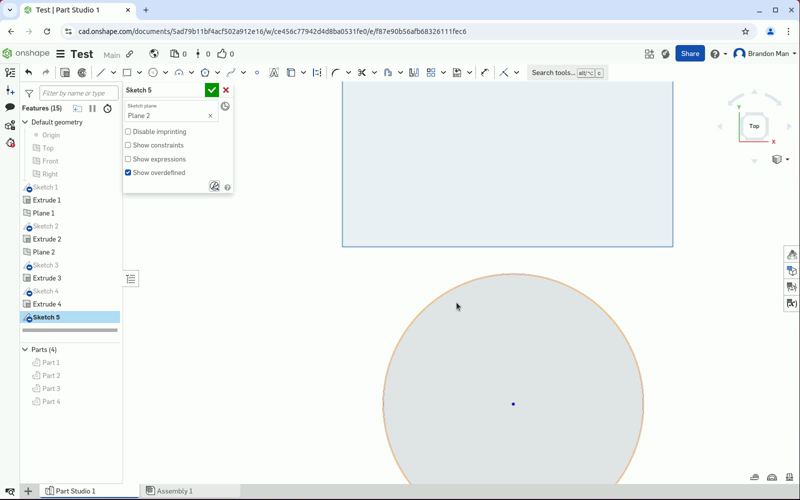
click(456, 302)
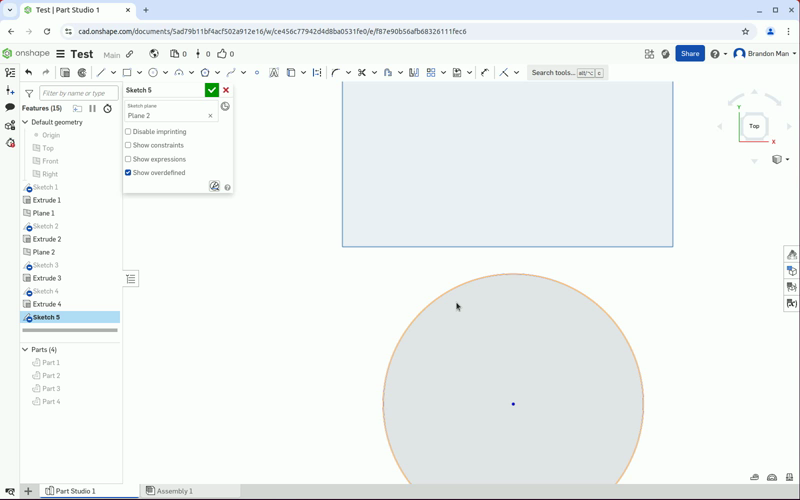
scroll(-6)
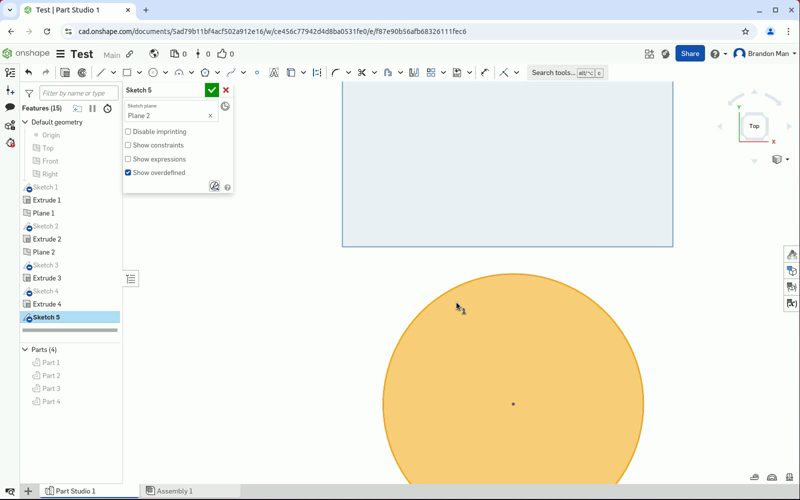
scroll(-6)
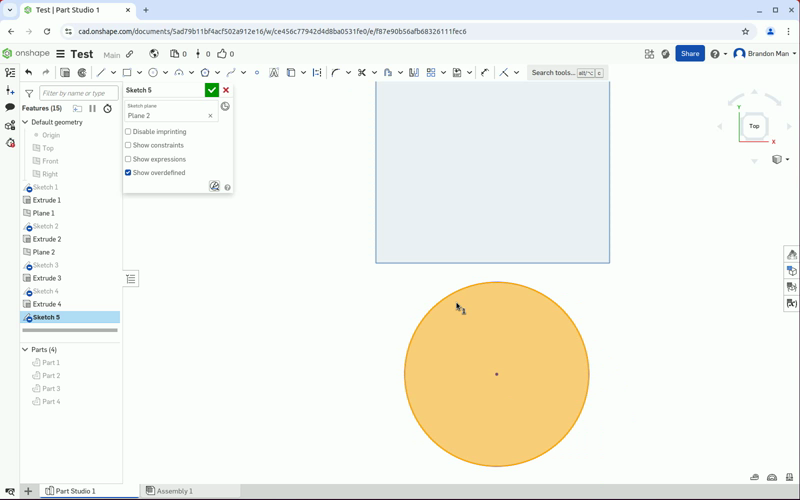
scroll(-6)
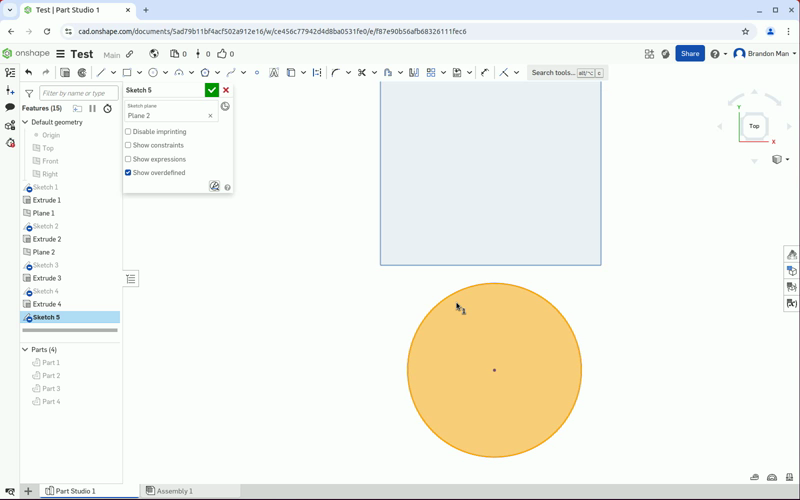
scroll(-6)
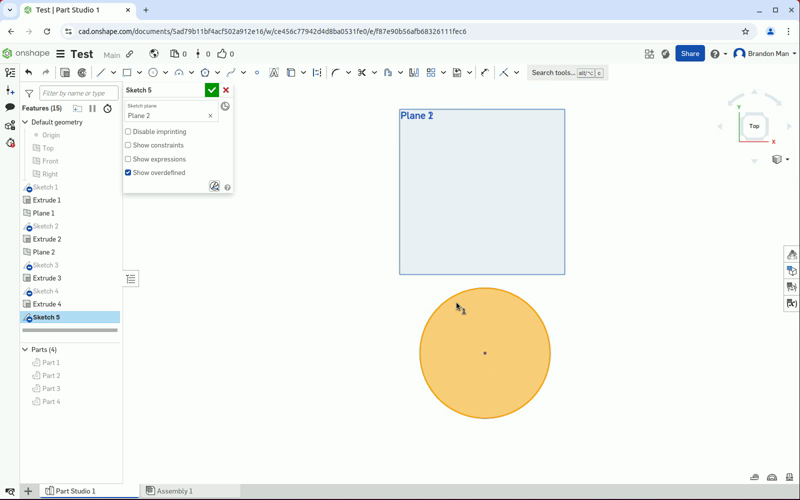
scroll(-6)
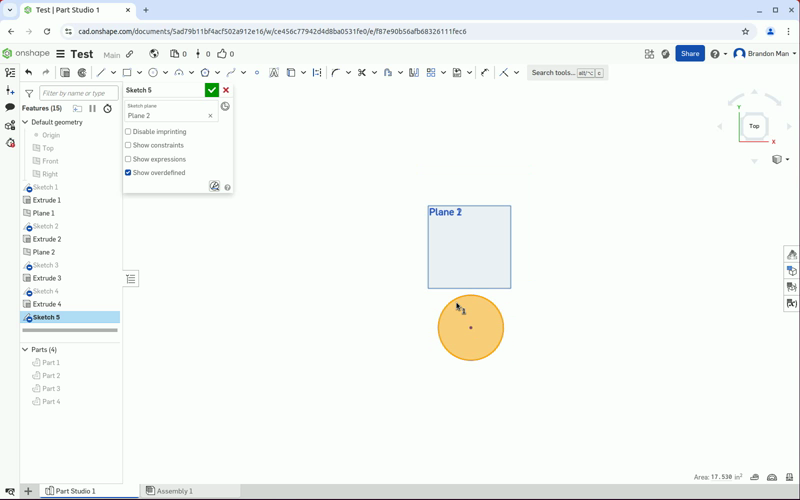
scroll(-6)
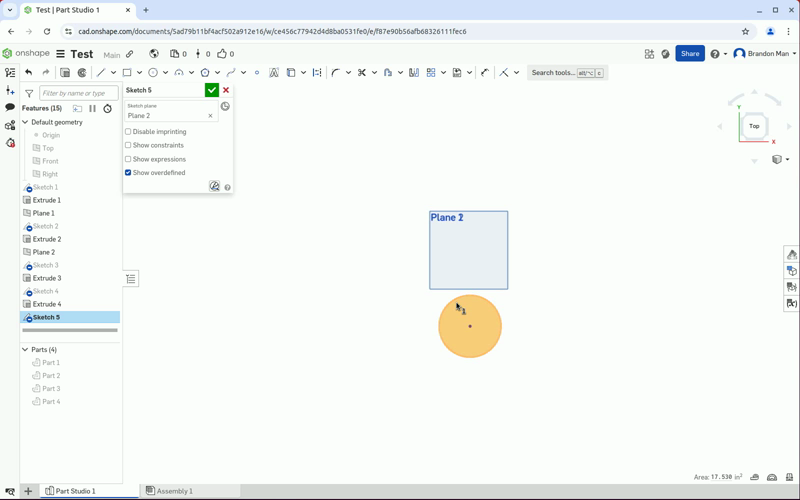
scroll(-6)
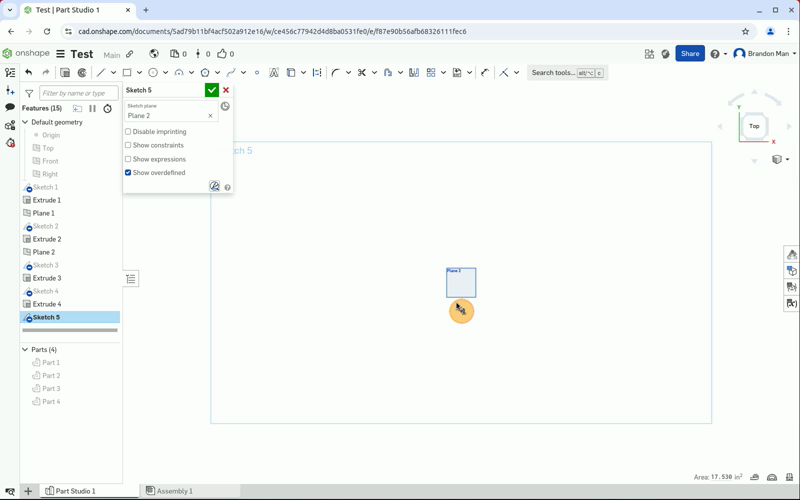
mouse_move(73, 352)
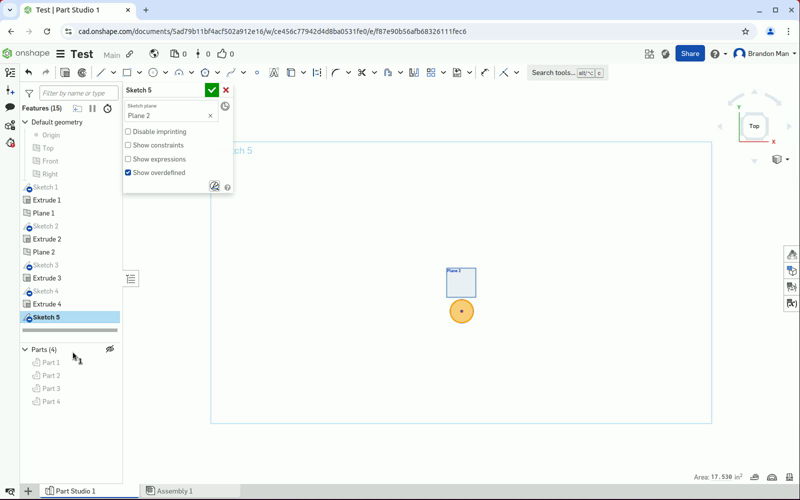
key(shift+y)
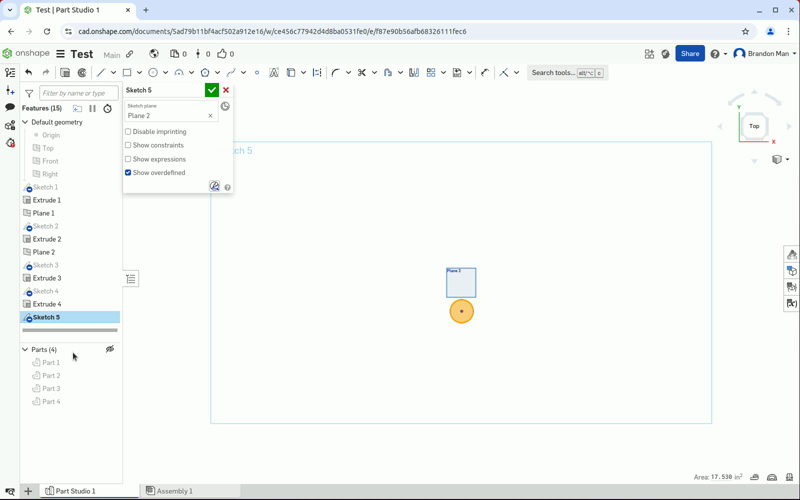
key(shift+e)
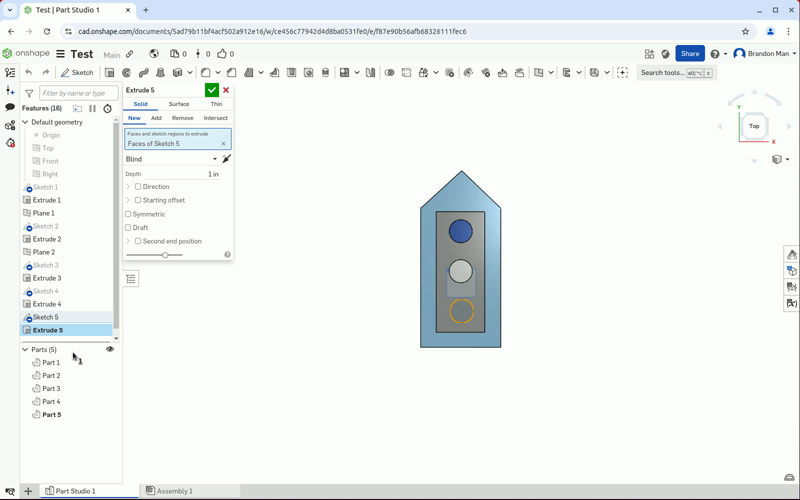
mouse_move(143, 106)
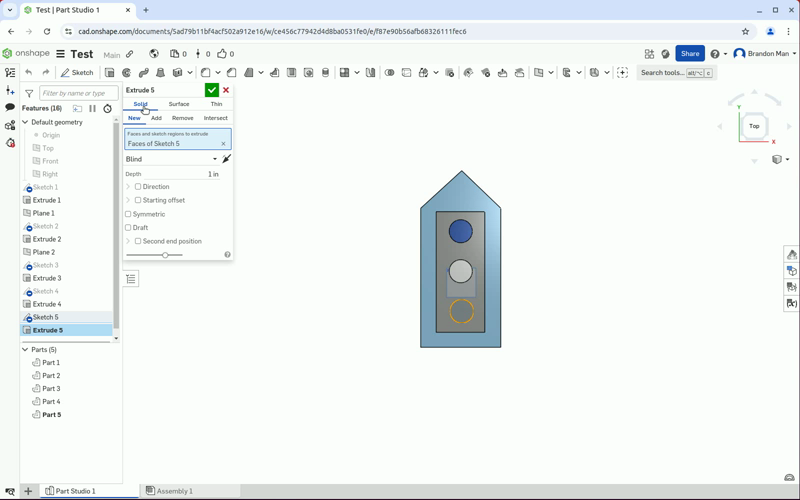
click(143, 106)
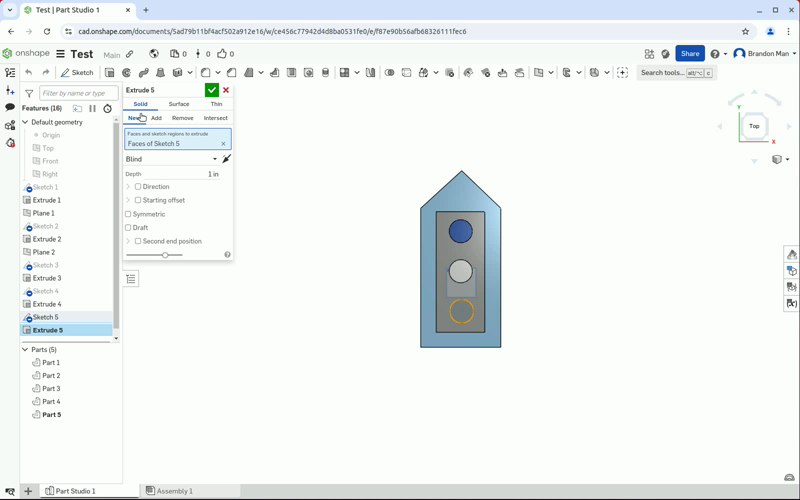
mouse_move(137, 120)
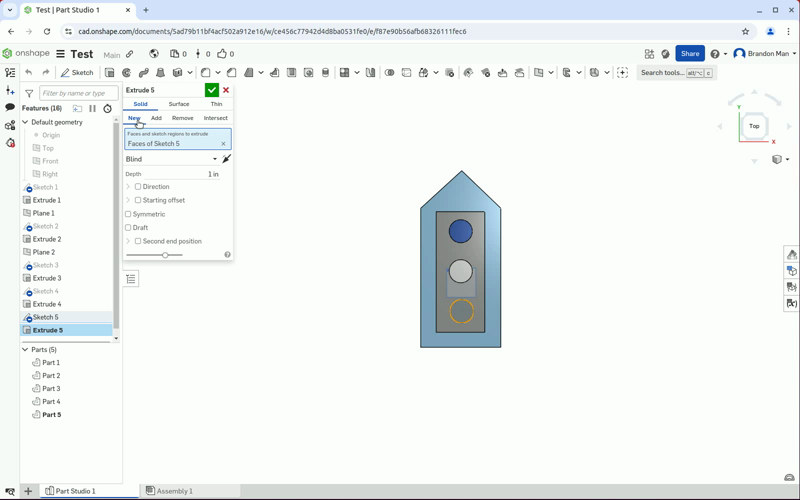
click(137, 120)
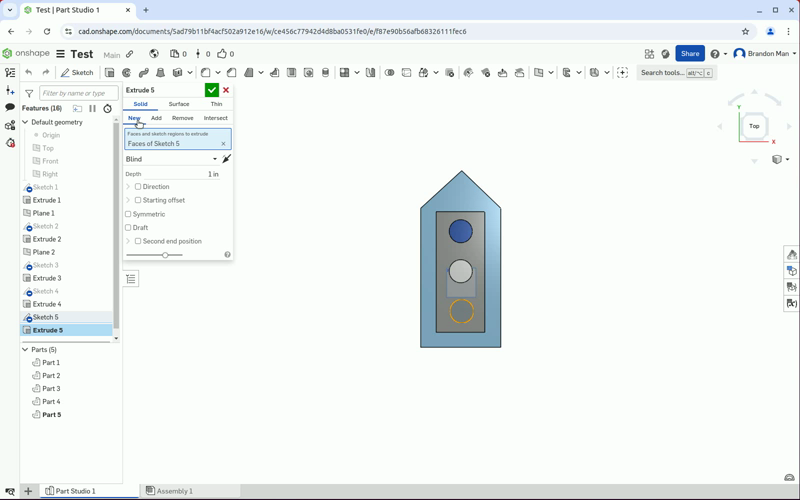
key(tab, 4)
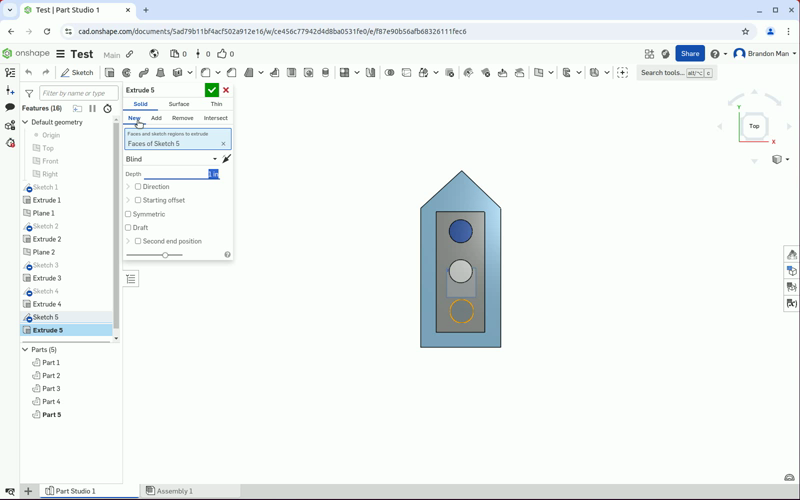
text(5.536)
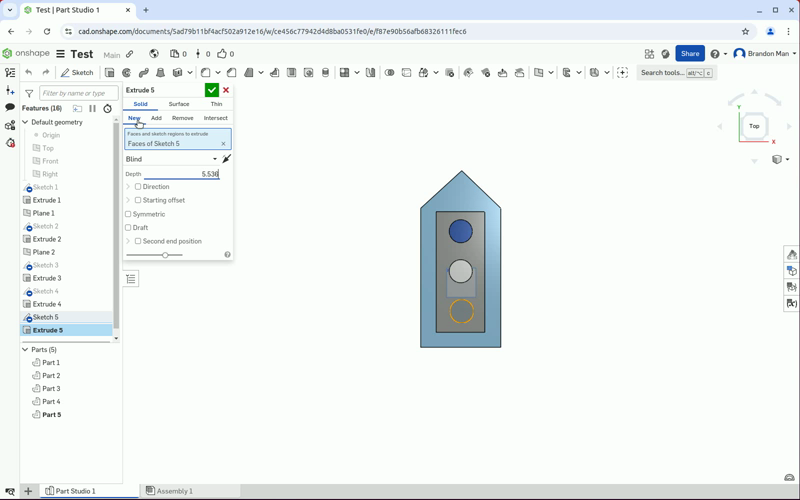
key(enter)
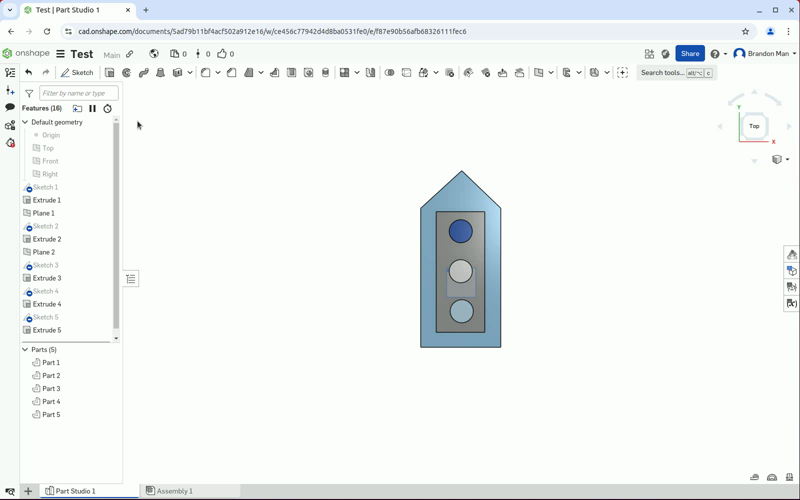
key(shift+h)
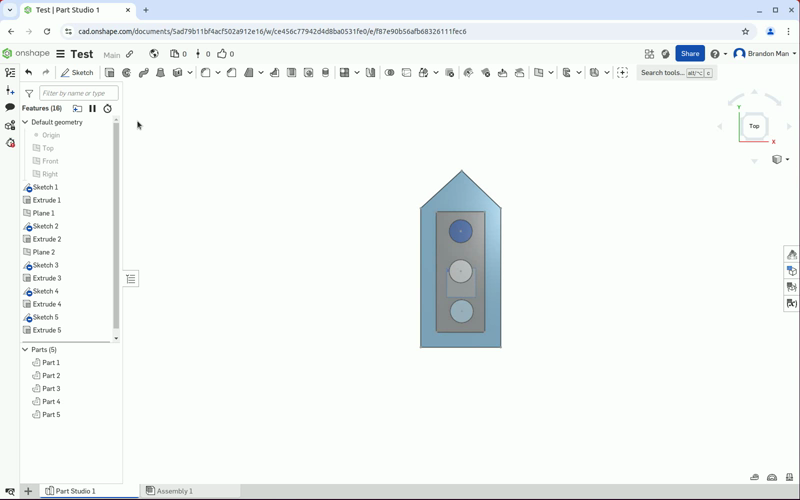
key(shift+h)
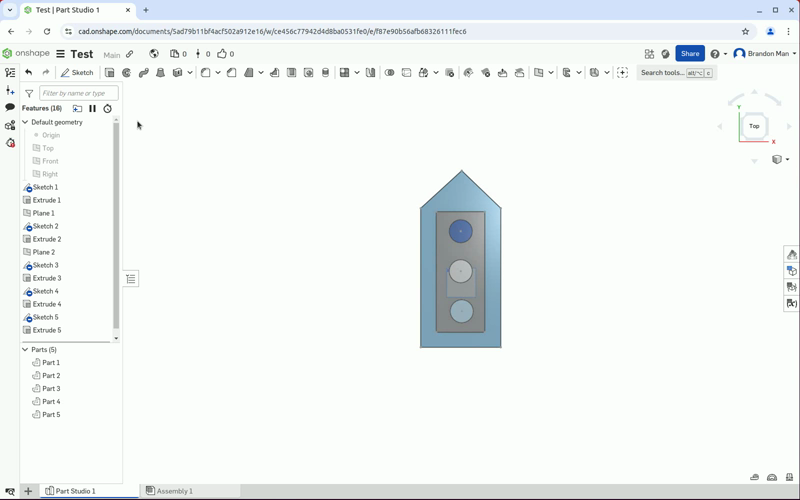
key(shift+7)
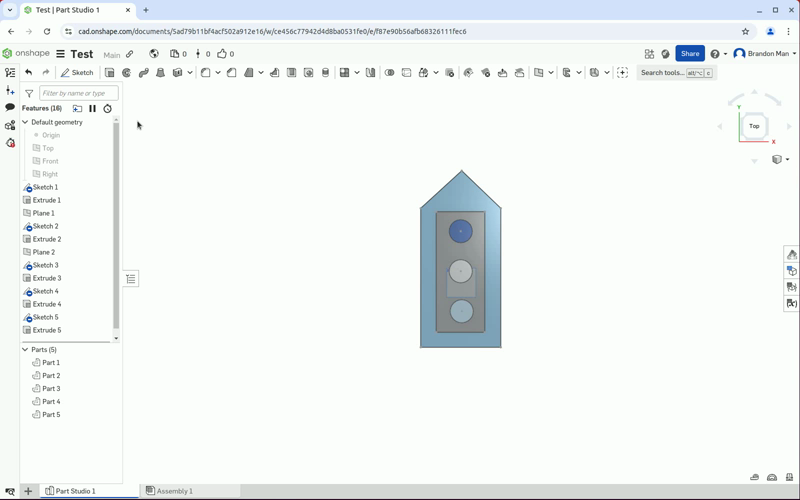
key(up, 3)
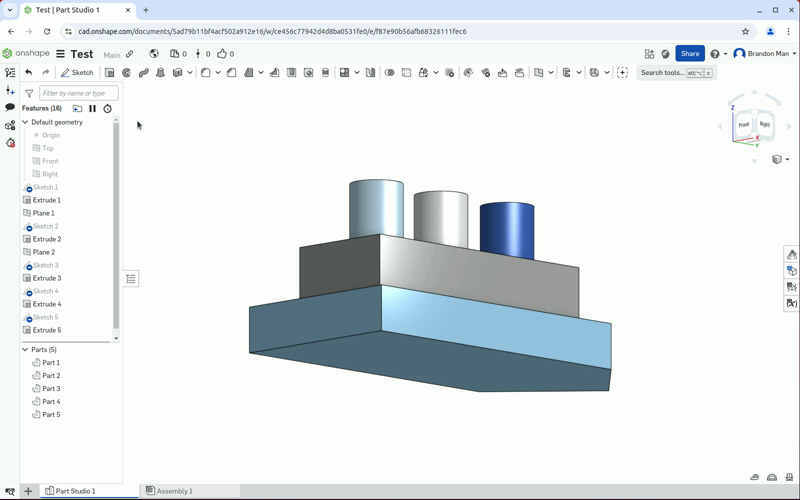
key(left, 3)
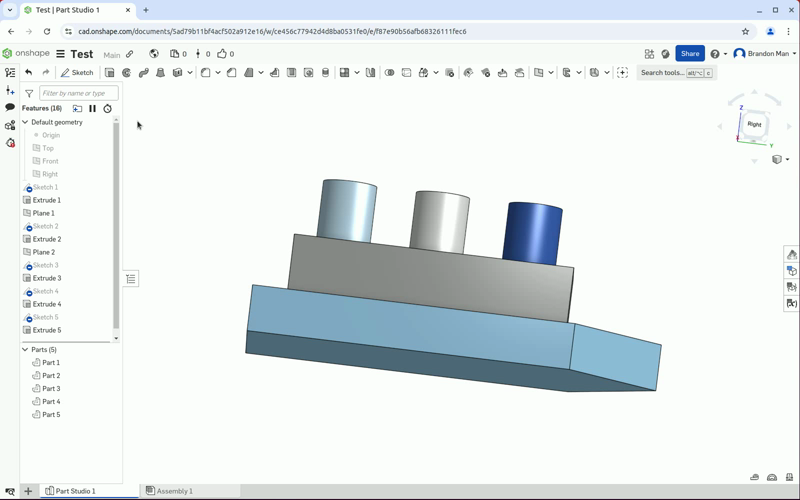
key(right, 3)
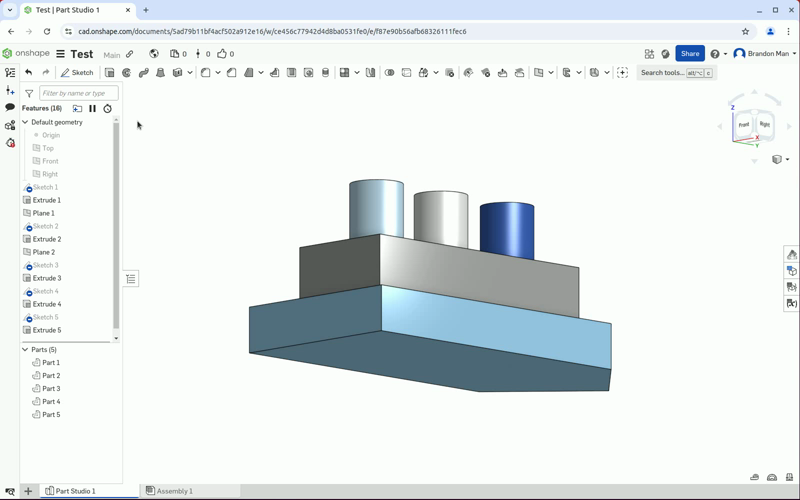
key(down, 3)
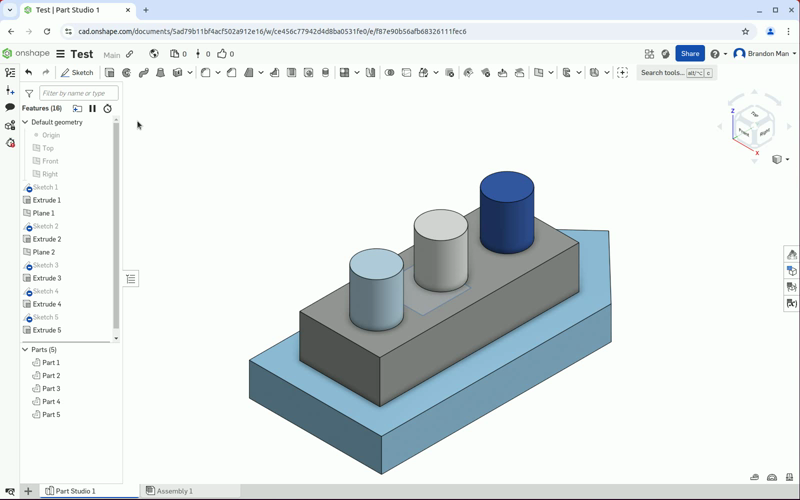
mouse_move(69, 189)
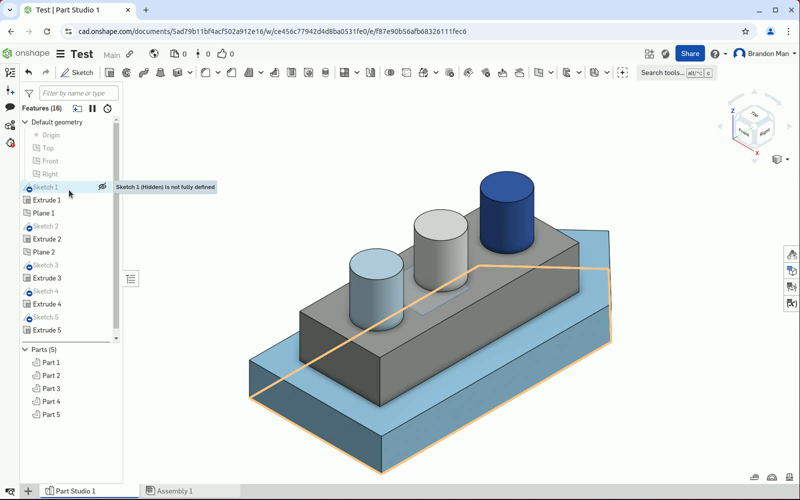
click(69, 189)